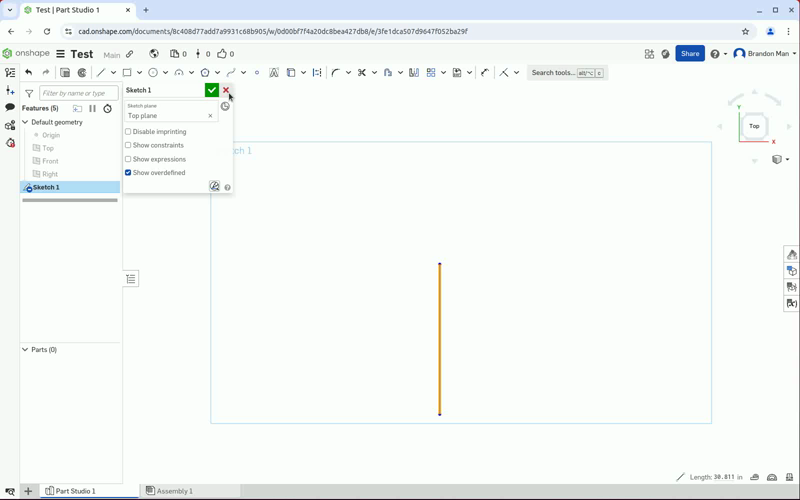
key(shift+h)
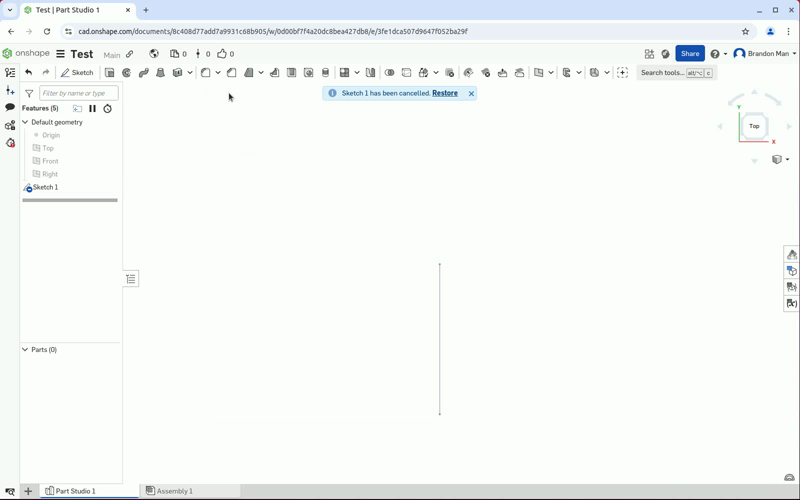
key(shift+s)
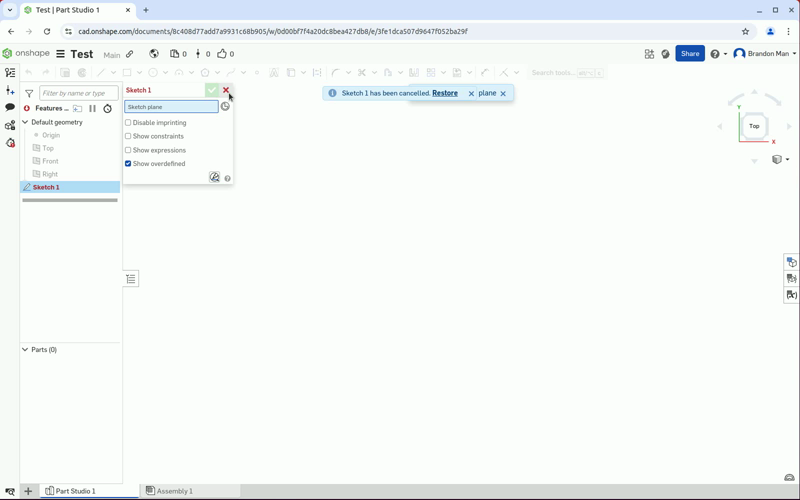
mouse_move(73, 150)
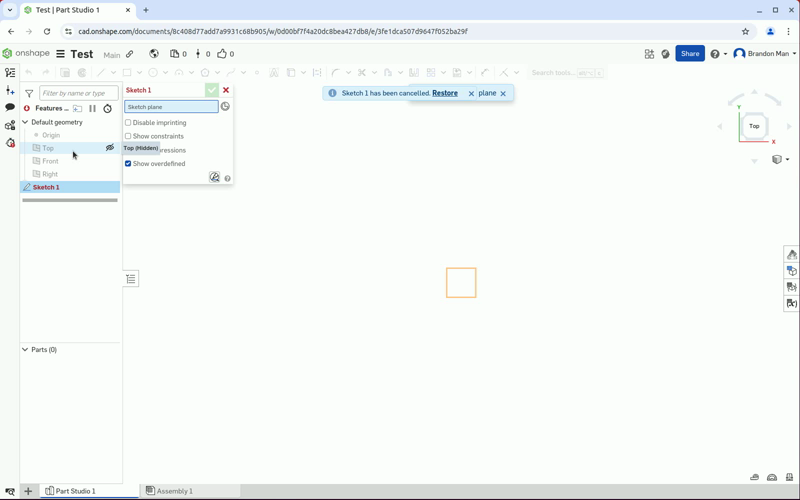
click(73, 150)
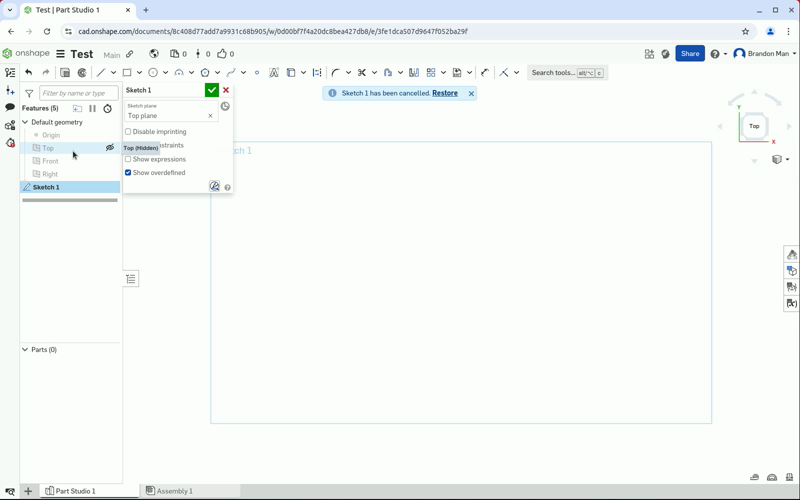
mouse_move(73, 352)
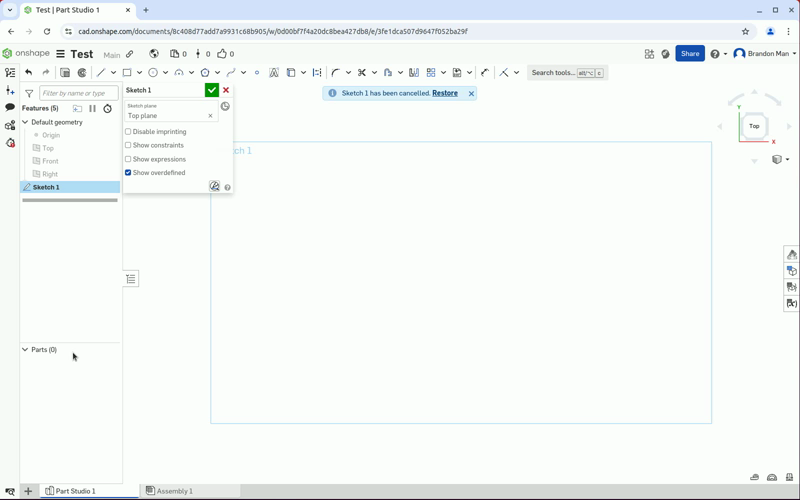
key(y)
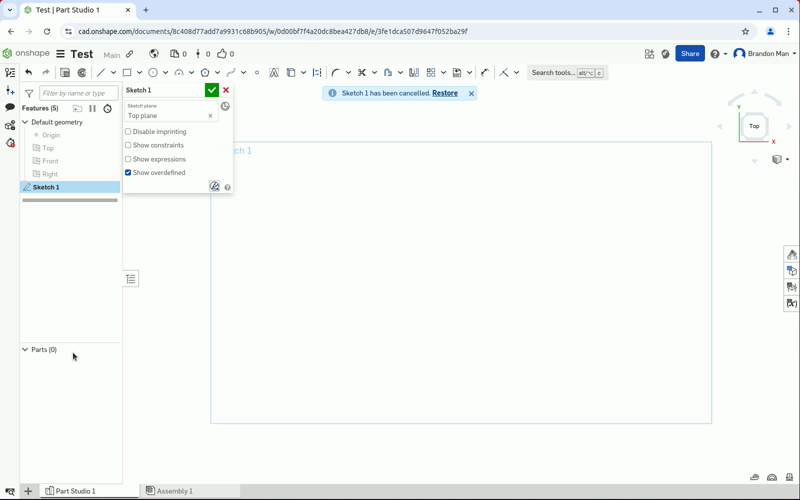
key(c)
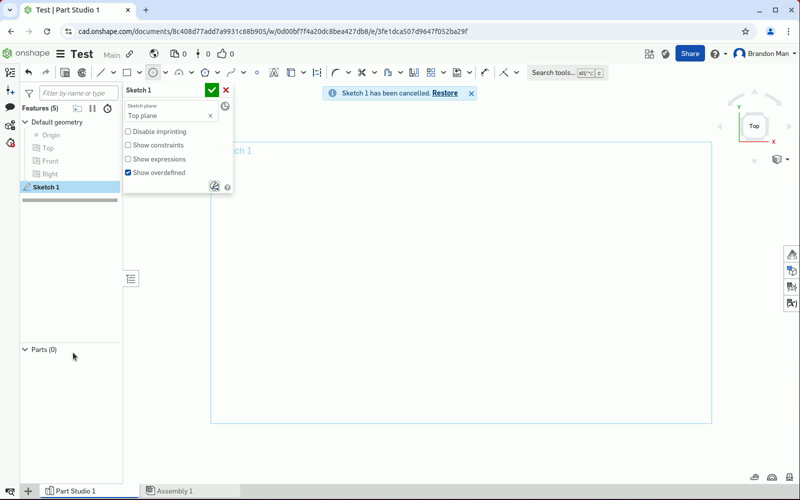
key_down(shift)
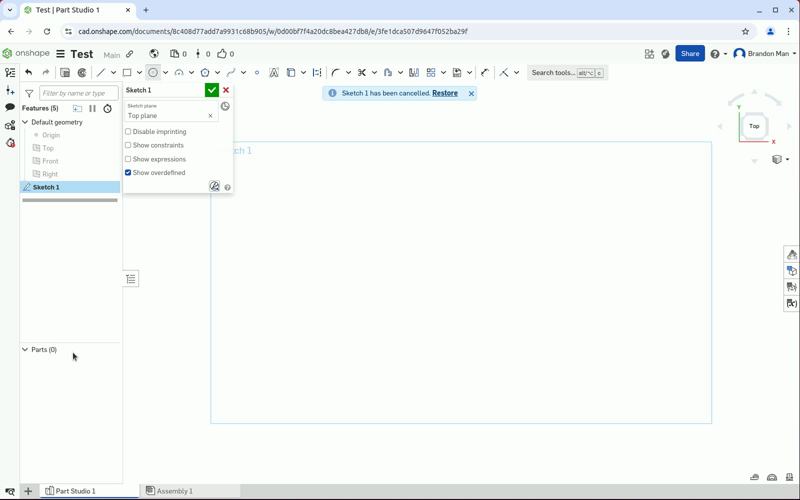
mouse_move(461, 282)
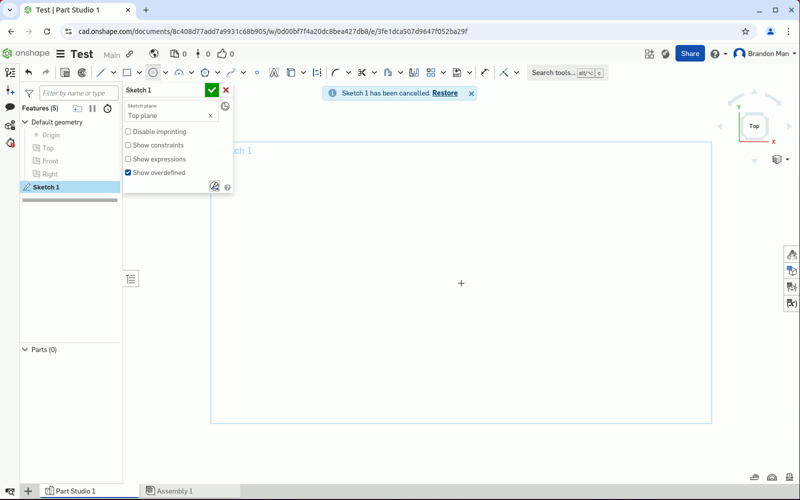
click(461, 282)
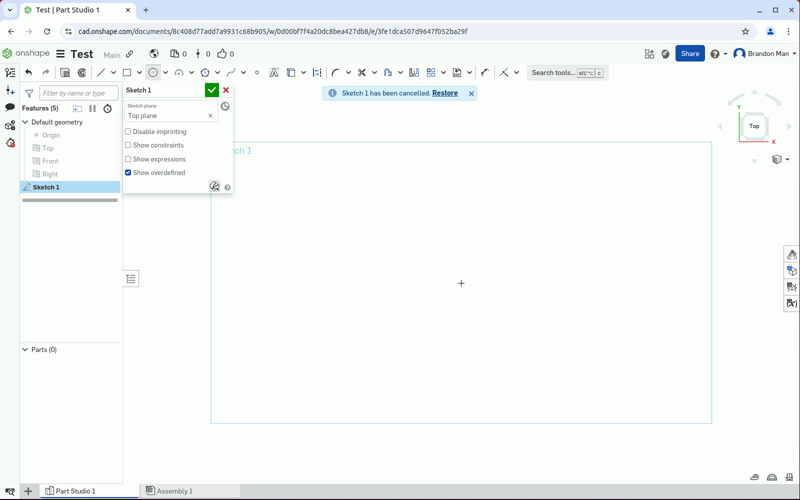
key_up(shift)
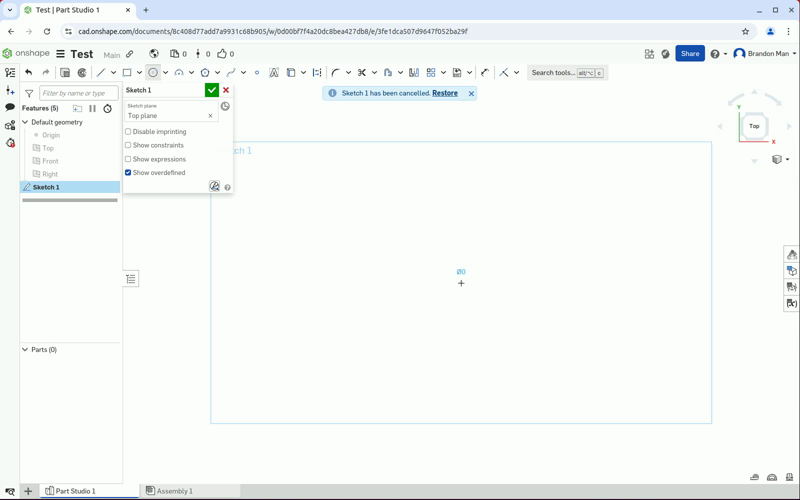
mouse_move(574, 282)
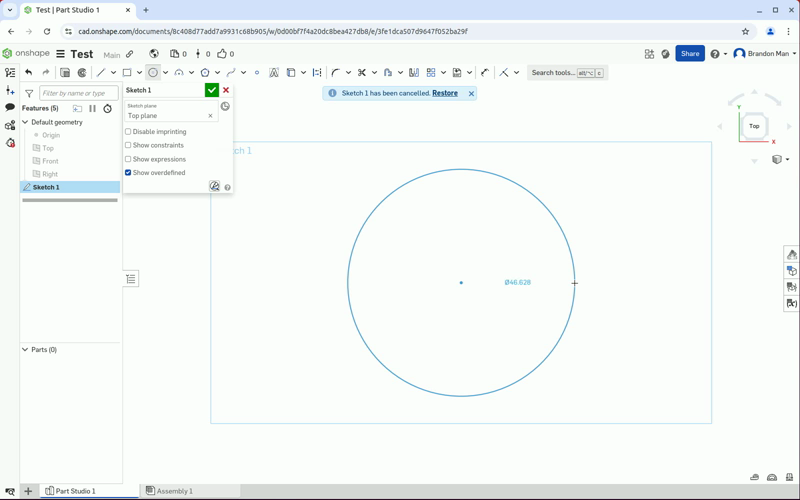
click(574, 282)
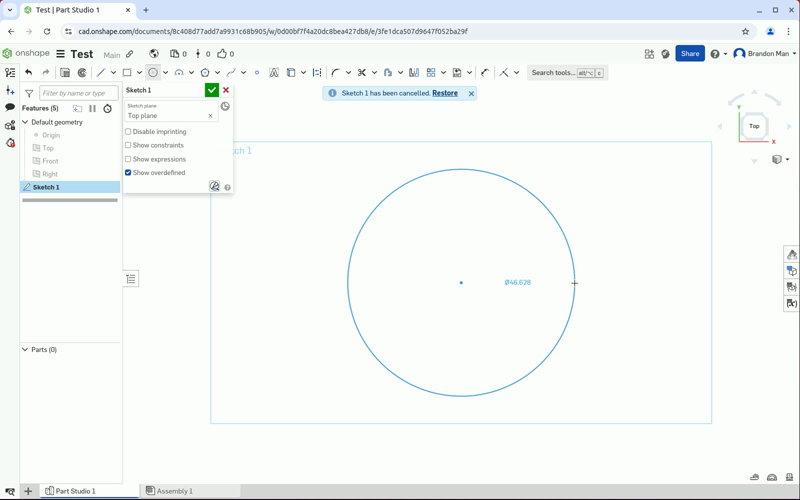
key(esc)
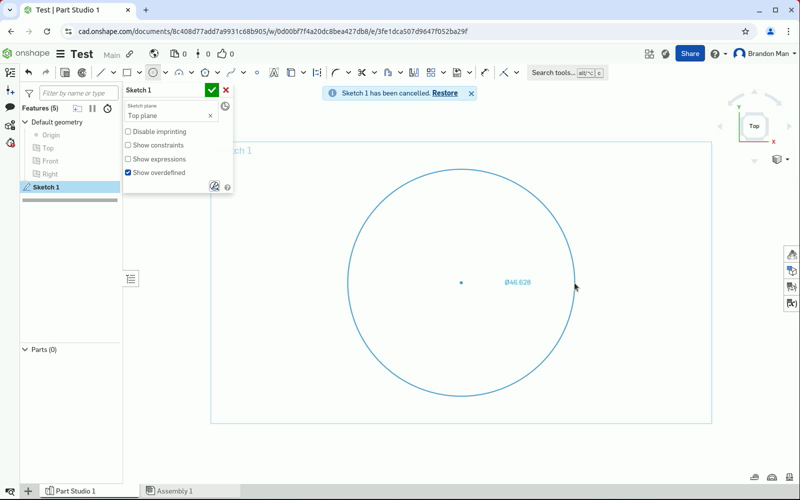
key(c)
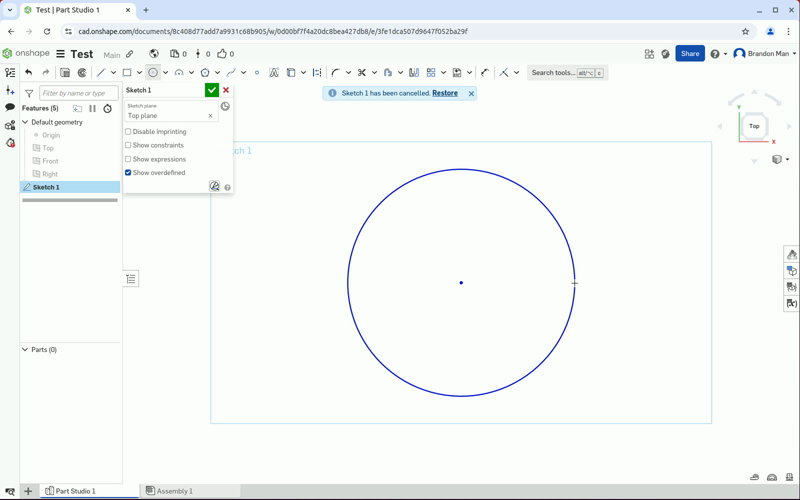
key_down(shift)
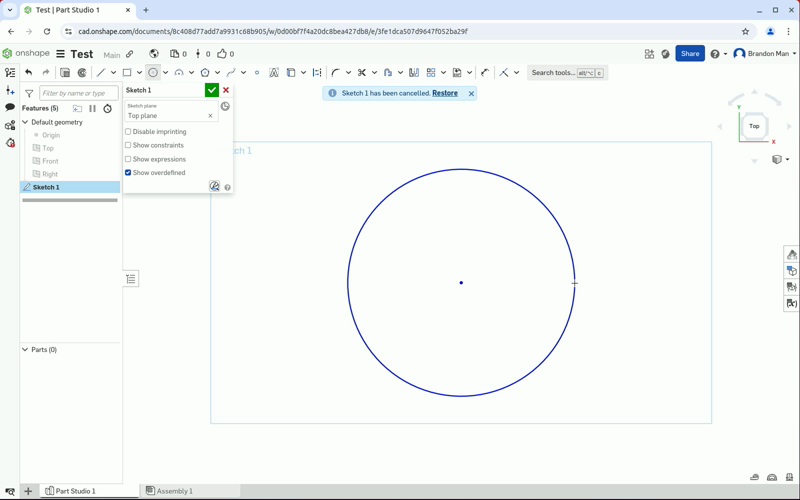
mouse_move(461, 282)
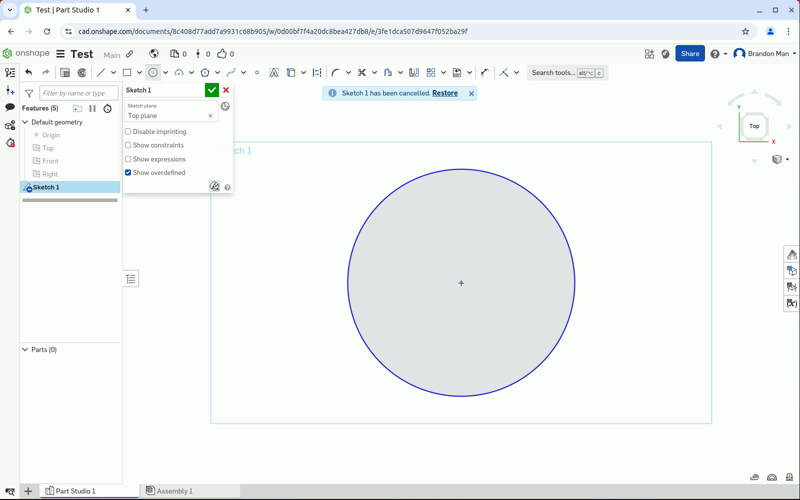
click(461, 282)
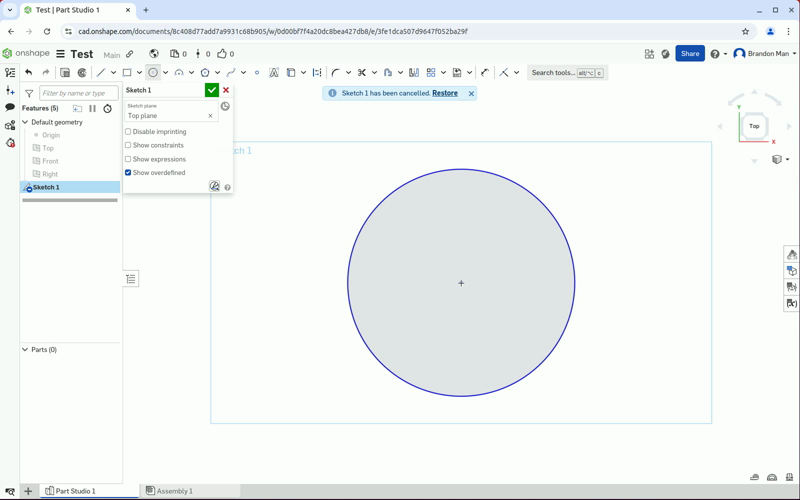
key_up(shift)
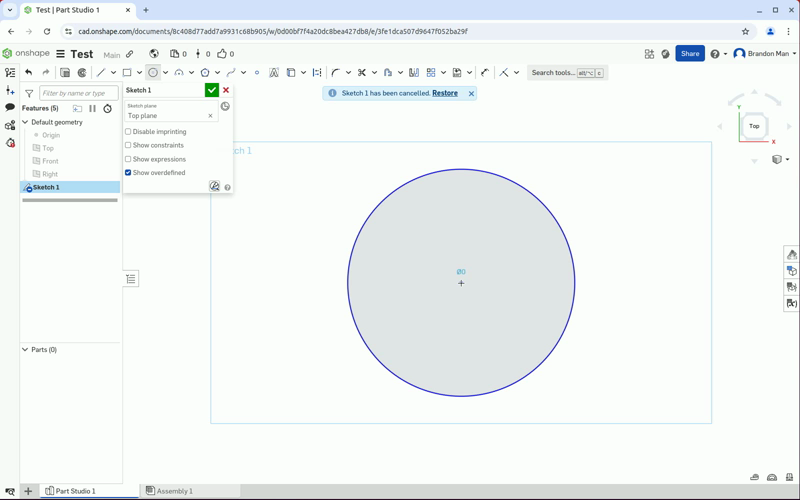
mouse_move(567, 282)
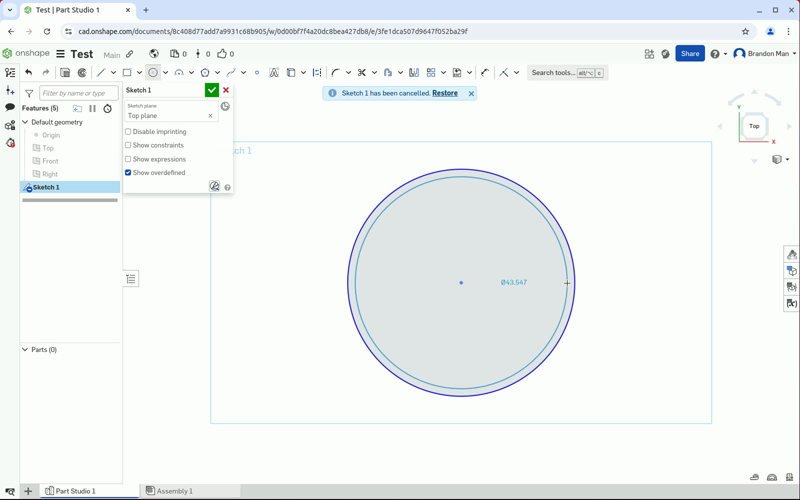
click(567, 282)
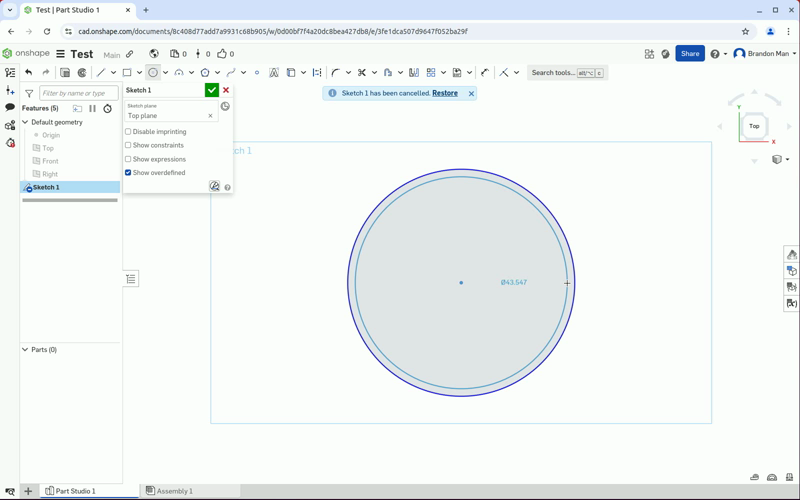
key(esc)
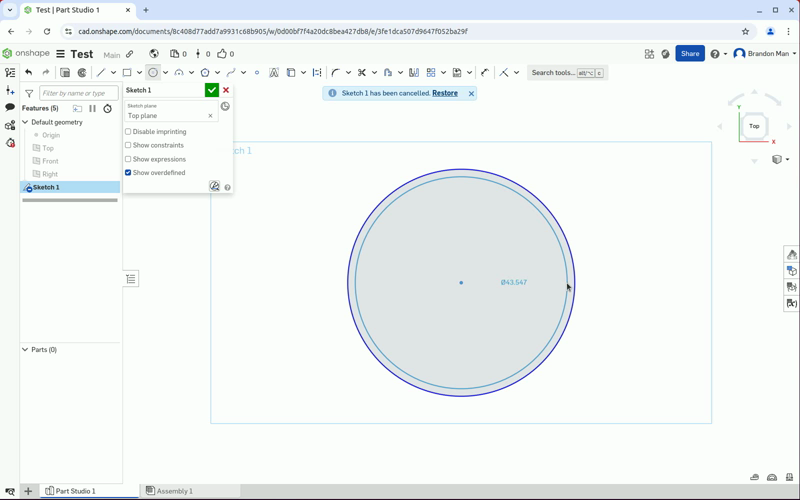
mouse_move(356, 250)
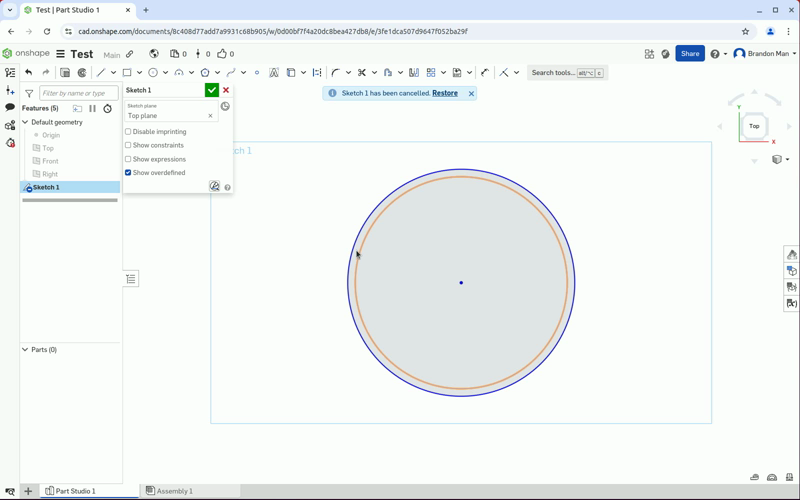
click(356, 250)
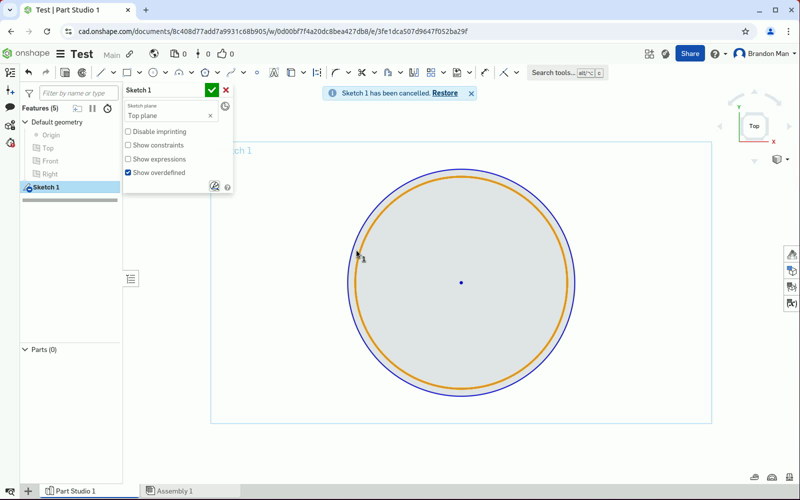
mouse_move(73, 352)
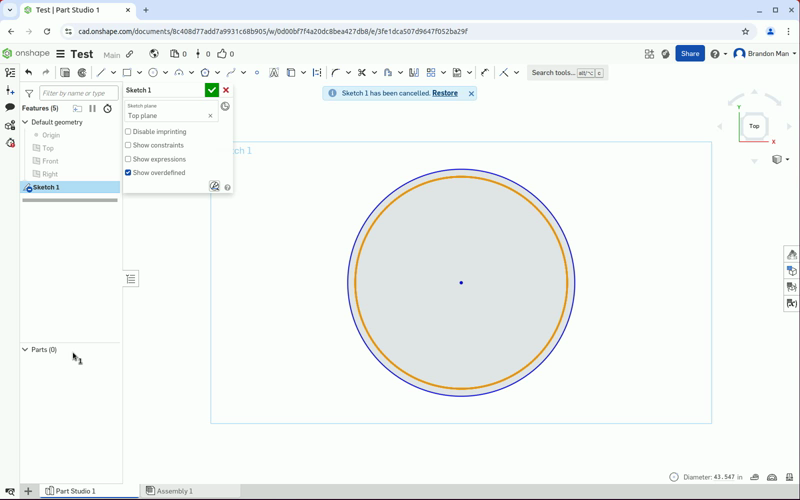
key(shift+y)
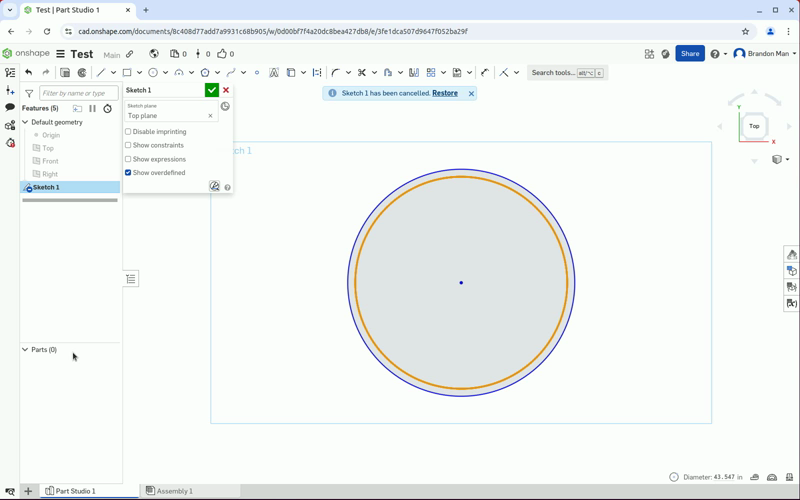
key(shift+e)
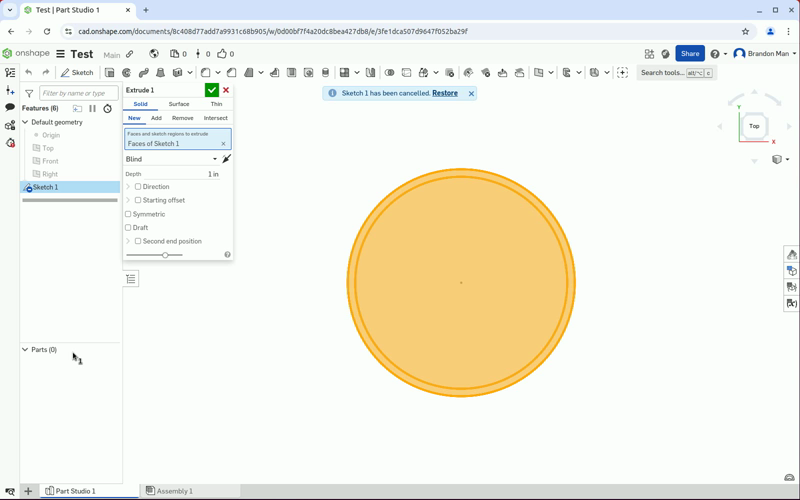
mouse_move(143, 106)
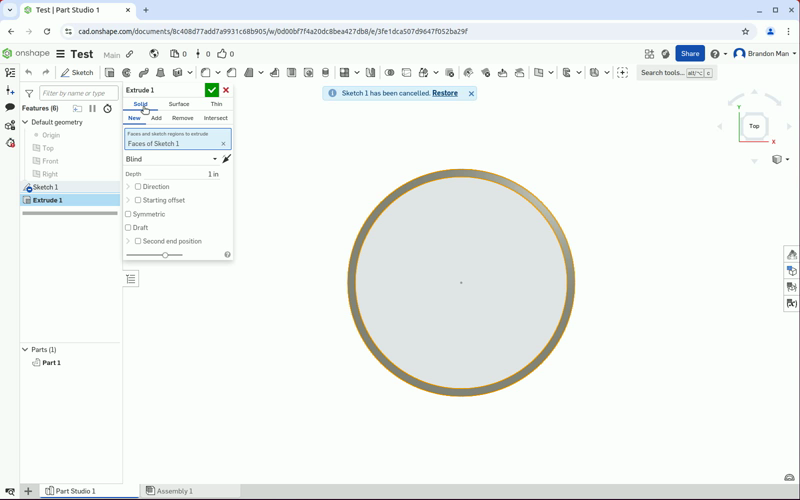
click(143, 106)
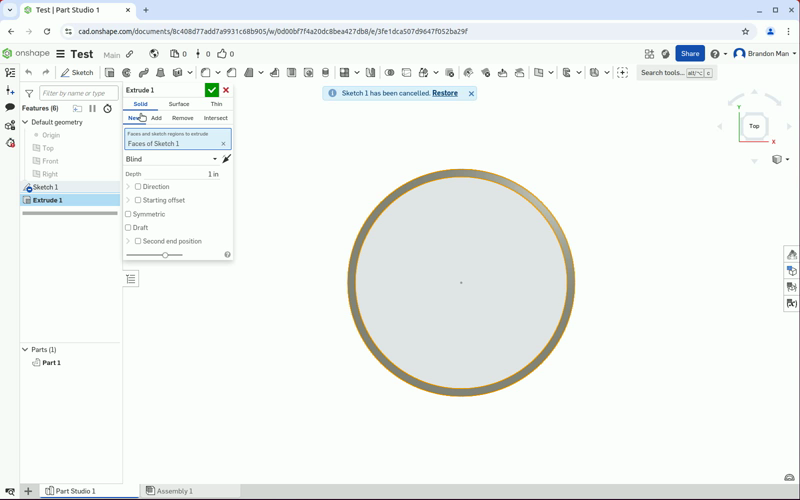
mouse_move(137, 120)
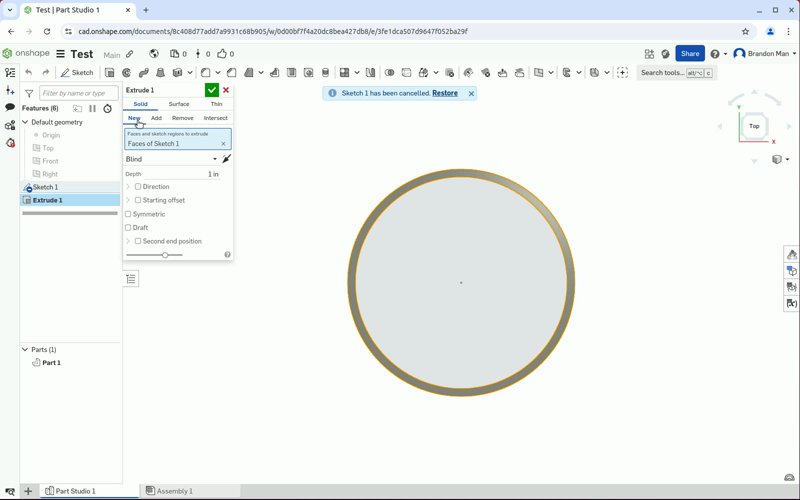
click(137, 120)
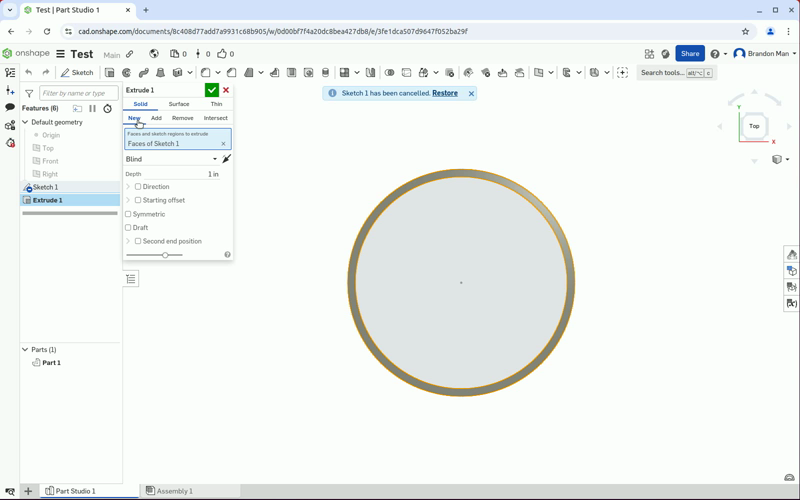
key(tab, 4)
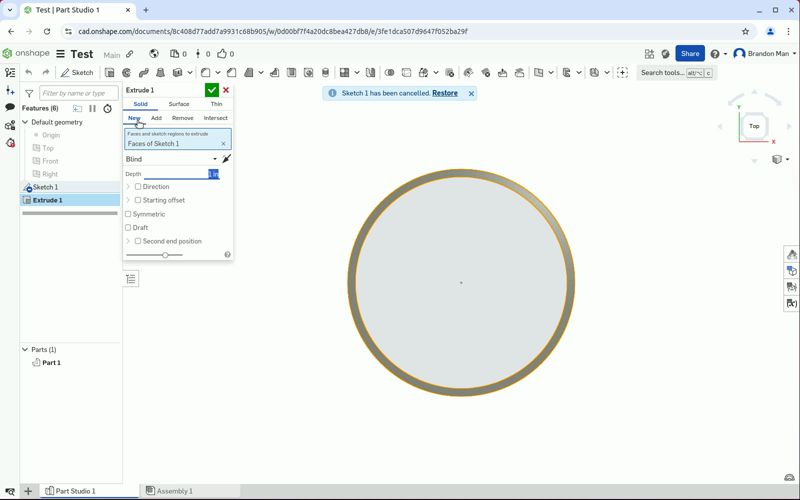
text(1.685)
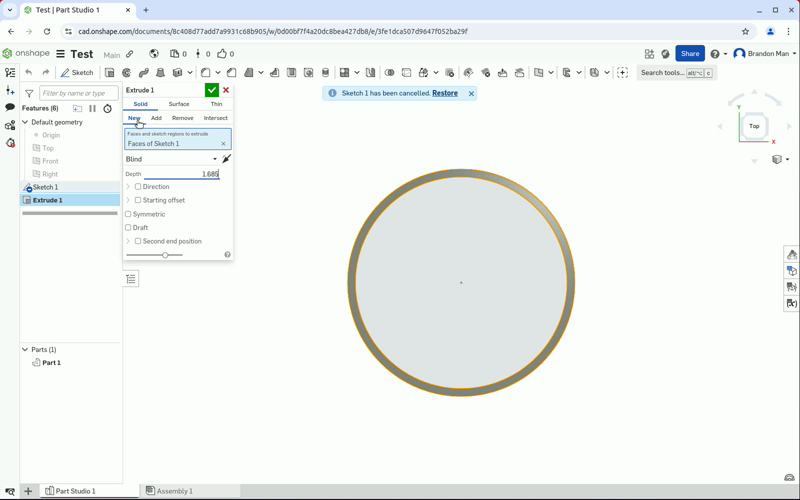
key(tab, 3)
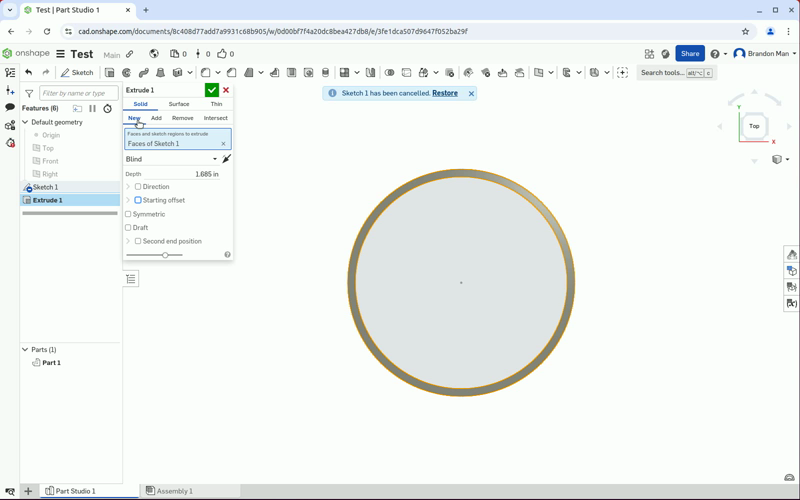
key(tab, 2)
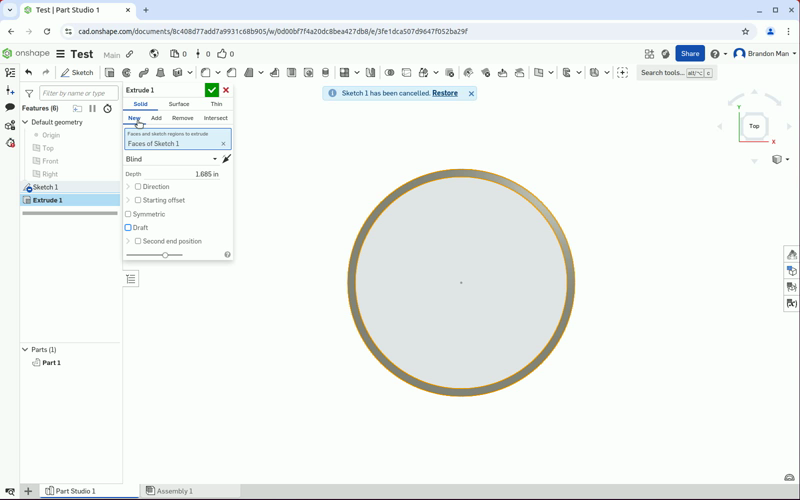
key(space)
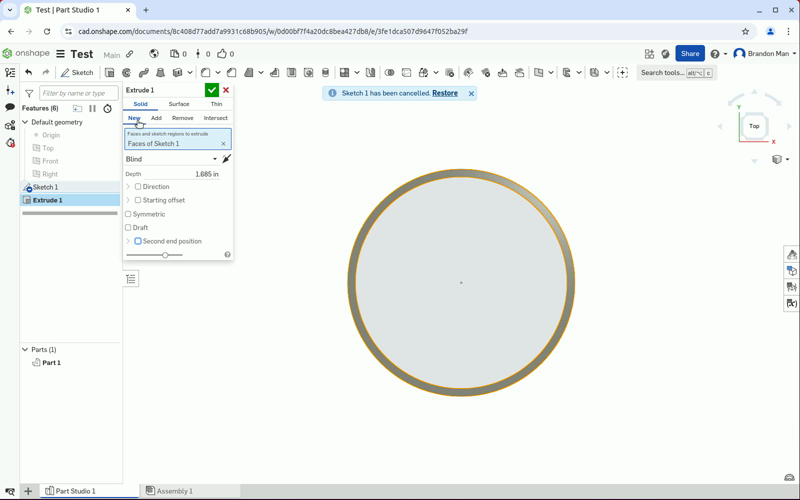
key(tab, 3)
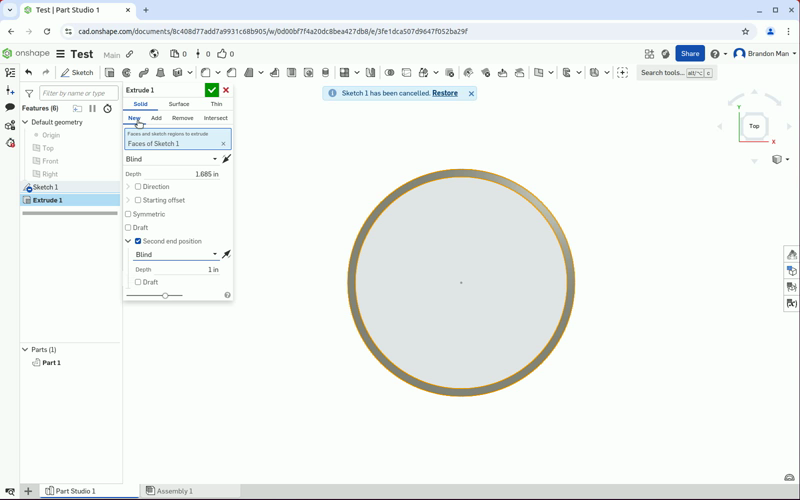
text(1.685)
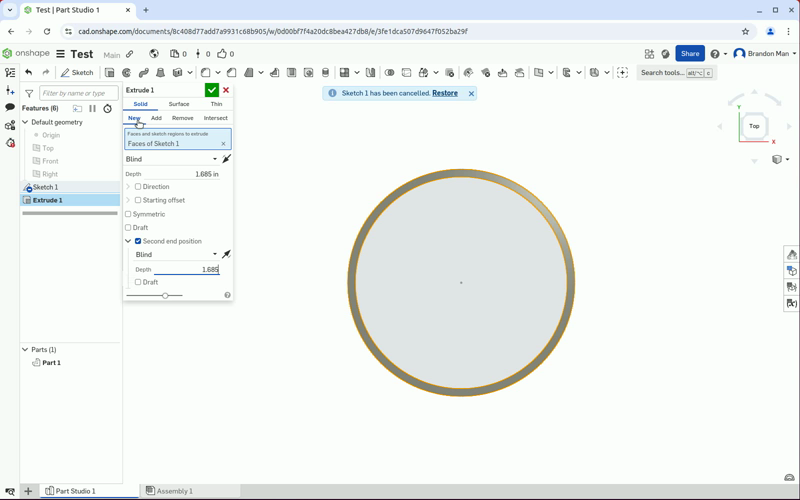
key(enter)
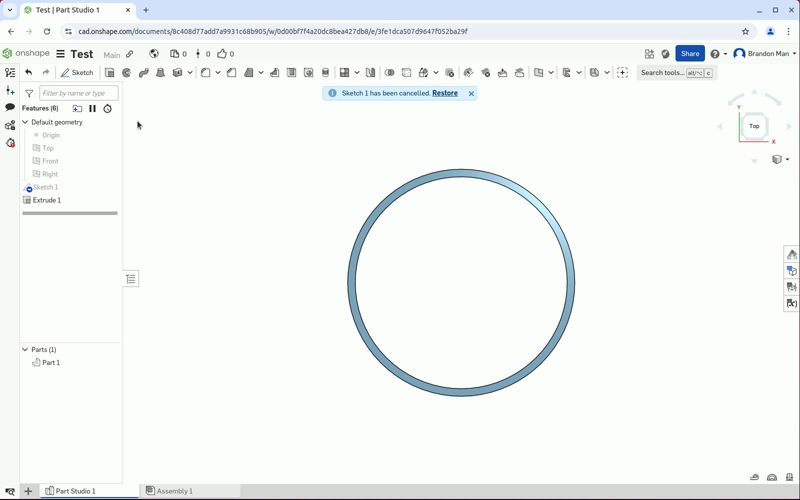
key(shift+h)
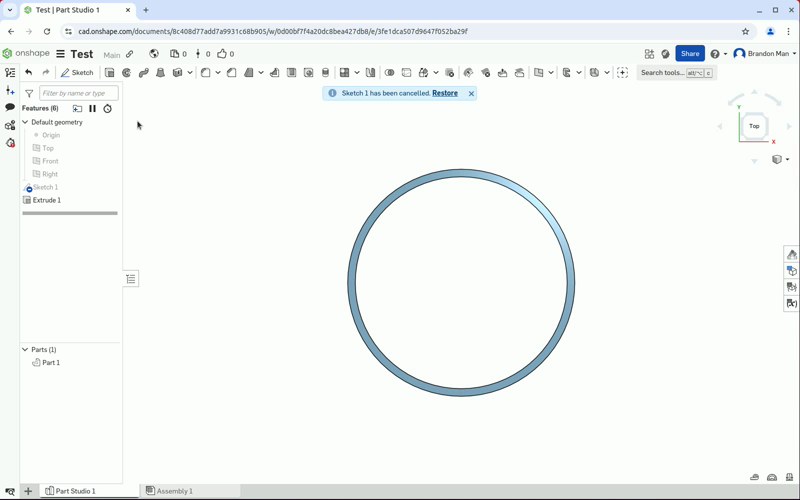
key(shift+h)
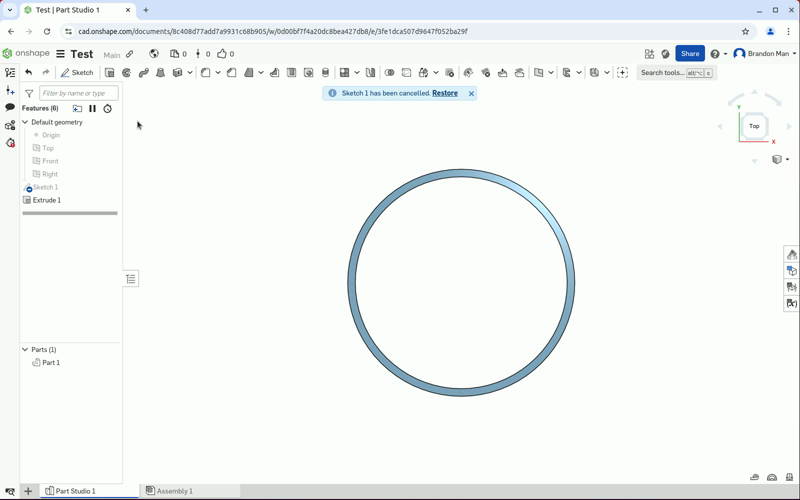
mouse_move(73, 189)
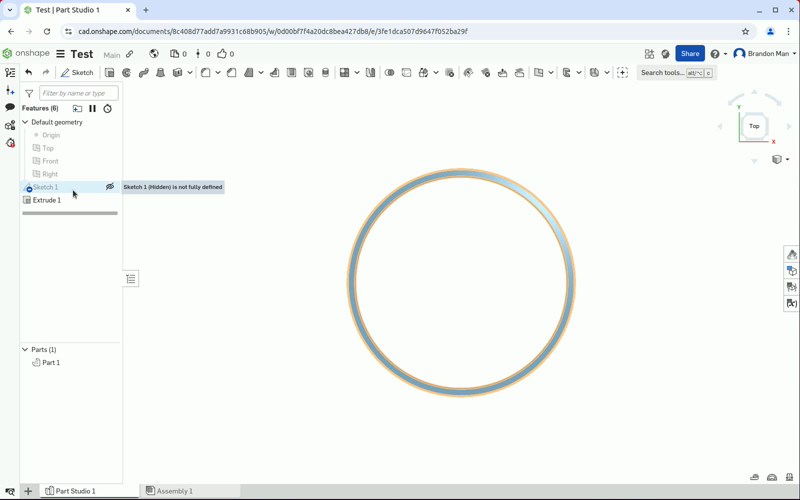
click(73, 189)
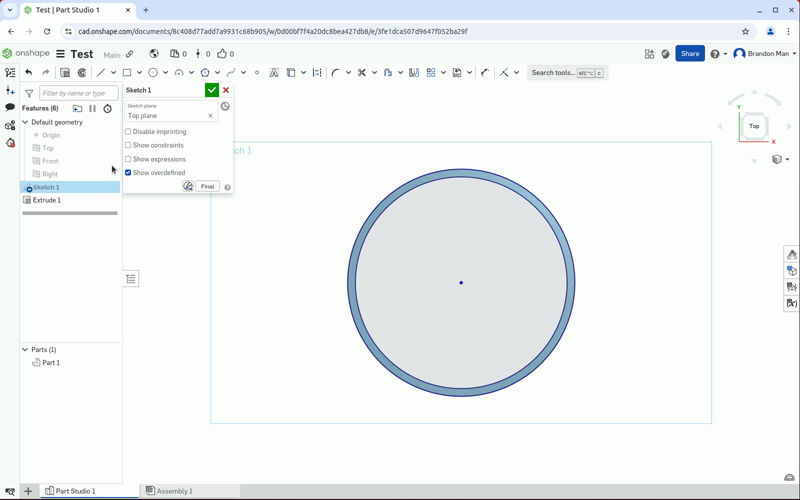
mouse_move(229, 92)
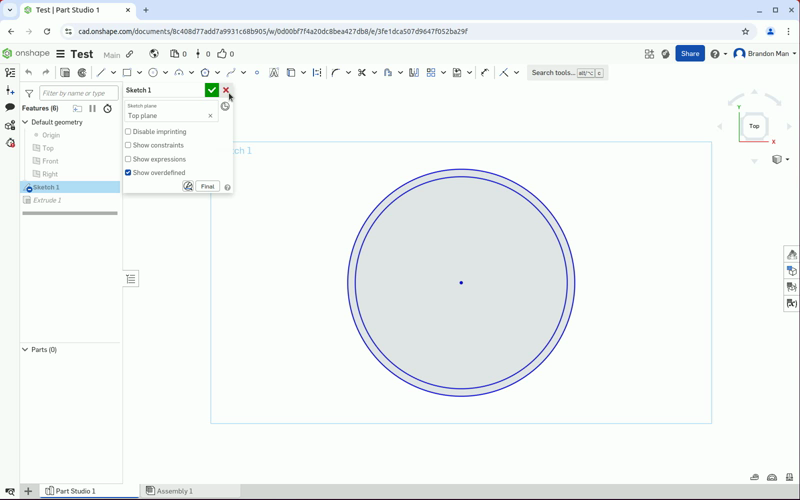
click(229, 92)
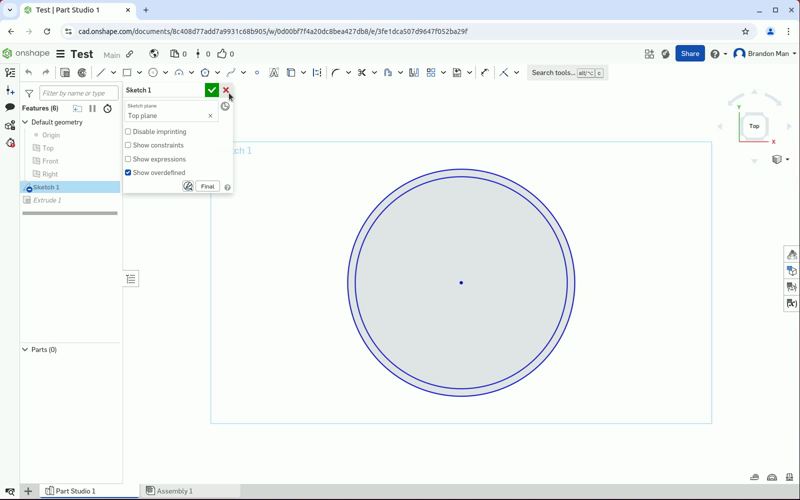
key(shift+s)
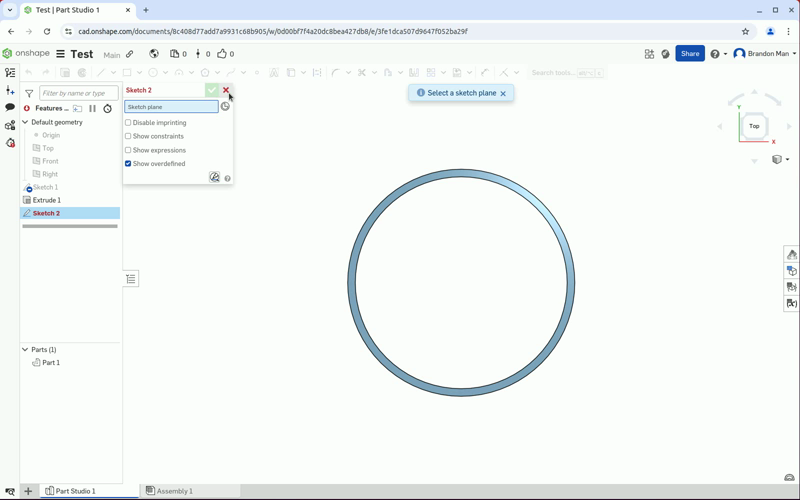
mouse_move(73, 150)
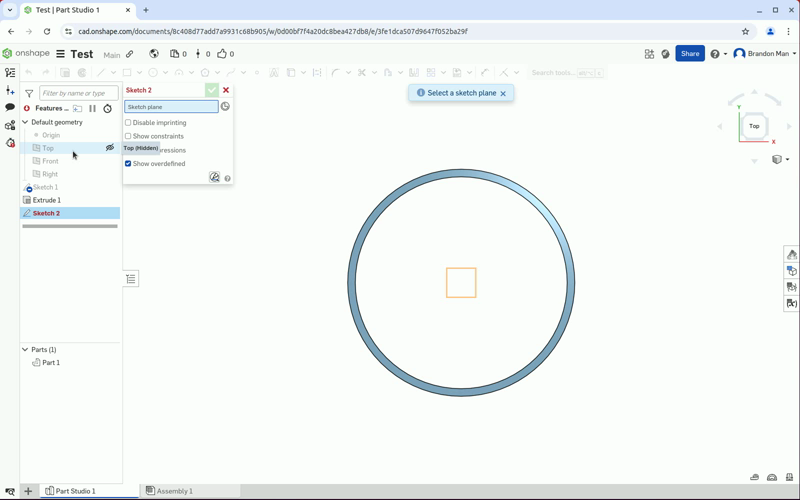
click(73, 150)
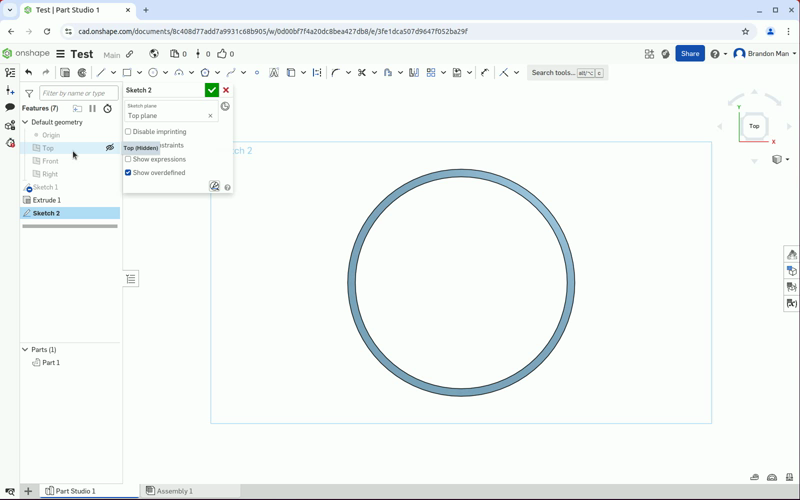
mouse_move(73, 352)
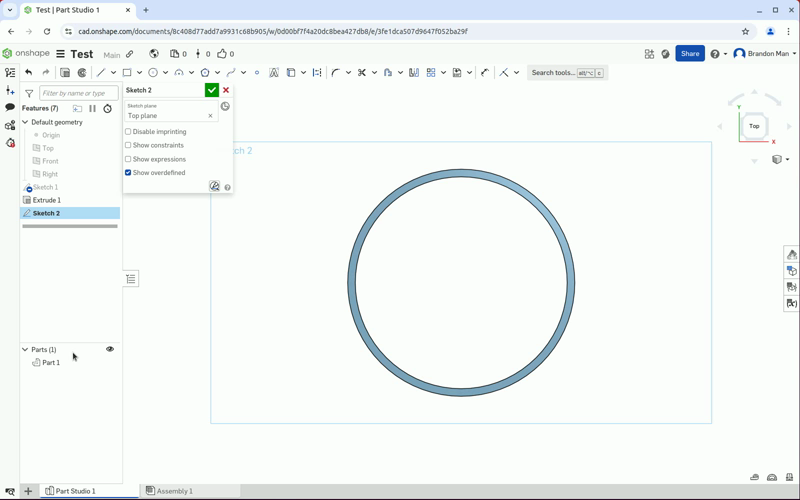
key(y)
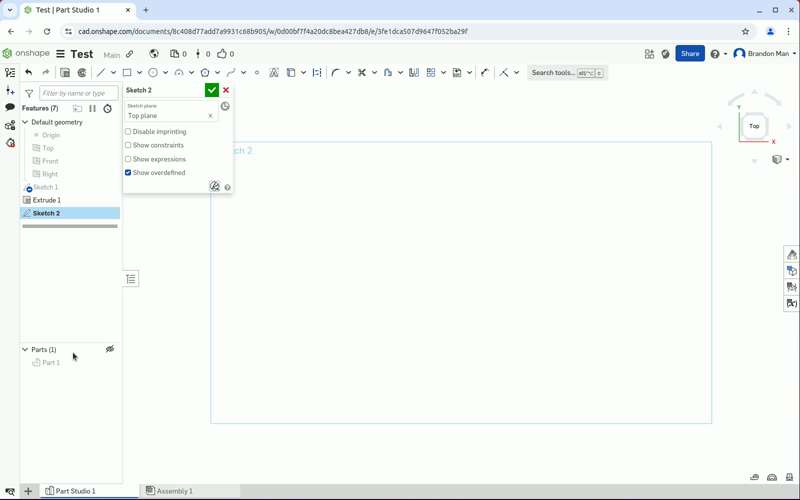
key(c)
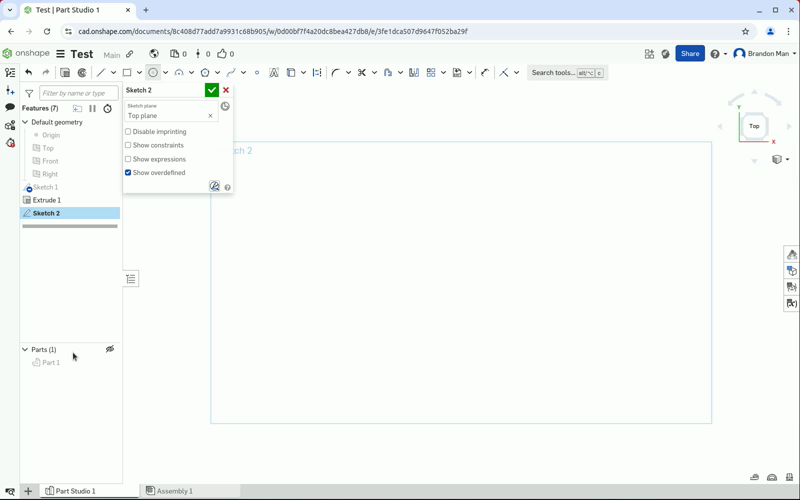
key_down(shift)
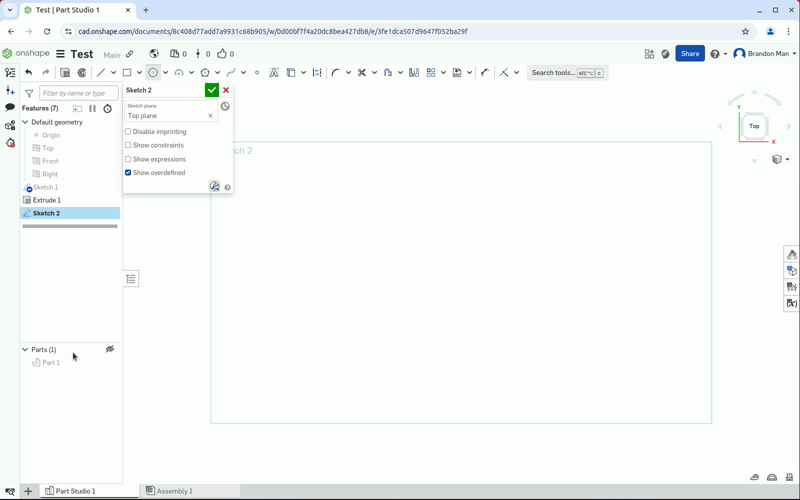
mouse_move(460, 282)
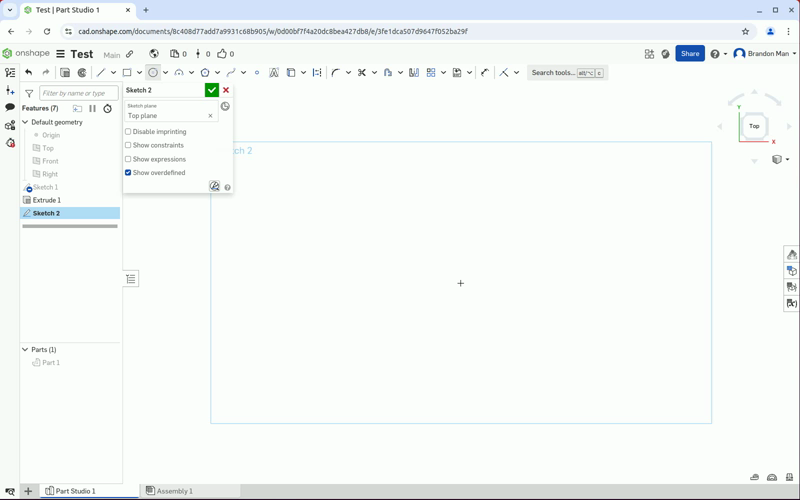
click(460, 282)
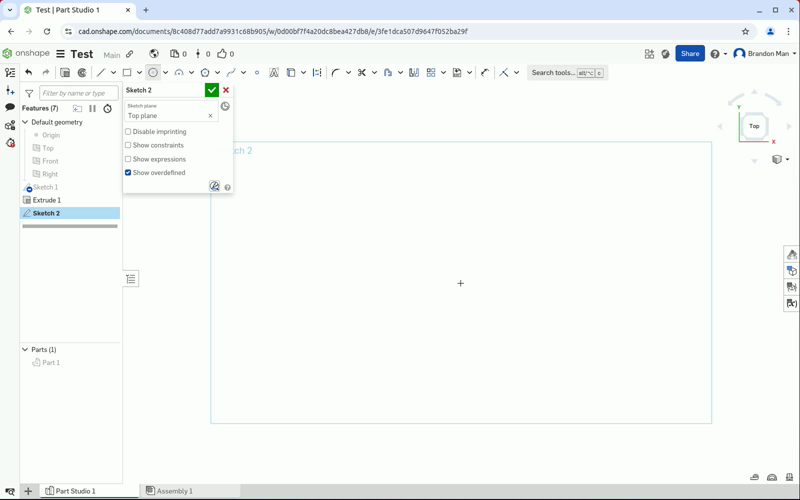
key_up(shift)
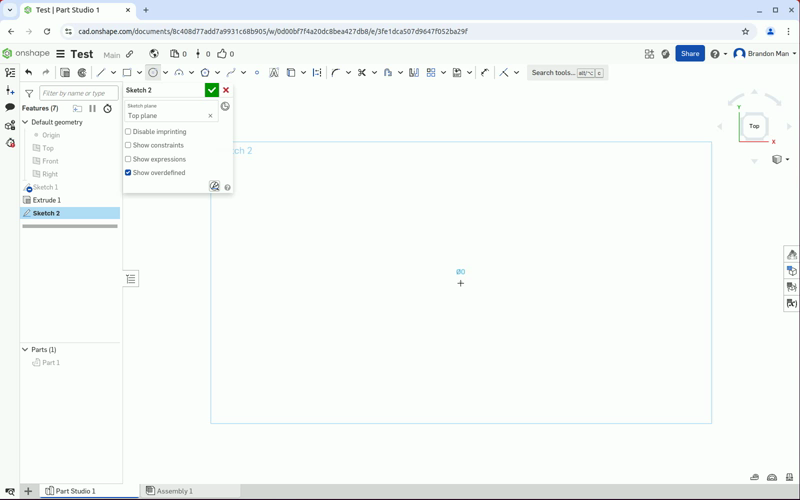
mouse_move(573, 282)
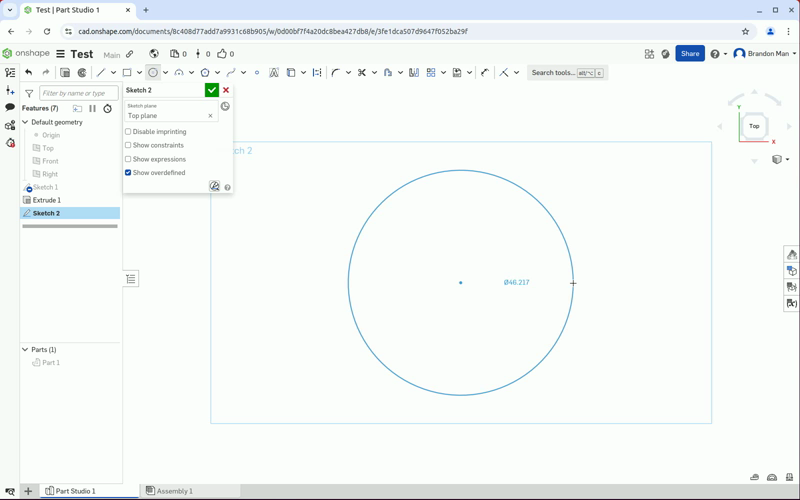
click(573, 282)
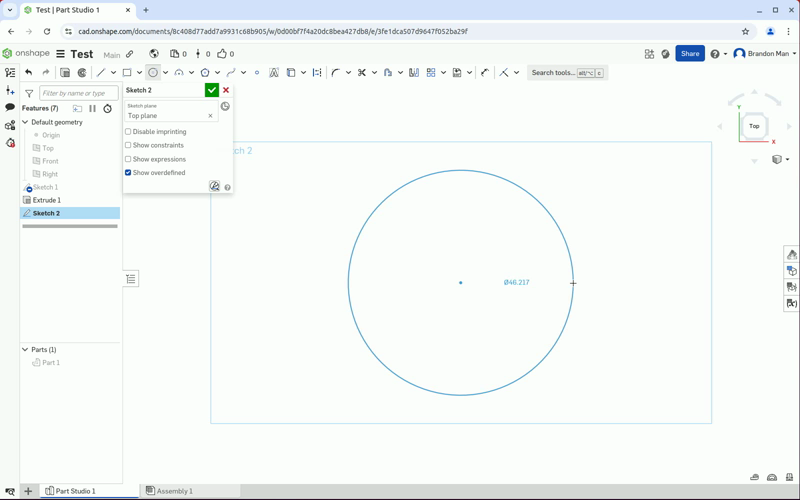
key(esc)
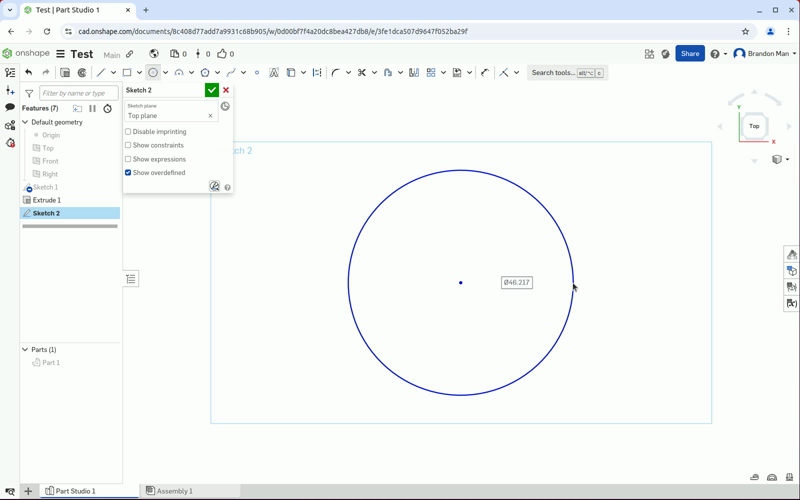
mouse_move(447, 308)
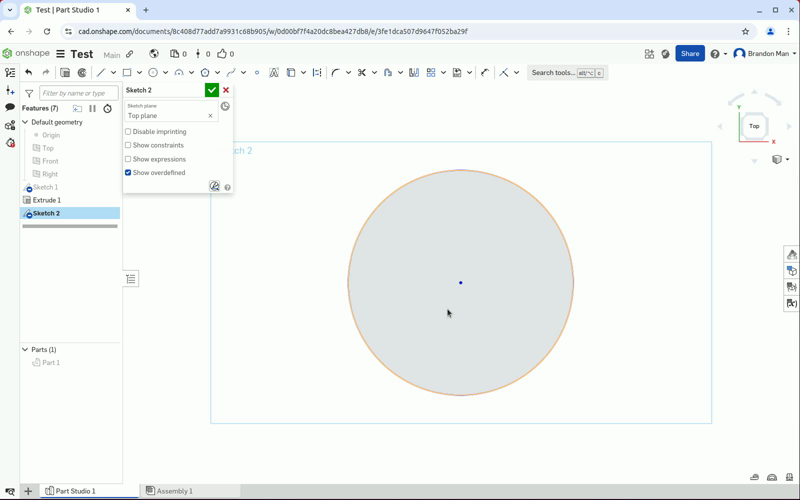
click(447, 308)
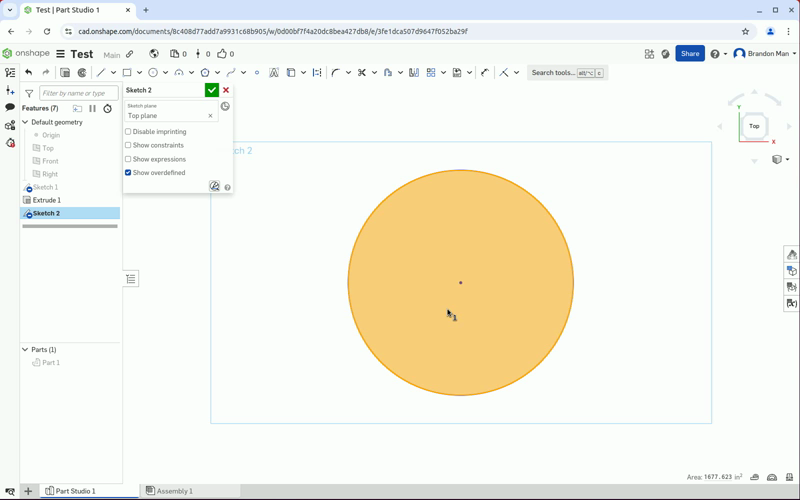
mouse_move(73, 352)
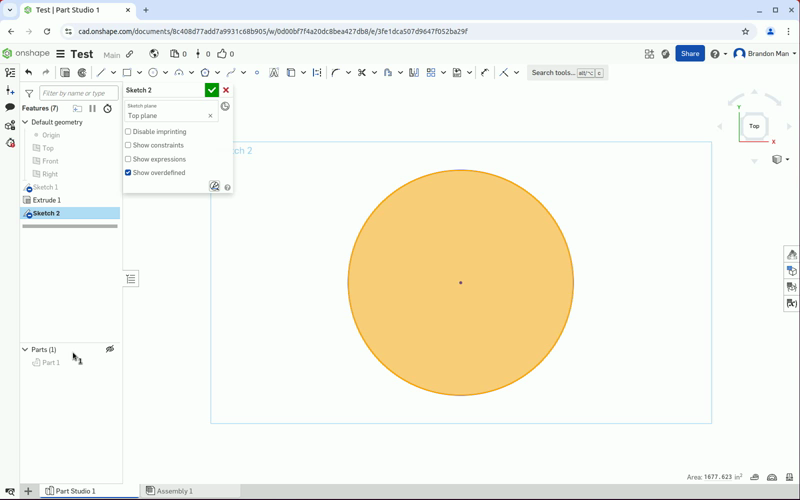
key(shift+y)
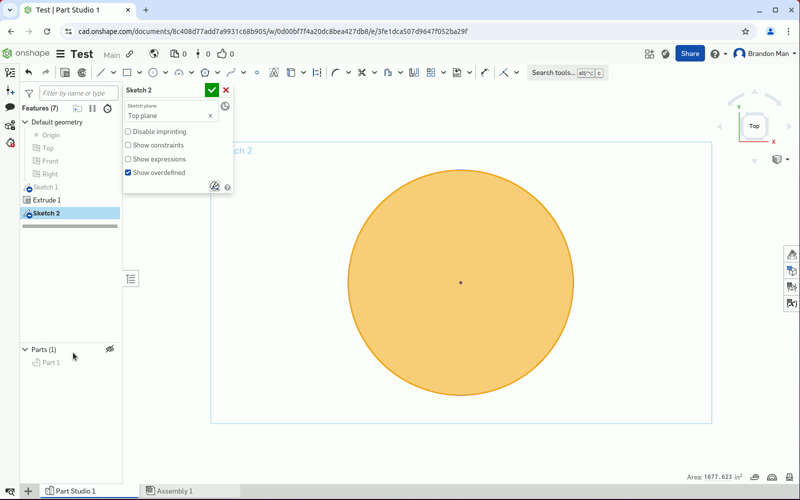
key(shift+e)
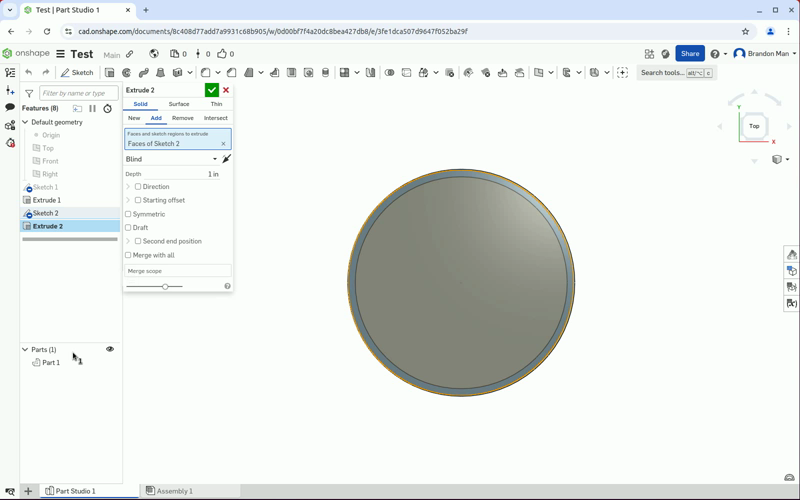
mouse_move(143, 106)
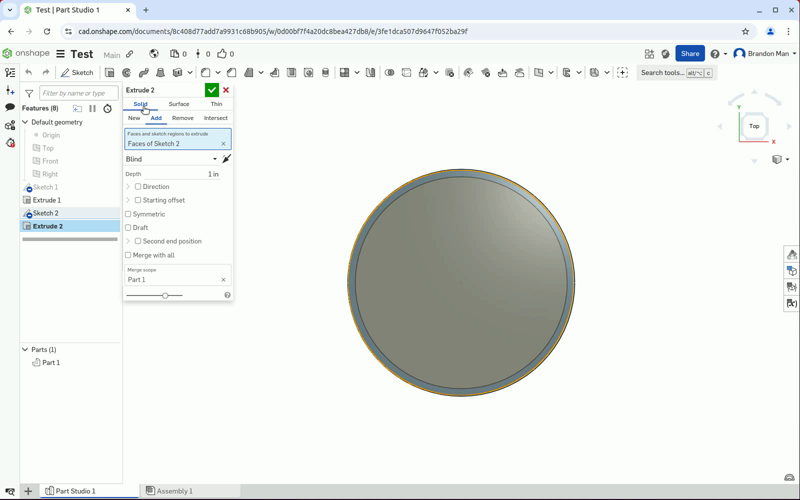
click(143, 106)
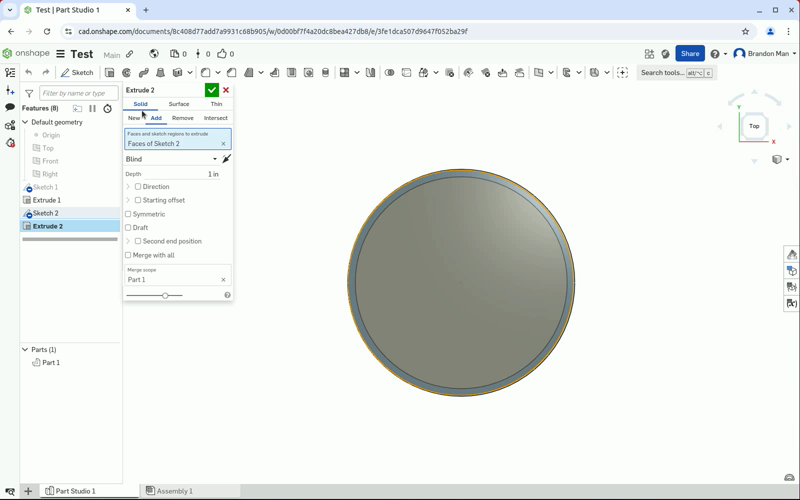
mouse_move(137, 120)
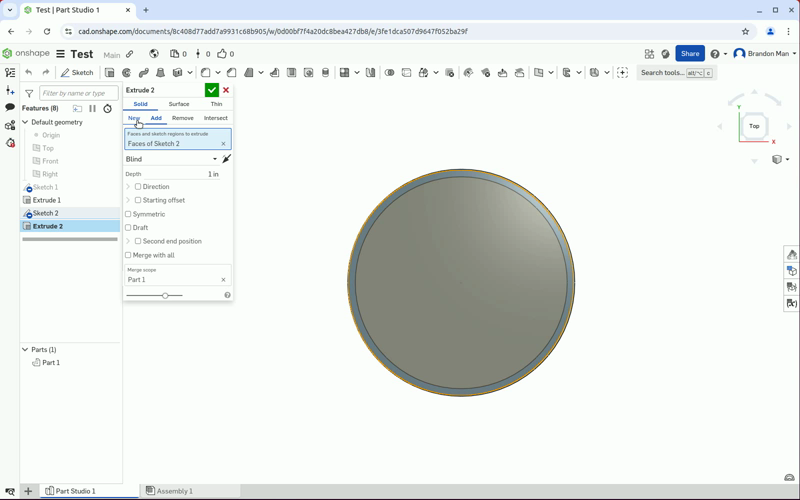
click(137, 120)
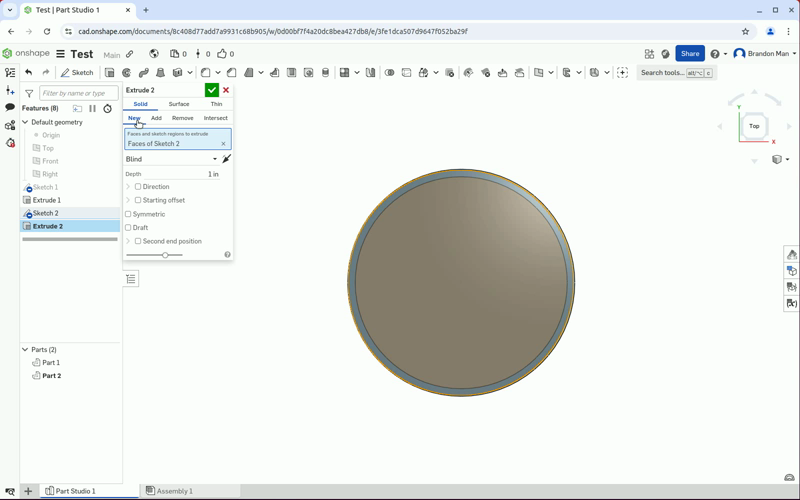
key(tab, 4)
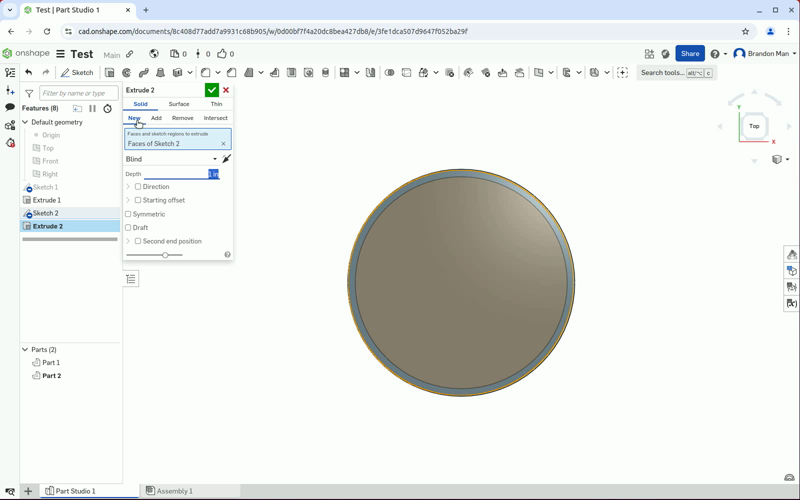
text(0.722)
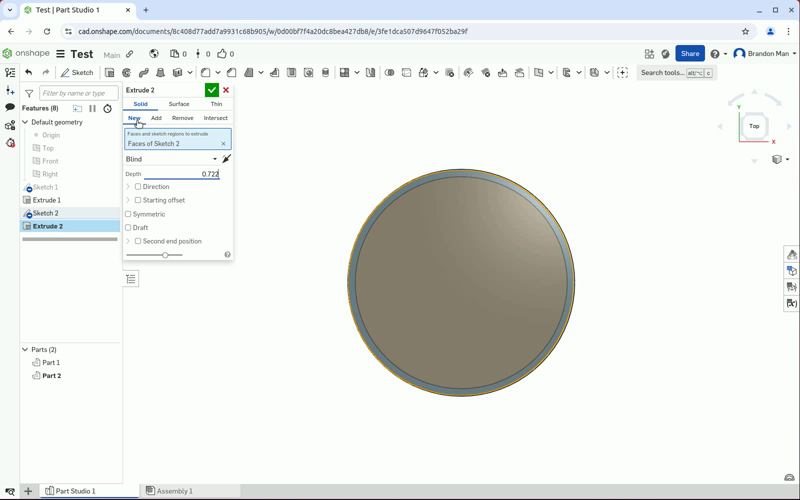
key(tab, 3)
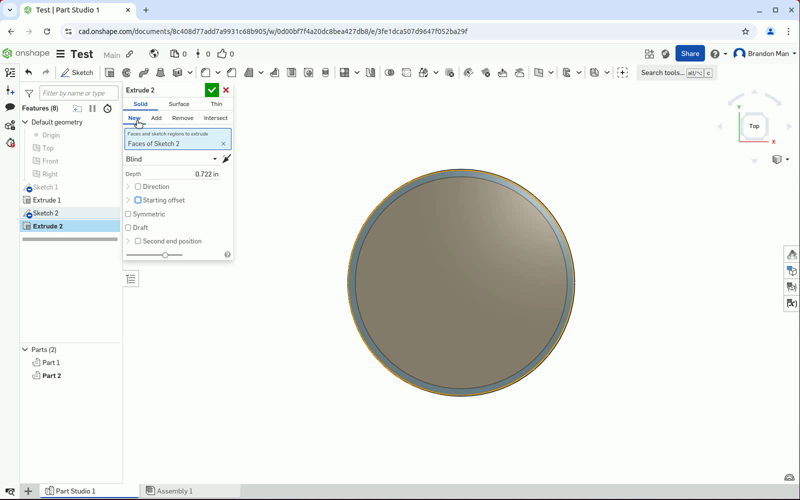
key(tab, 2)
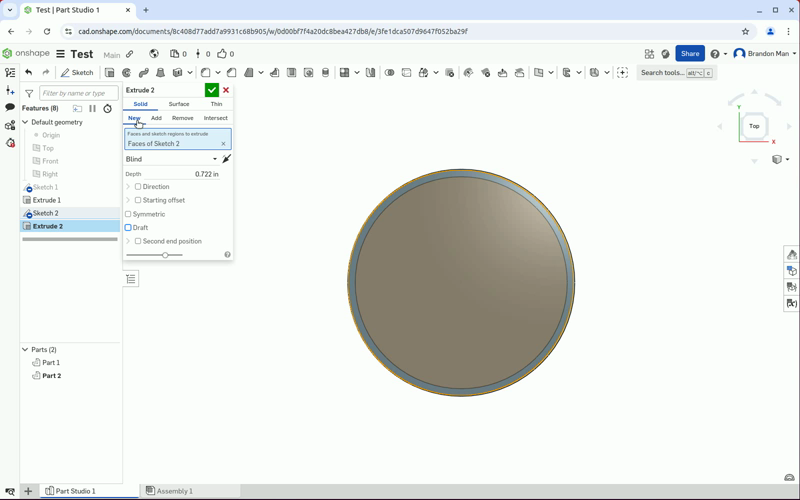
key(space)
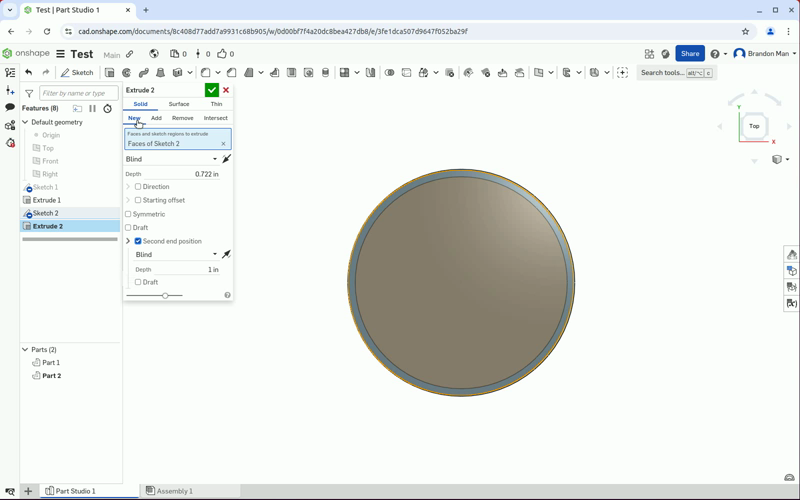
key(tab, 3)
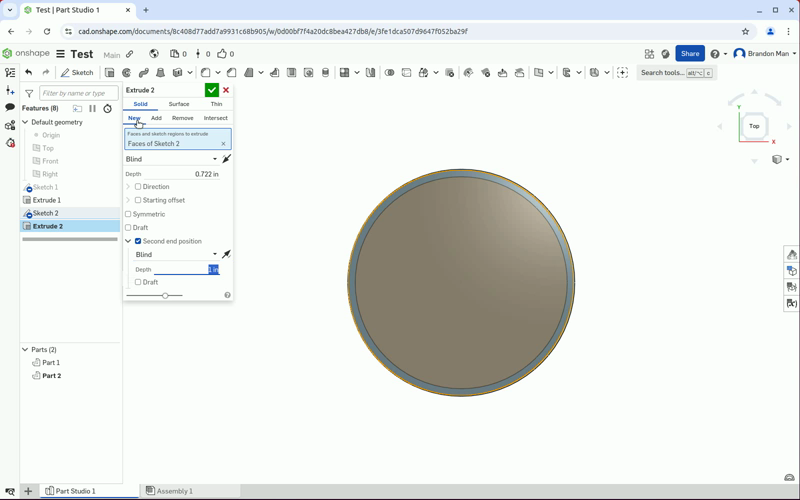
text(0.722)
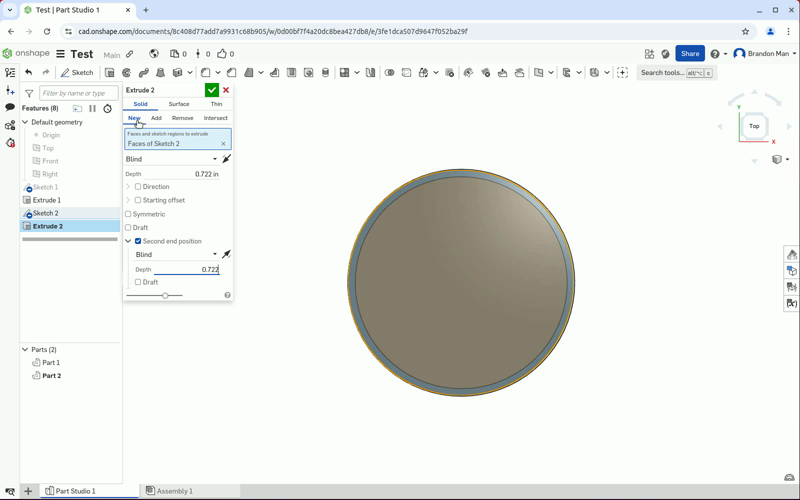
key(enter)
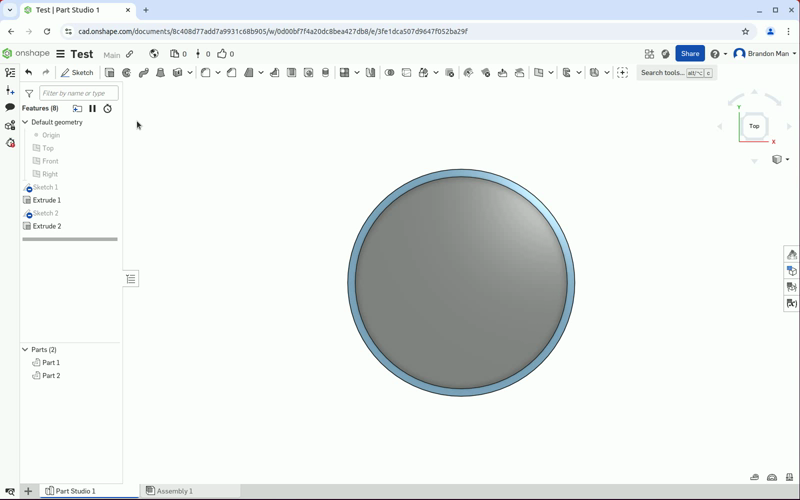
key(shift+h)
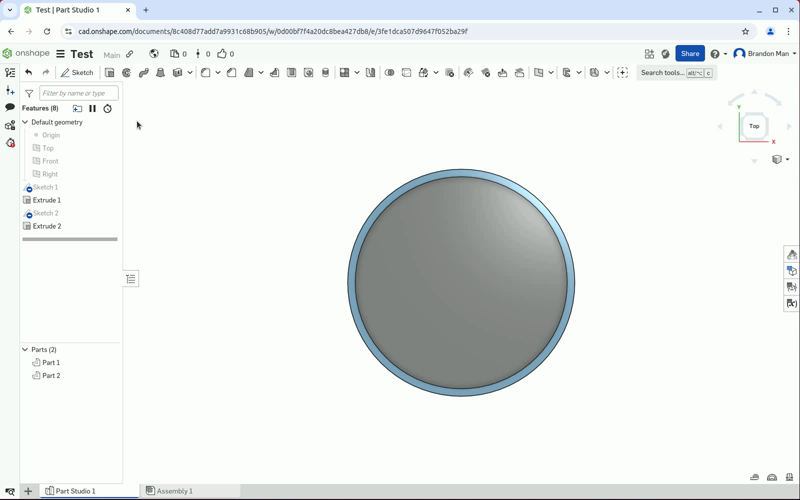
key(shift+h)
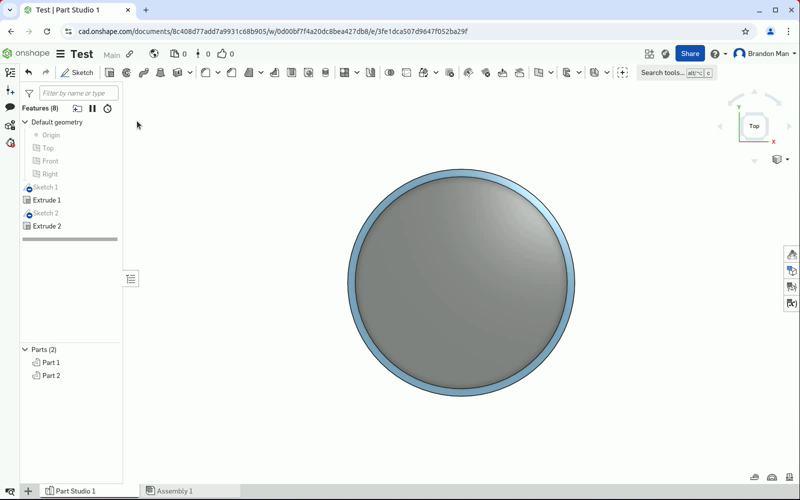
mouse_move(73, 189)
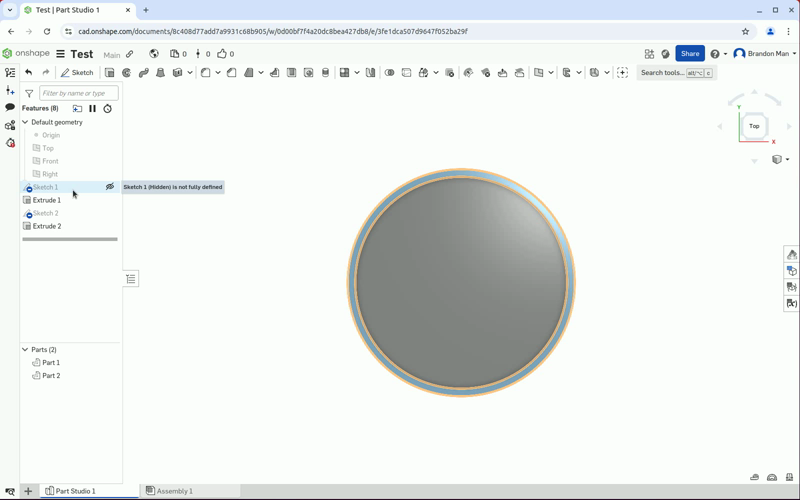
click(73, 189)
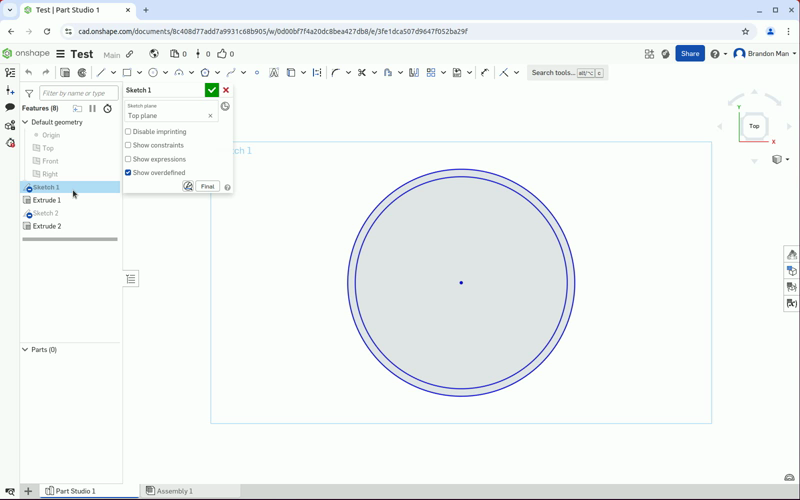
mouse_move(229, 92)
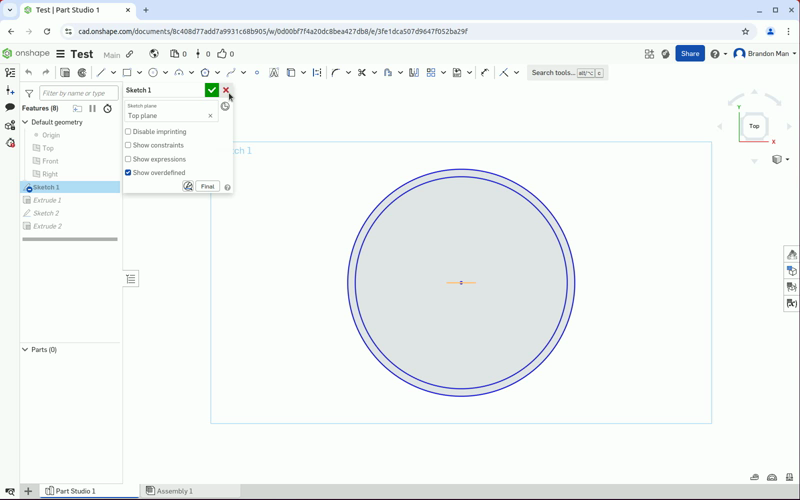
click(229, 92)
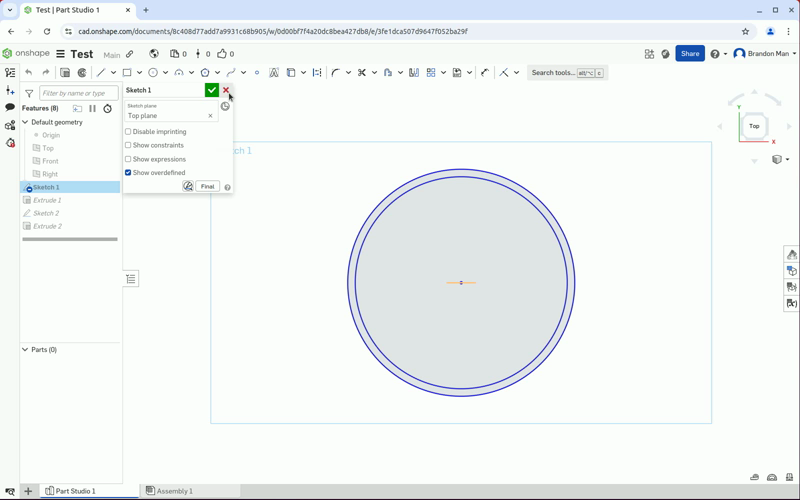
key(shift+s)
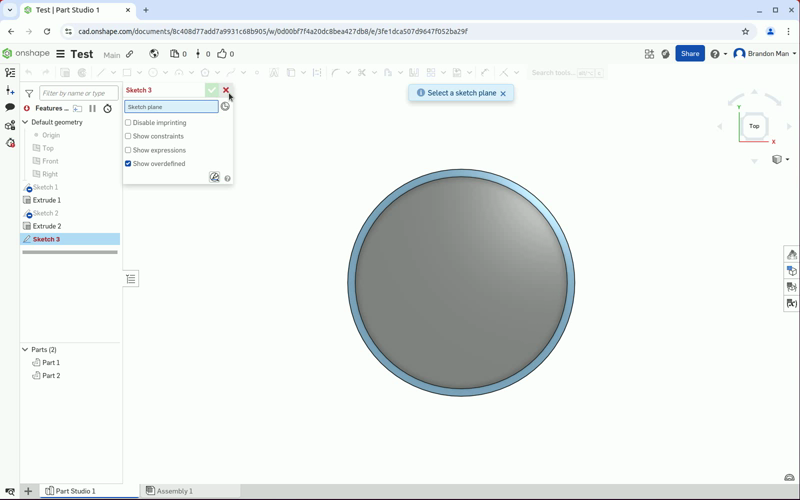
mouse_move(73, 150)
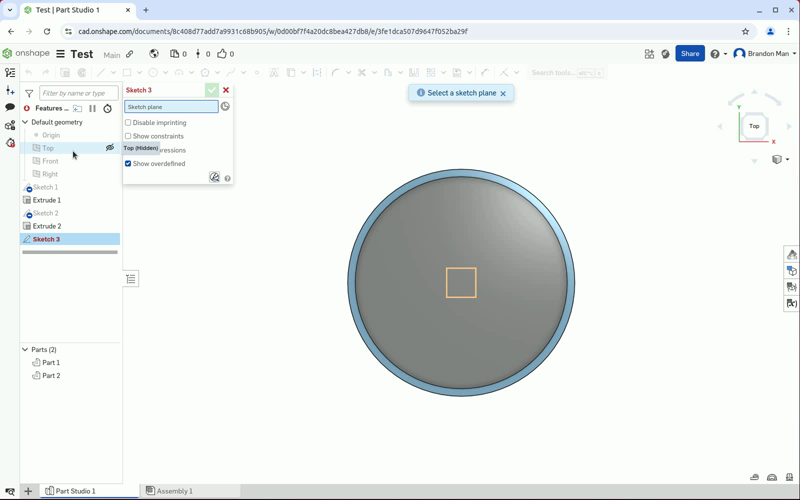
click(73, 150)
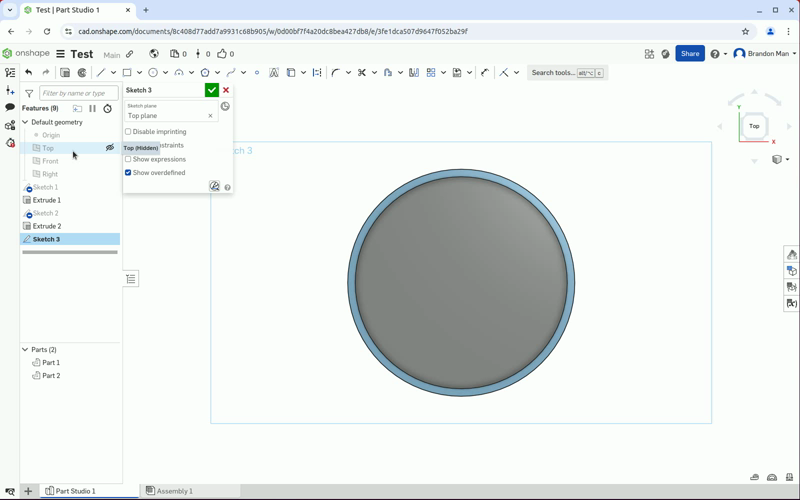
mouse_move(73, 352)
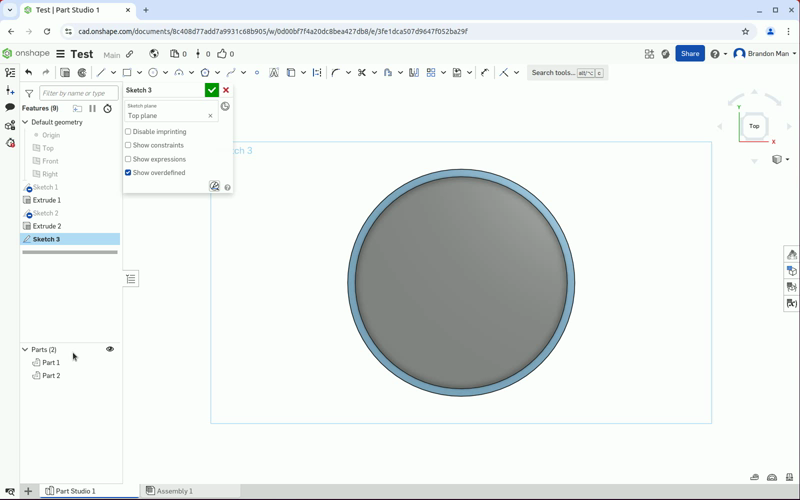
key(y)
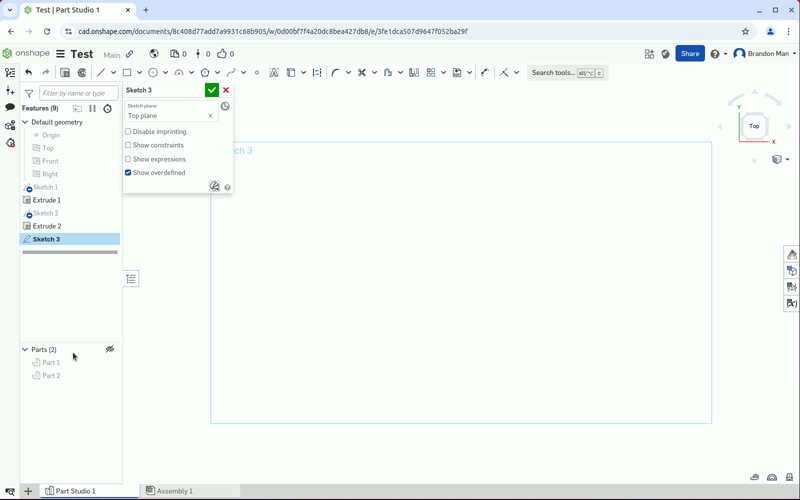
key(c)
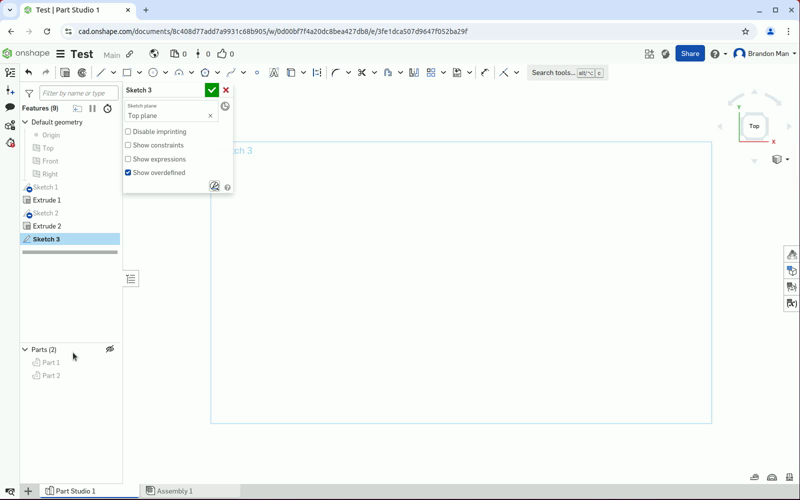
key_down(shift)
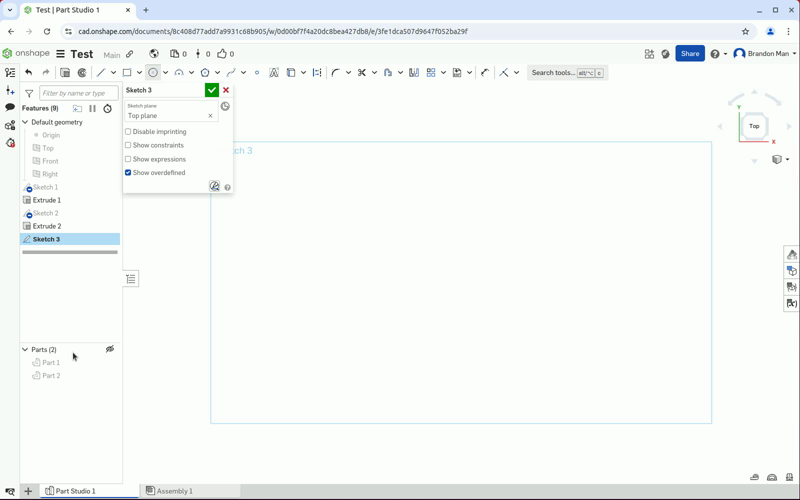
mouse_move(461, 228)
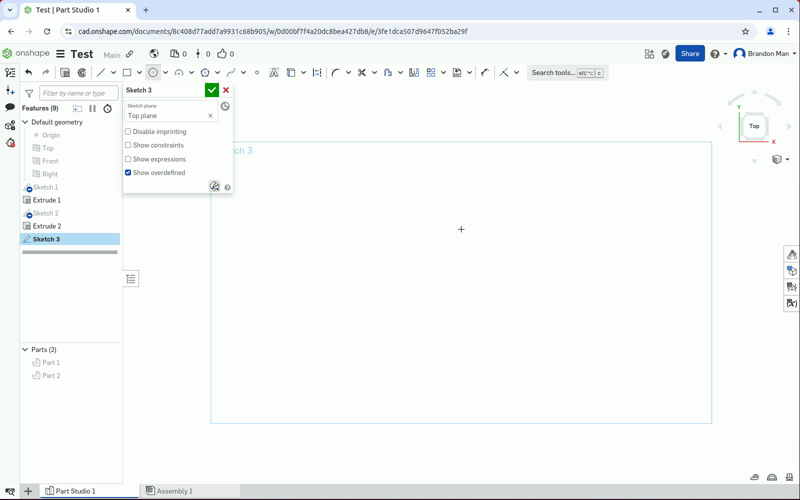
click(461, 228)
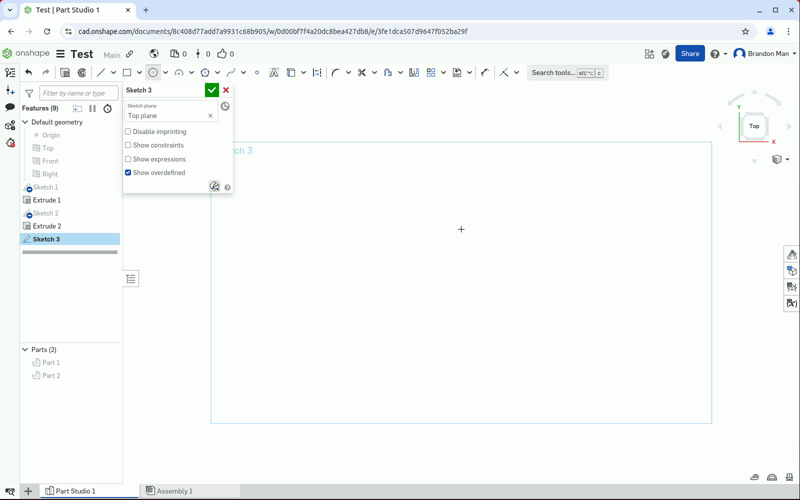
key_up(shift)
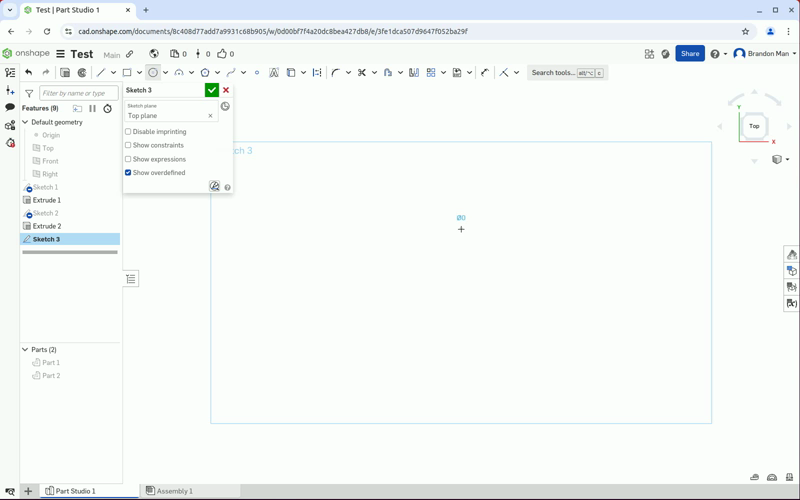
mouse_move(478, 228)
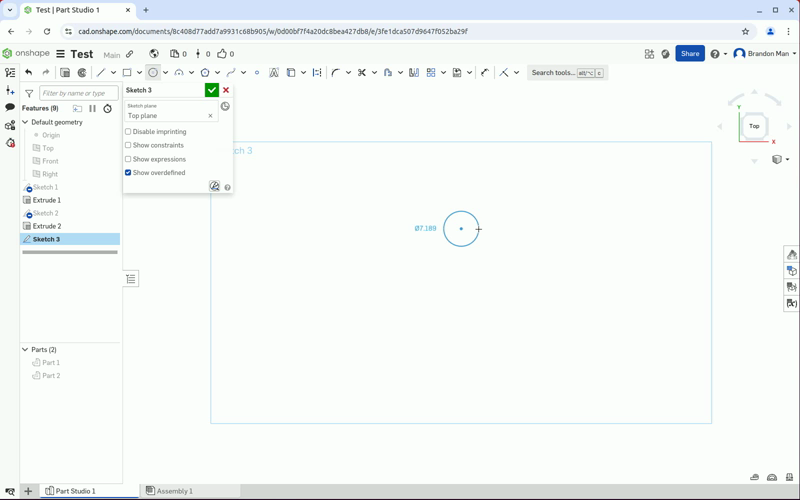
click(478, 228)
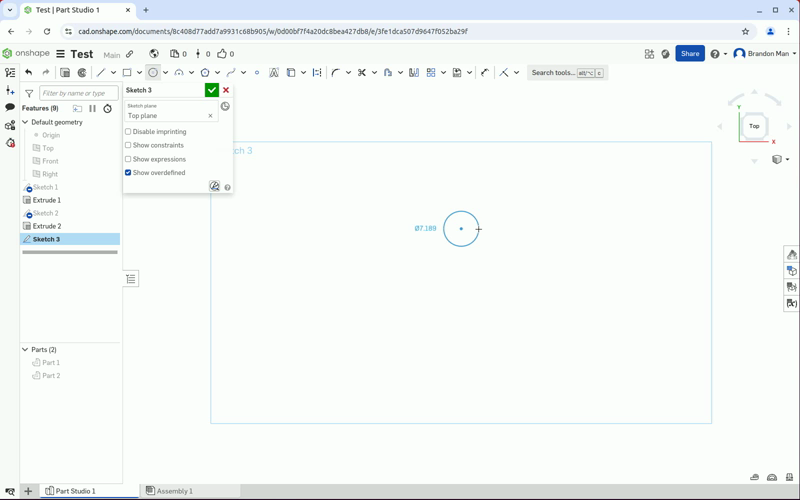
key(esc)
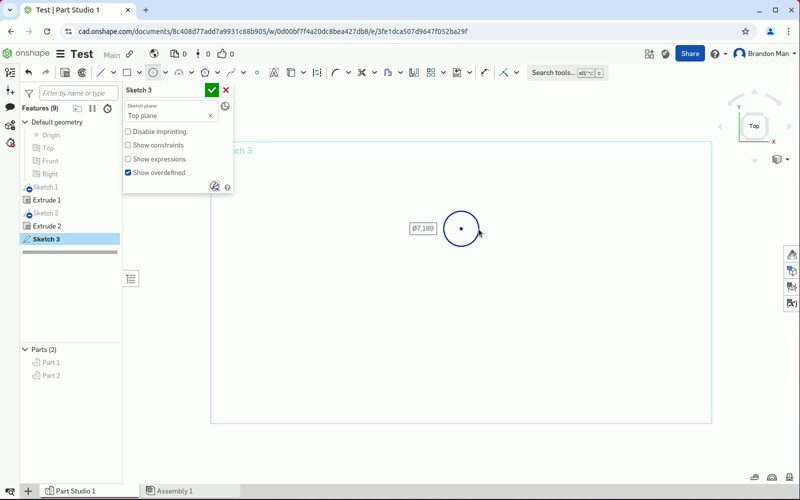
mouse_move(461, 230)
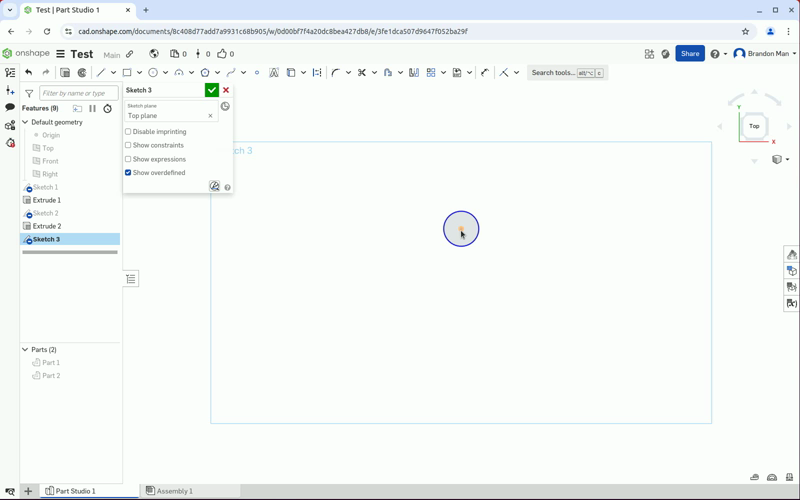
scroll(6)
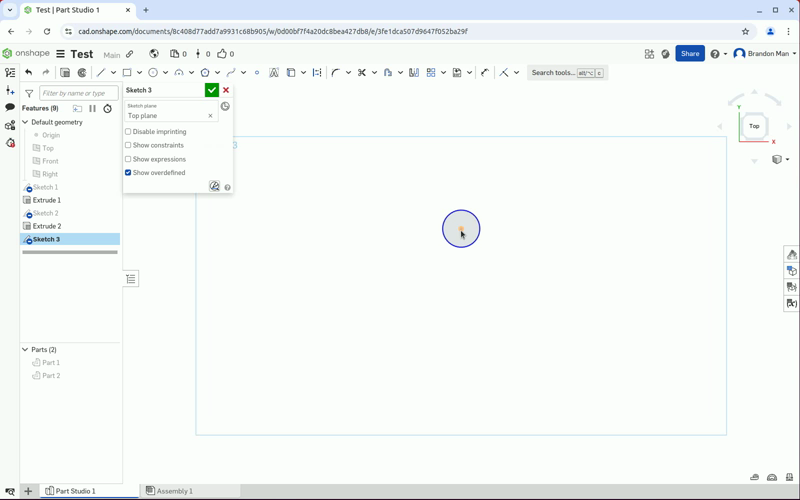
scroll(6)
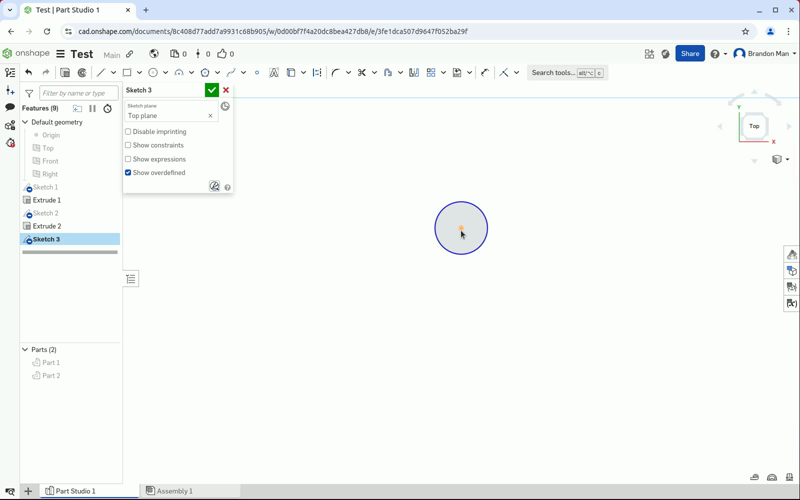
scroll(6)
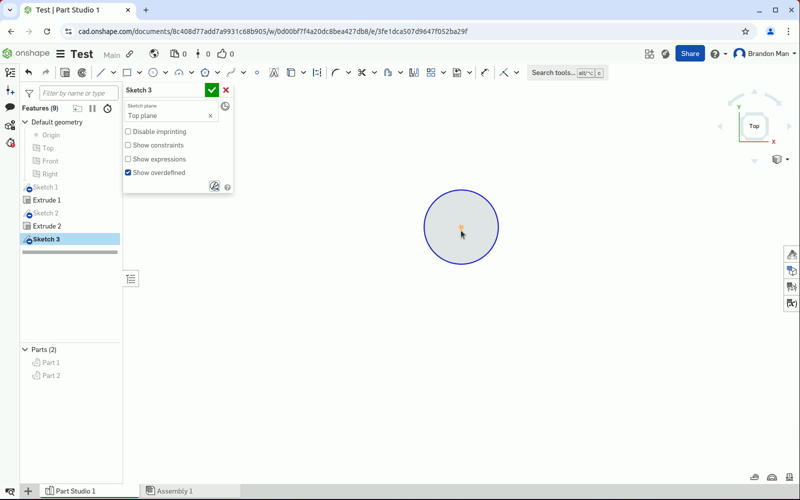
scroll(6)
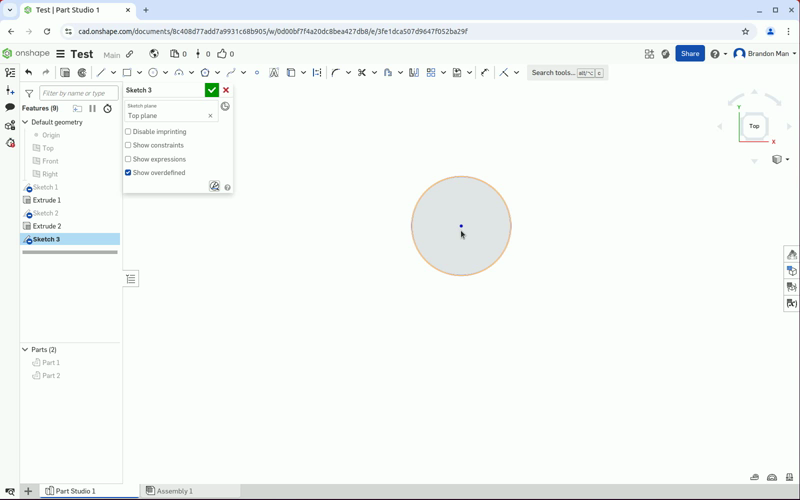
scroll(6)
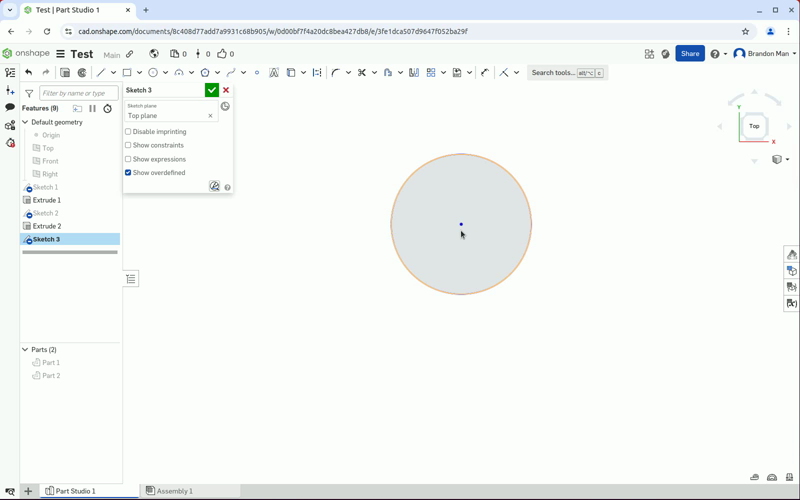
scroll(6)
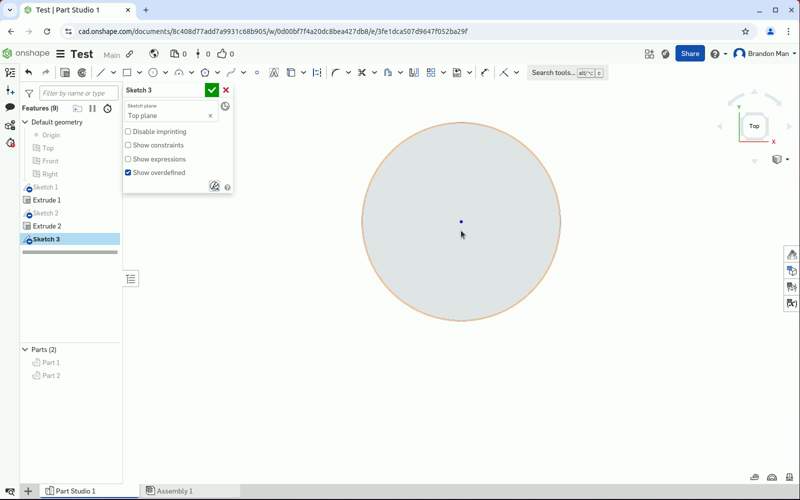
scroll(6)
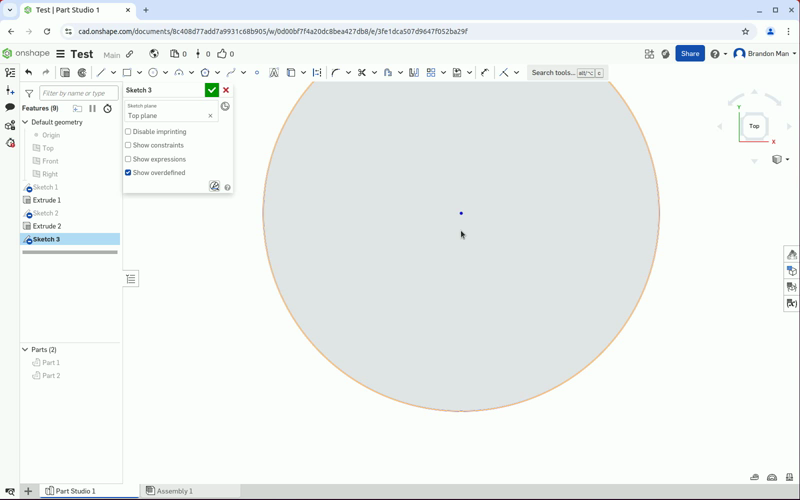
click(461, 230)
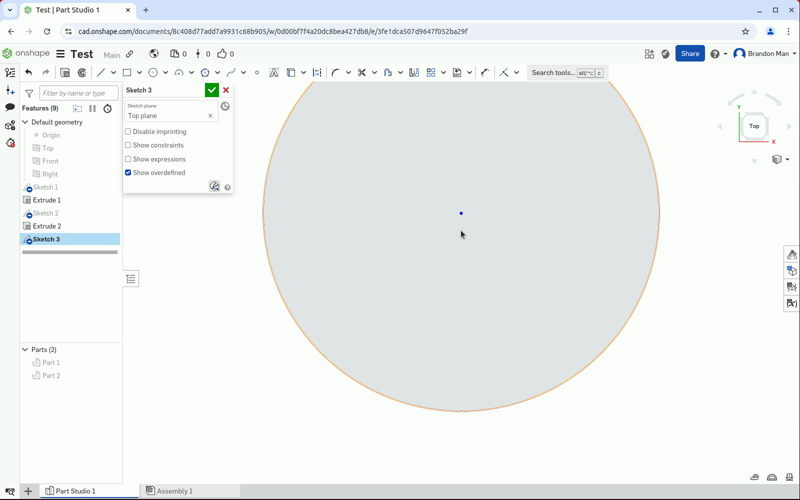
scroll(-6)
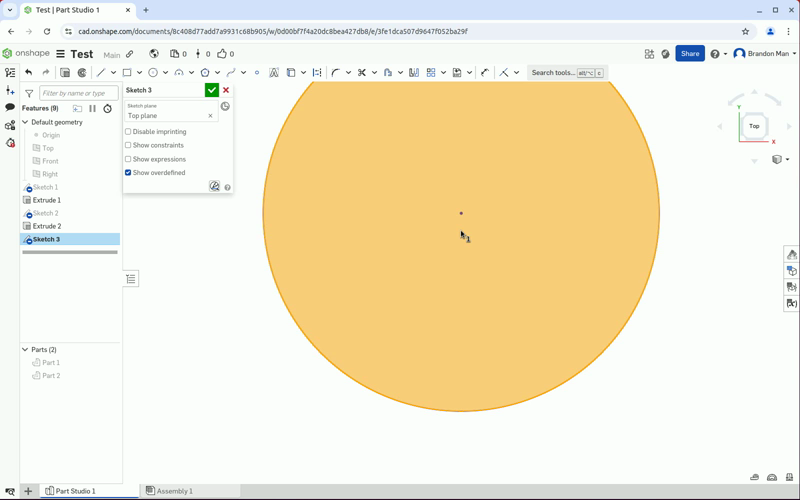
scroll(-6)
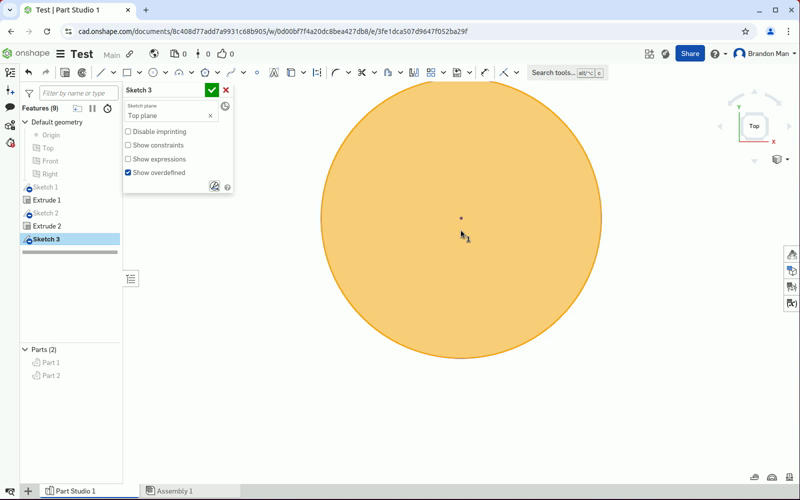
scroll(-6)
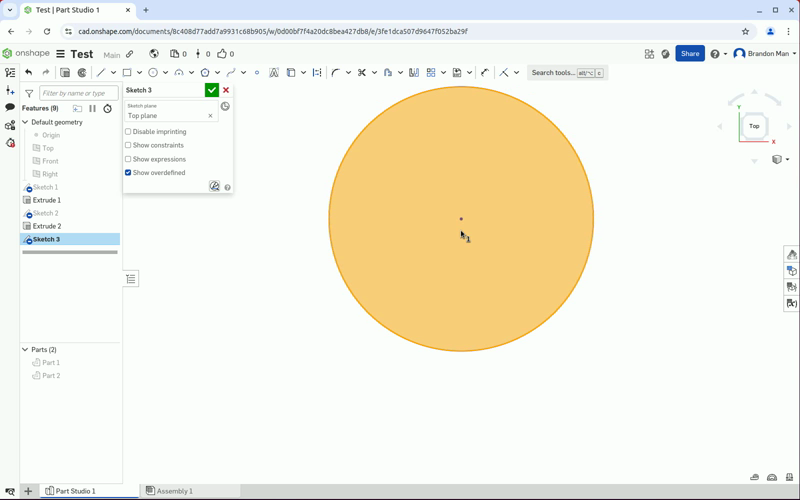
scroll(-6)
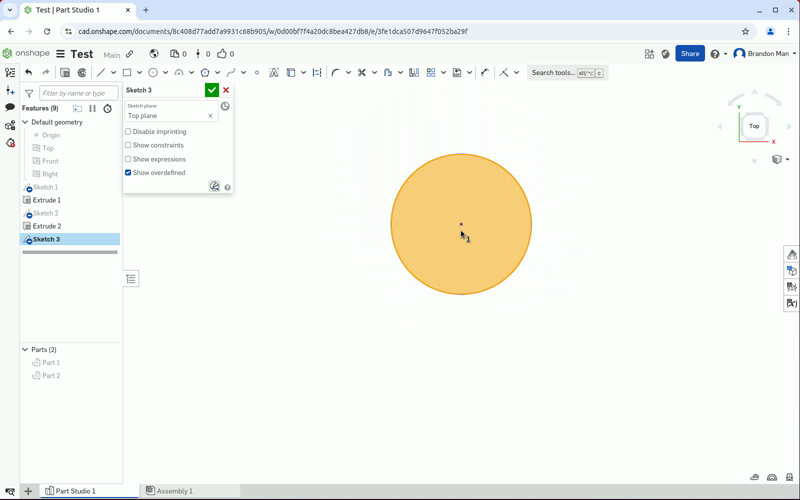
scroll(-6)
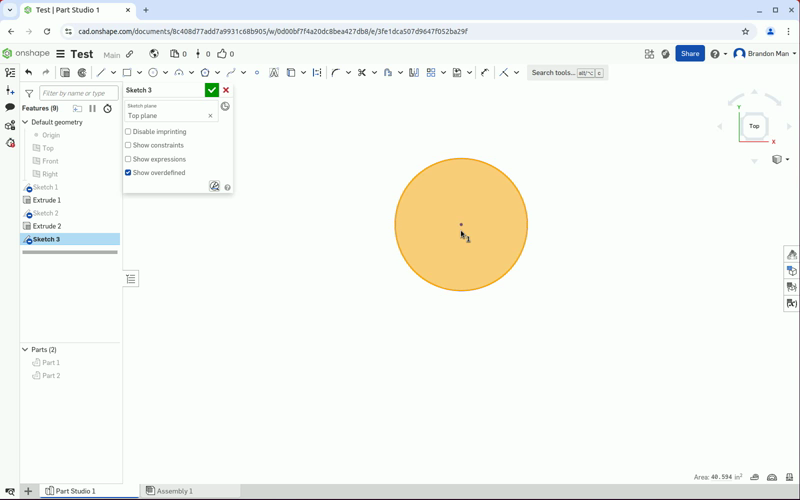
scroll(-6)
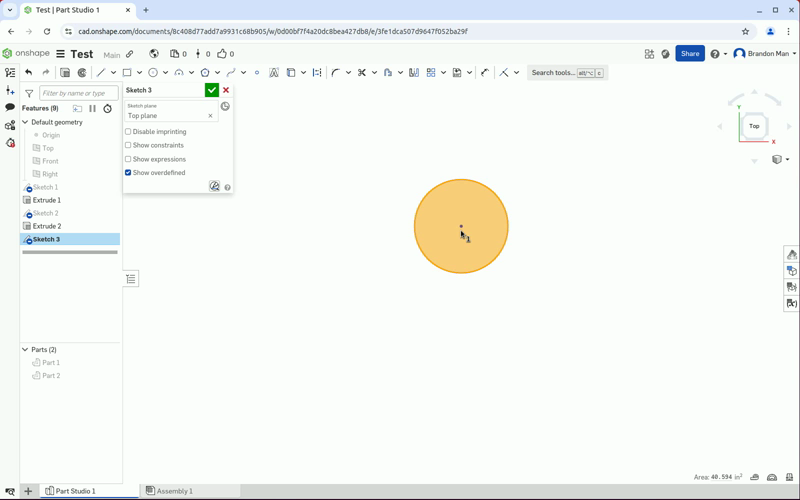
scroll(-6)
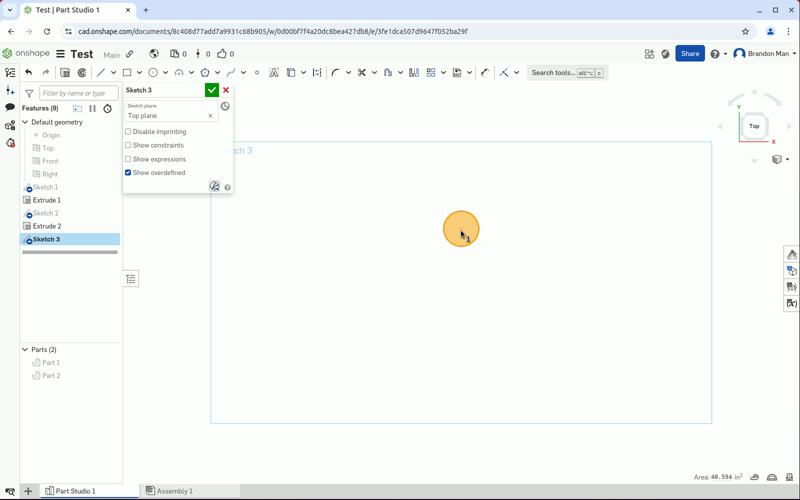
mouse_move(73, 352)
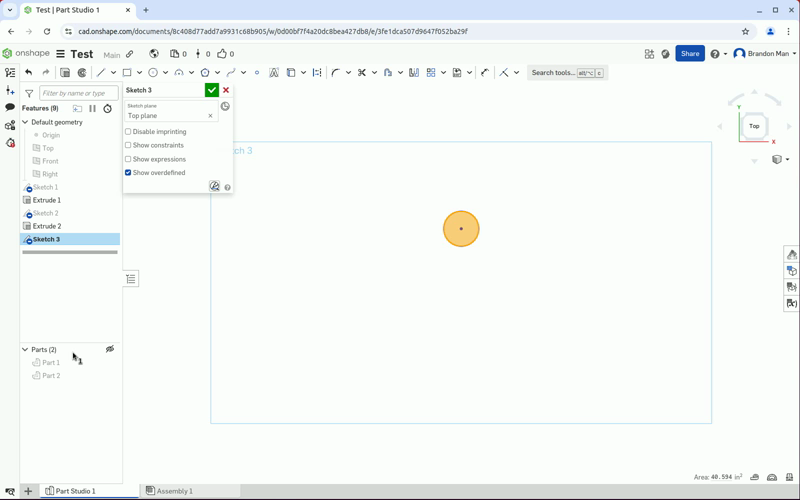
key(shift+y)
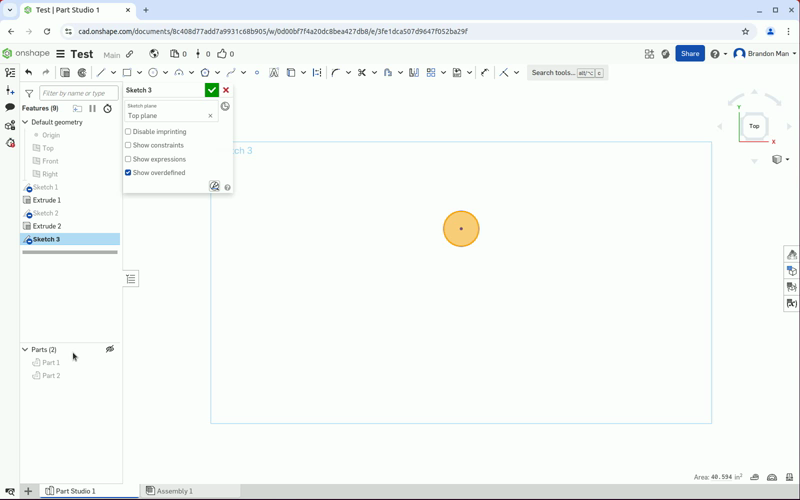
key(shift+e)
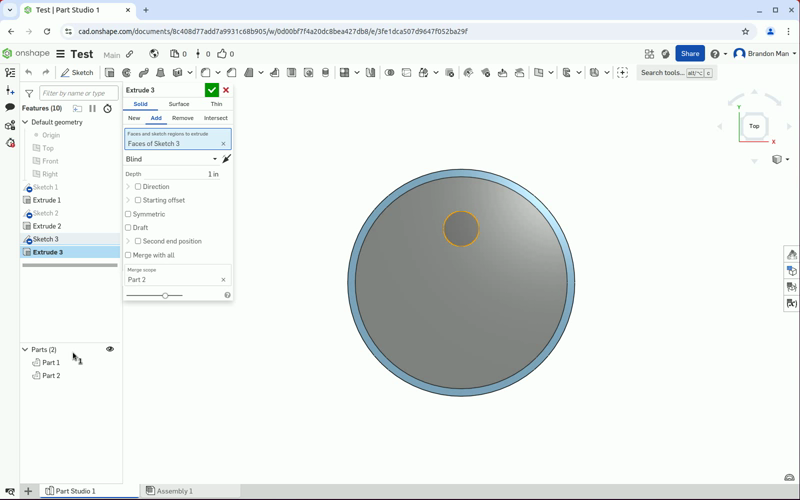
mouse_move(143, 106)
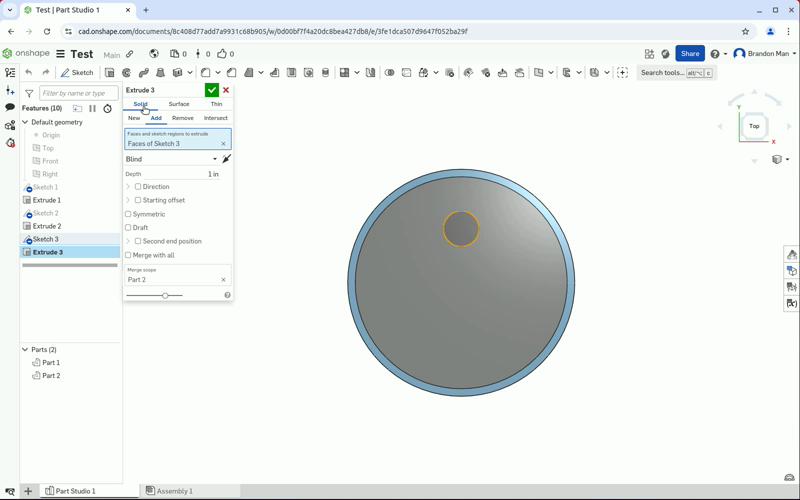
click(143, 106)
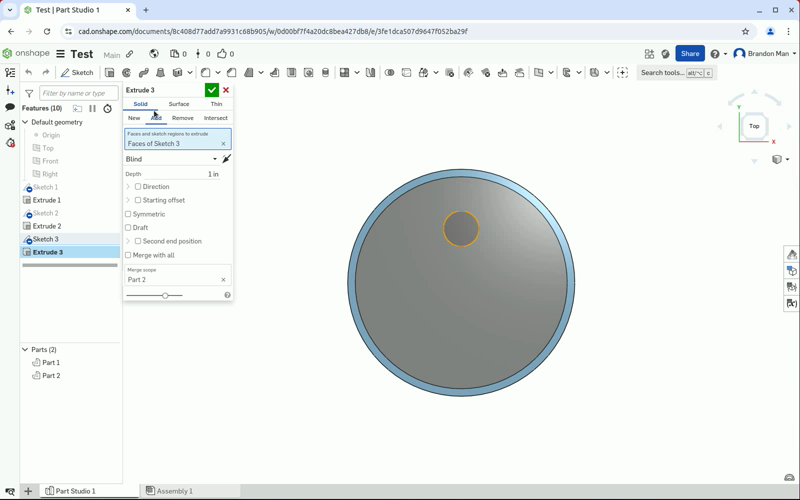
mouse_move(186, 120)
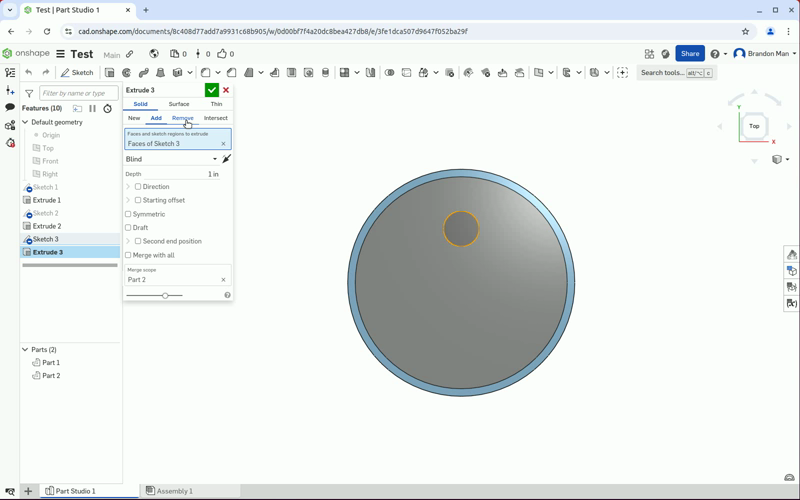
click(186, 120)
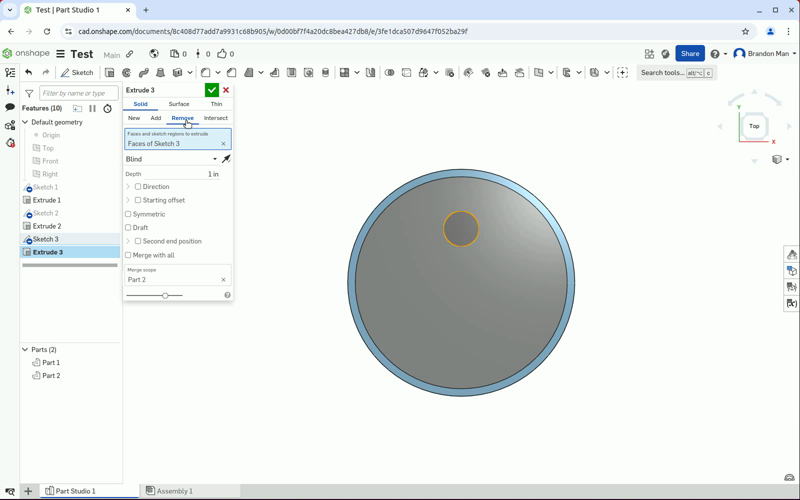
key(tab, 4)
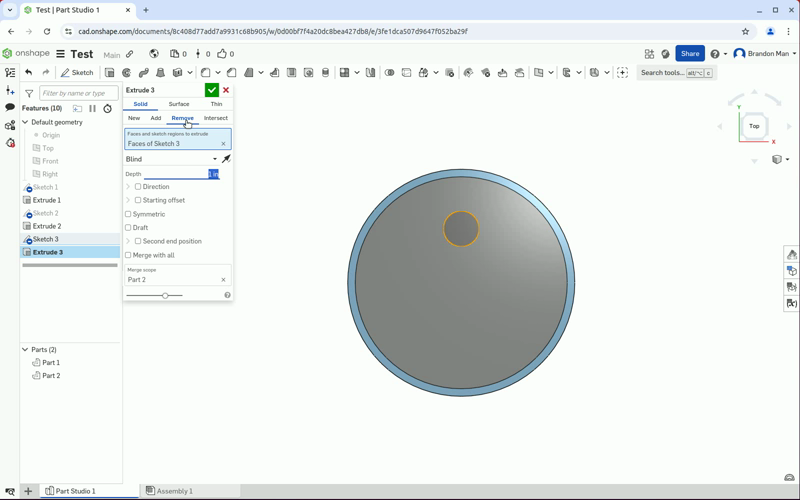
text(1.444)
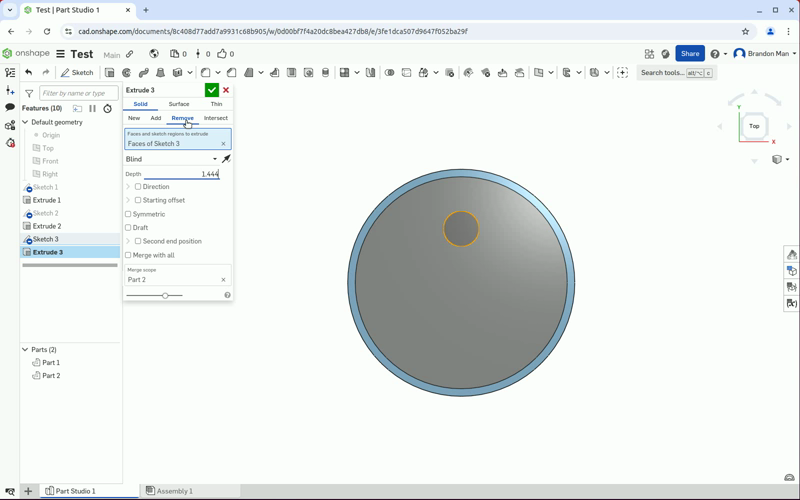
key(tab, 3)
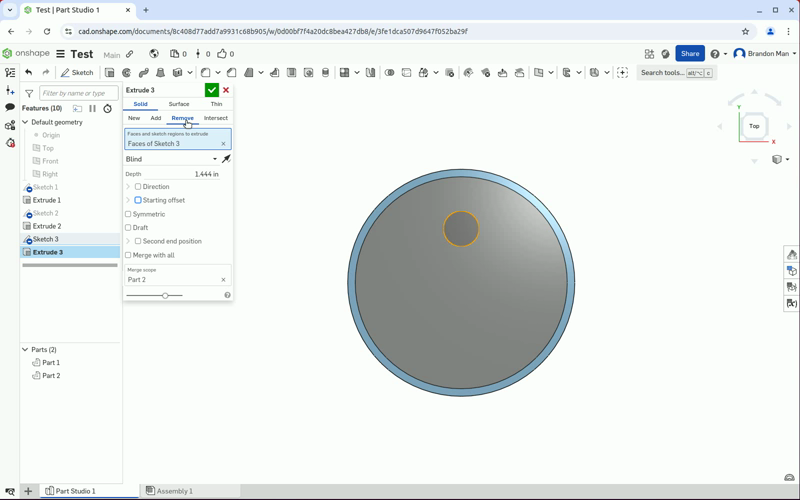
key(tab, 2)
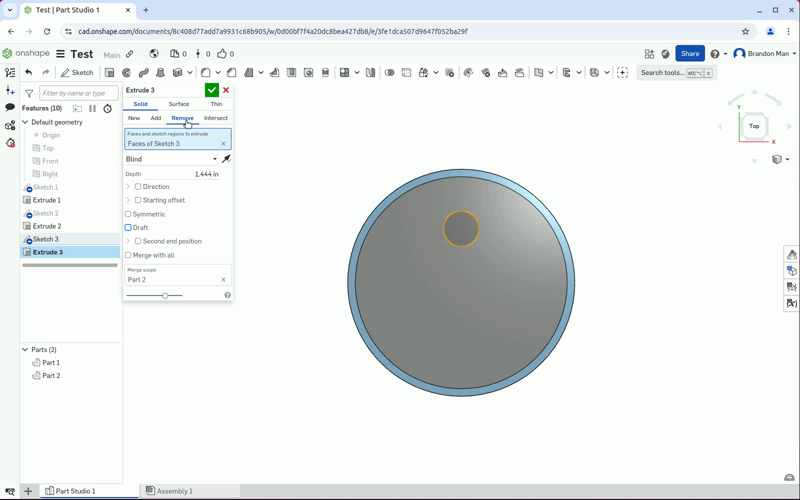
key(space)
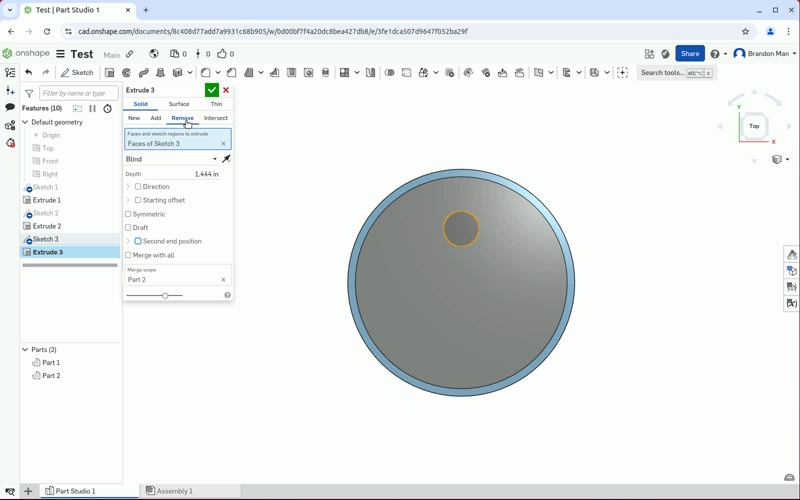
key(tab, 3)
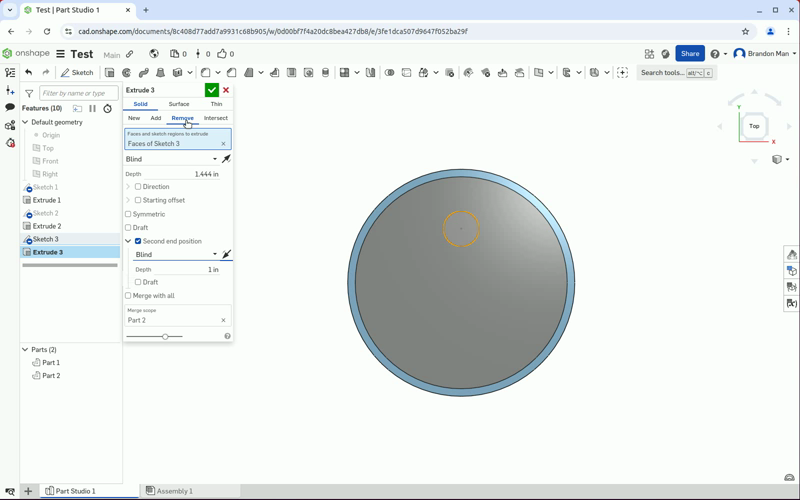
text(1.444)
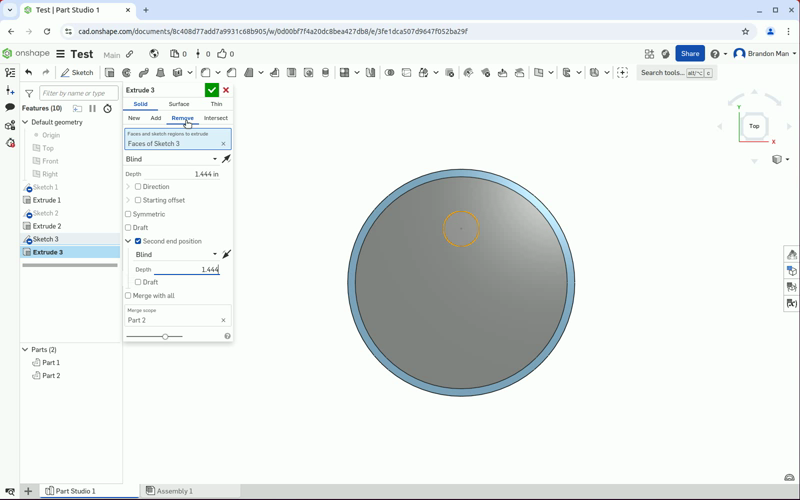
key(tab, 2)
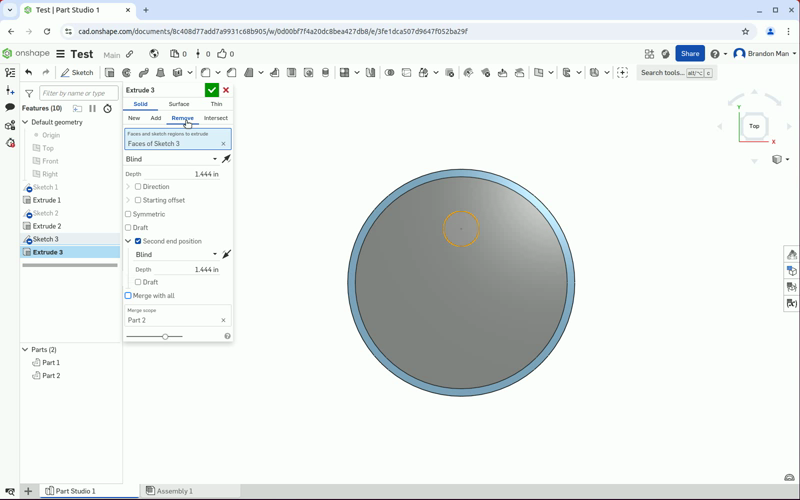
key(space)
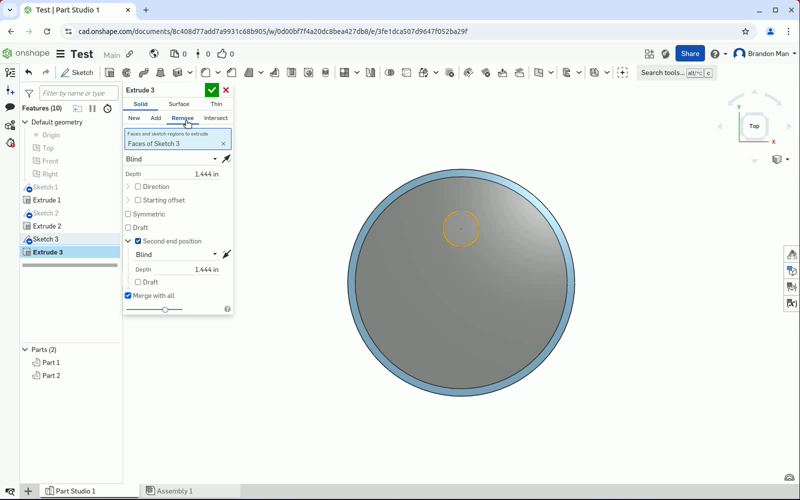
key(enter)
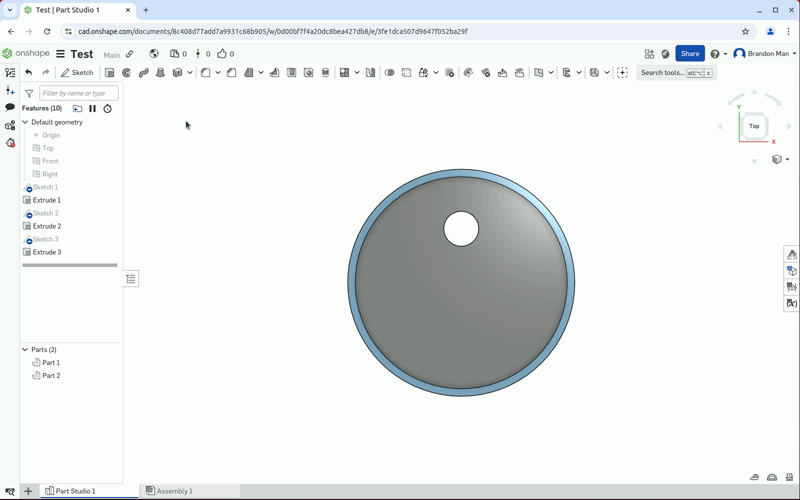
key(shift+h)
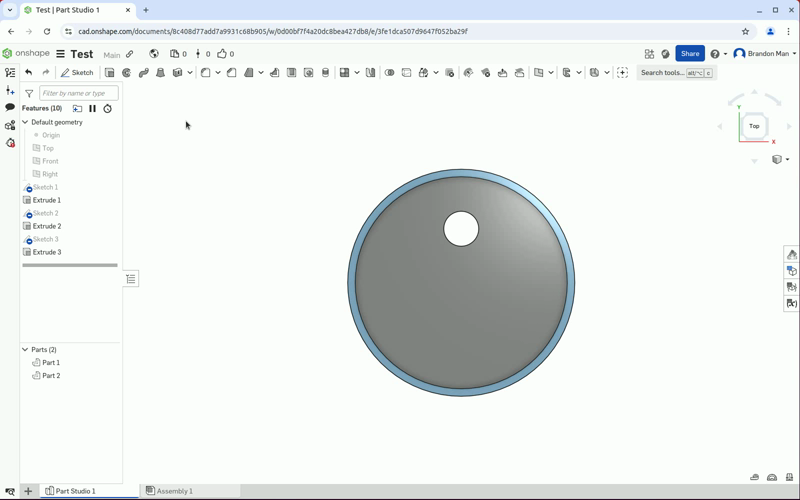
key(shift+h)
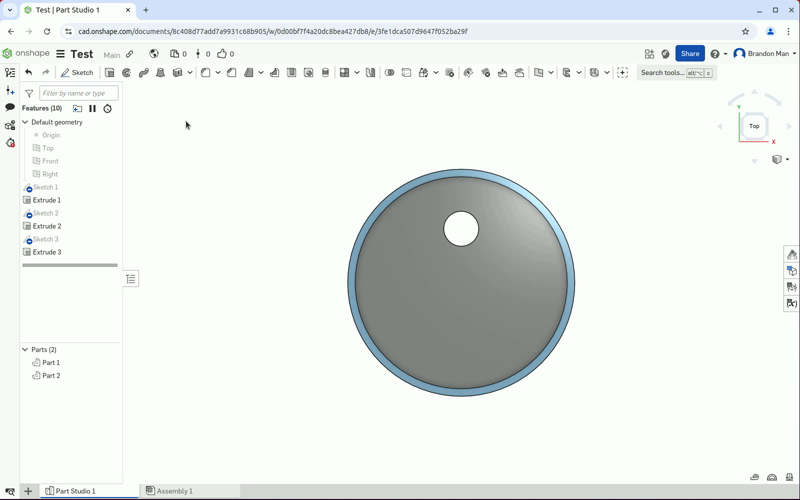
mouse_move(73, 189)
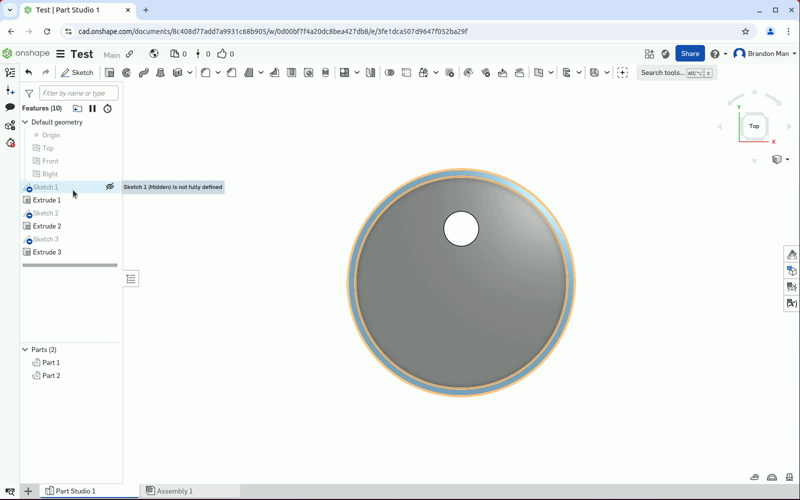
click(73, 189)
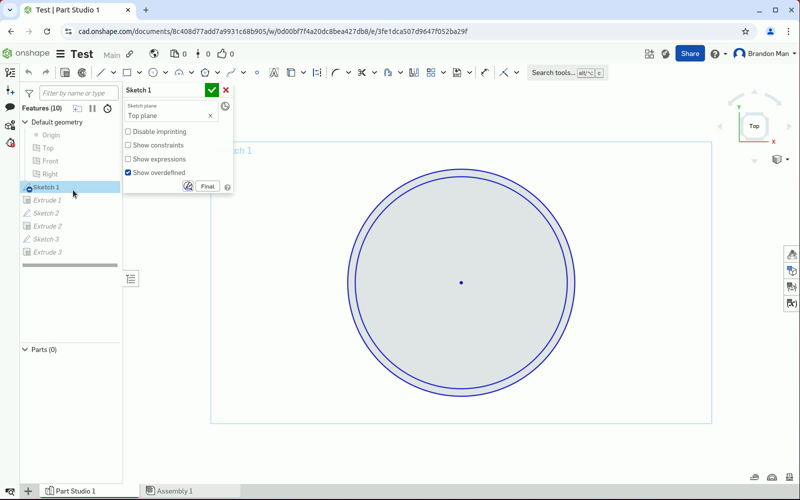
mouse_move(229, 92)
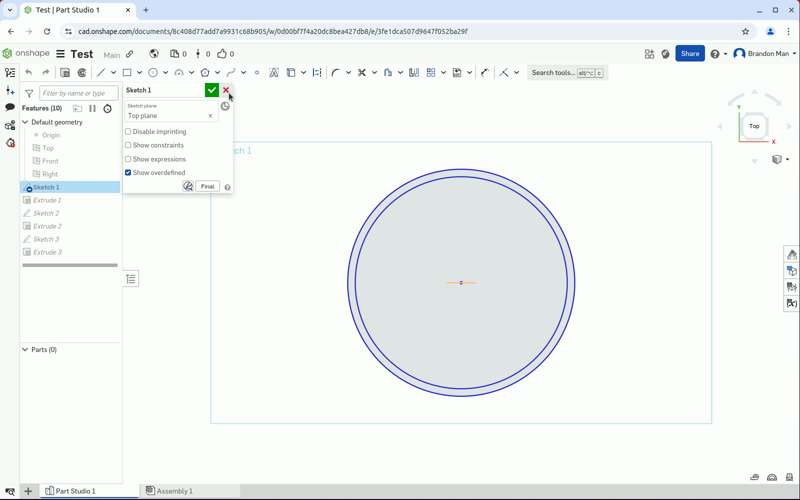
click(229, 92)
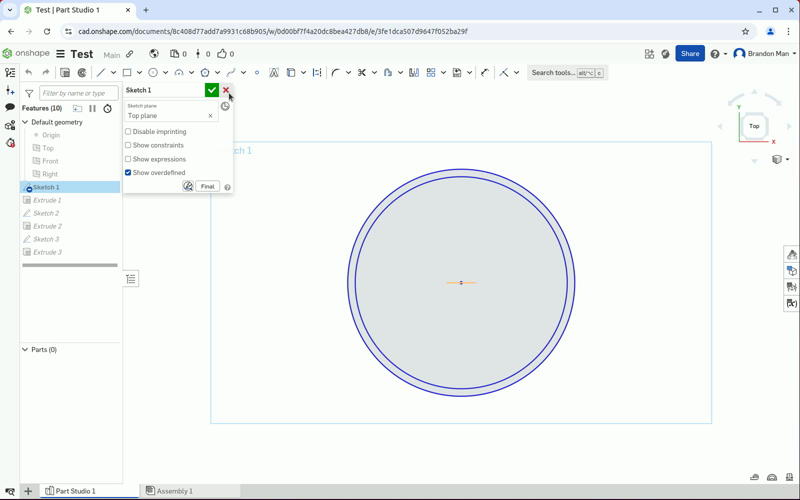
key(shift+s)
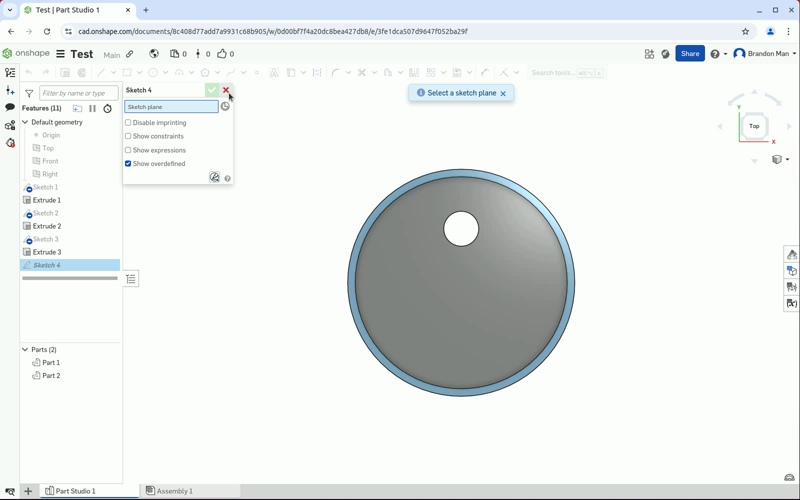
mouse_move(73, 150)
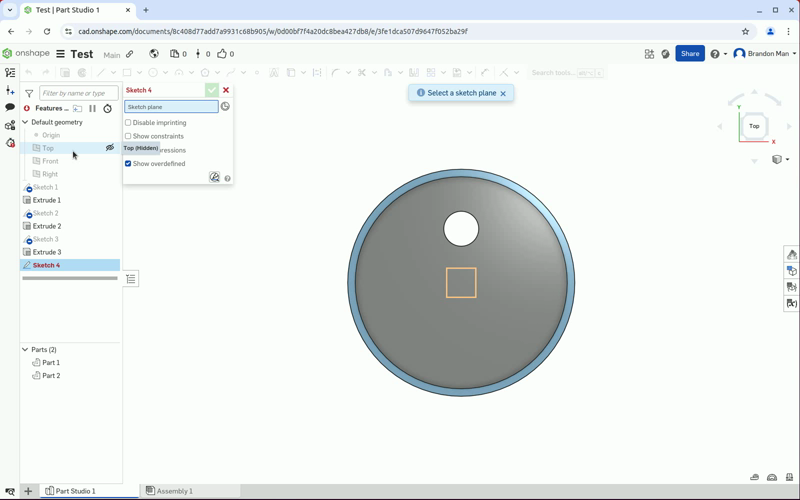
click(73, 150)
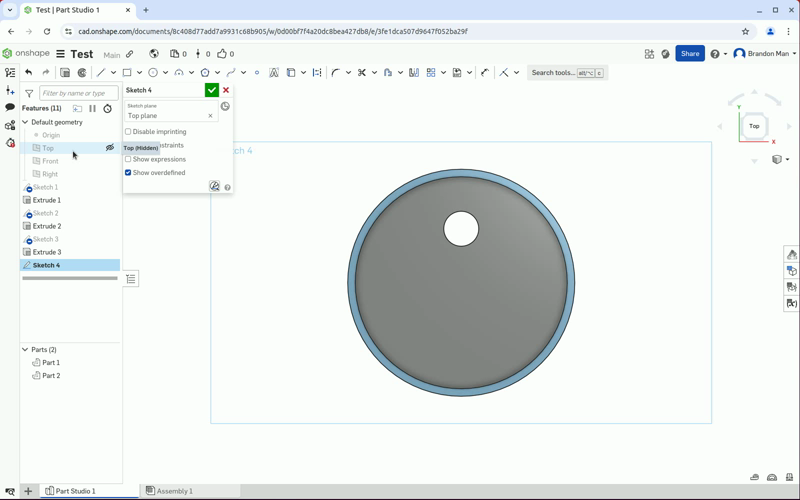
mouse_move(73, 352)
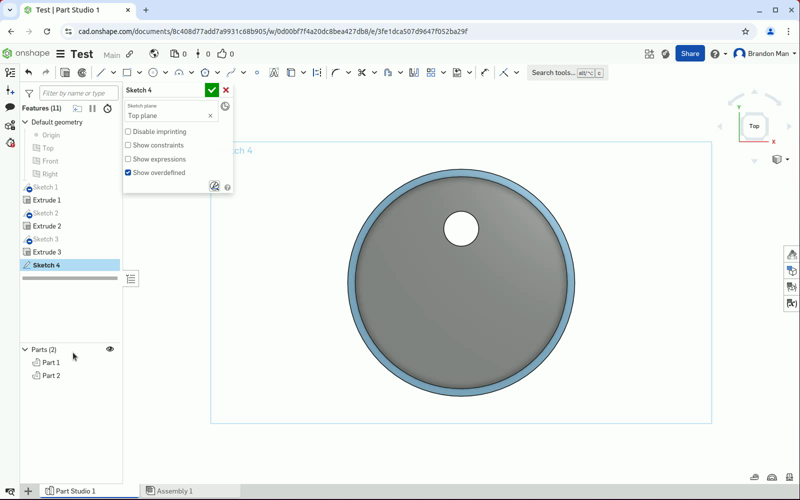
key(y)
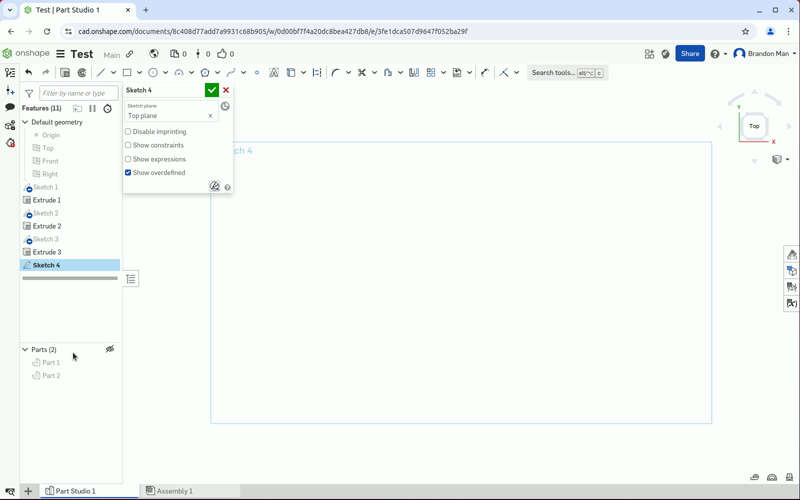
key(c)
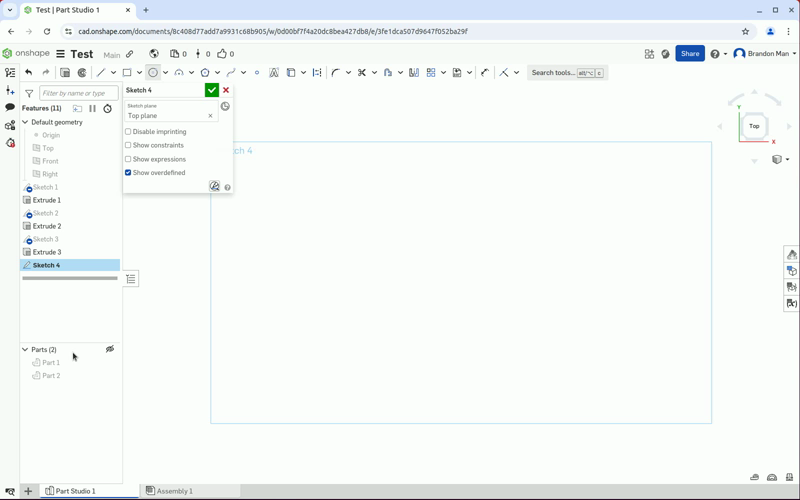
key_down(shift)
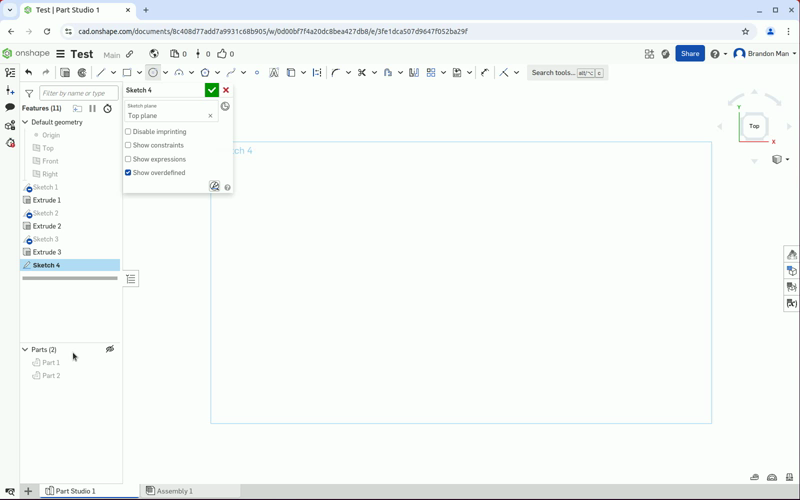
mouse_move(410, 266)
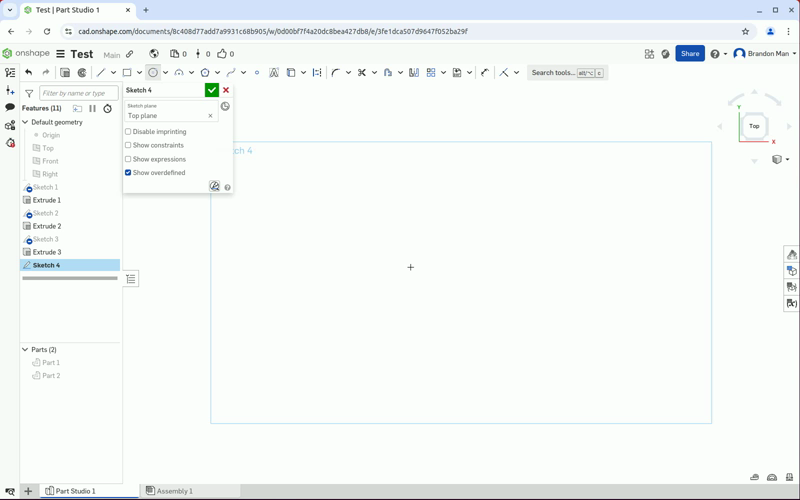
click(410, 266)
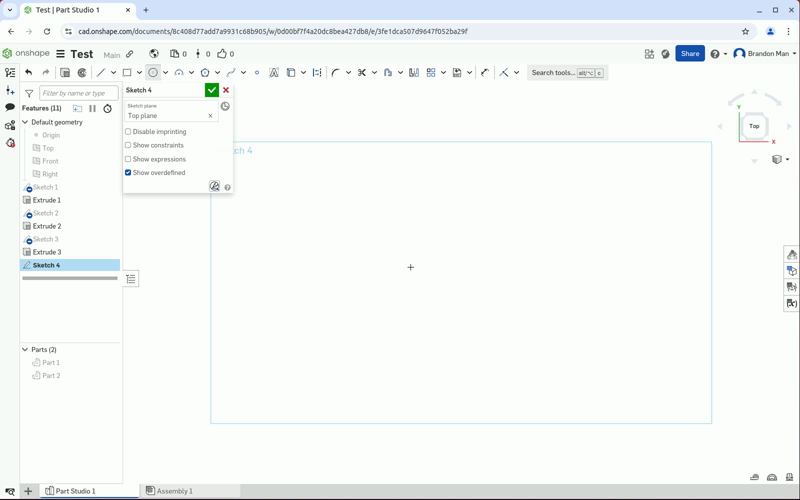
key_up(shift)
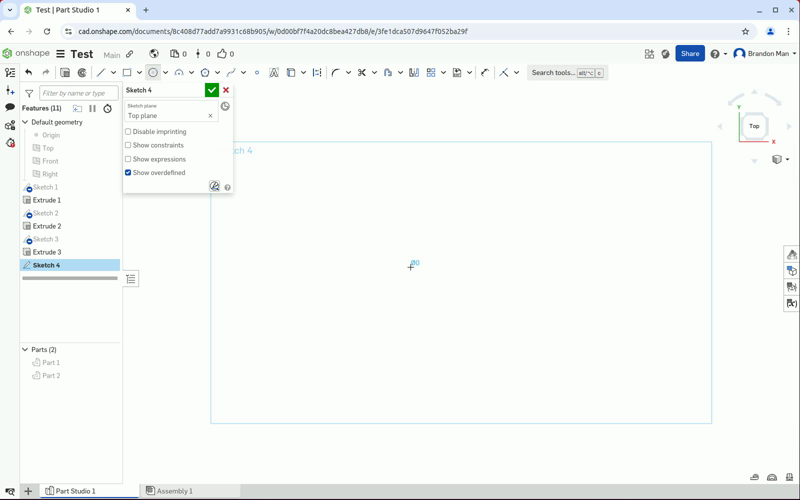
mouse_move(427, 266)
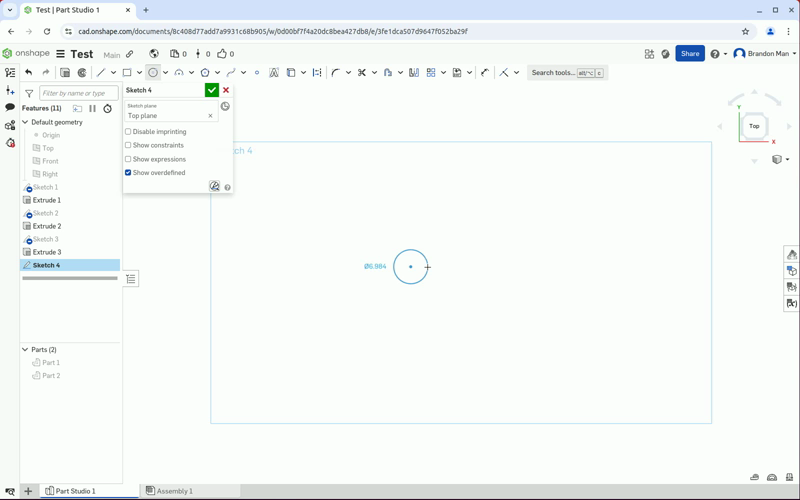
click(427, 266)
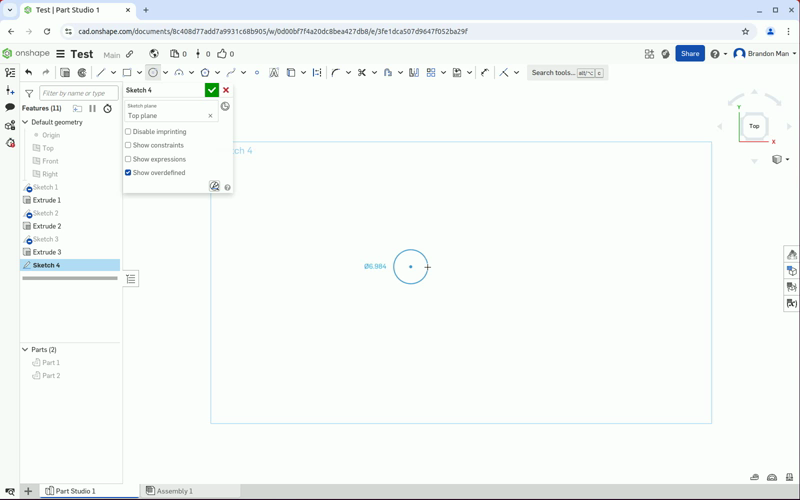
key(esc)
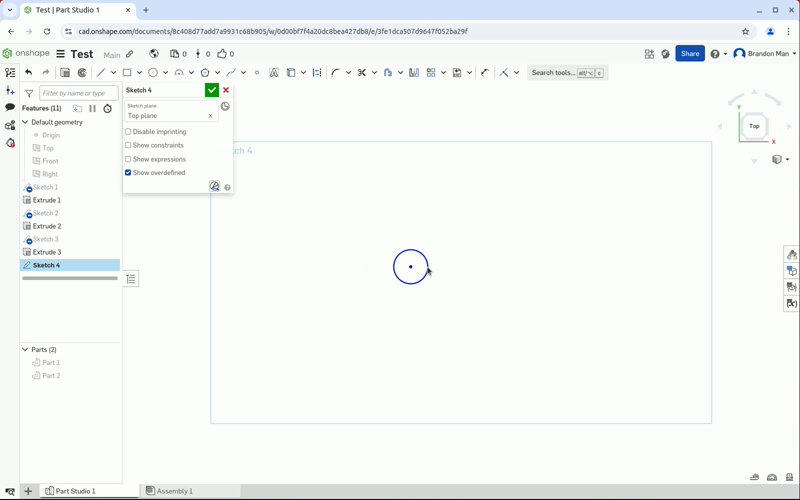
mouse_move(407, 264)
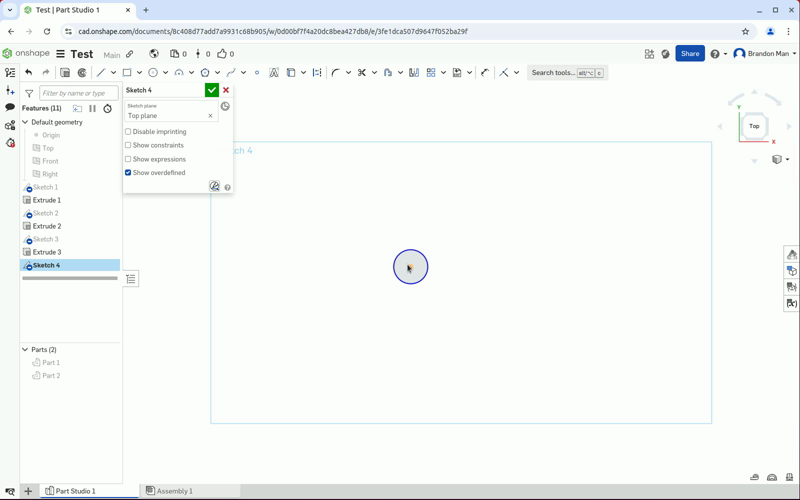
scroll(6)
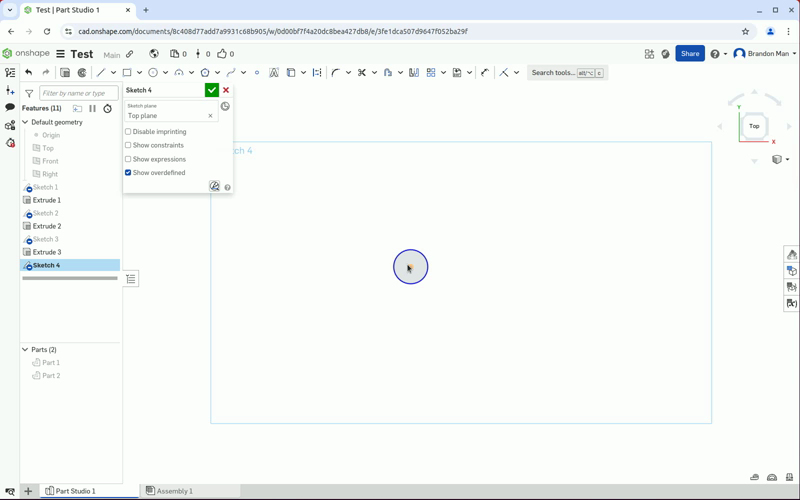
scroll(6)
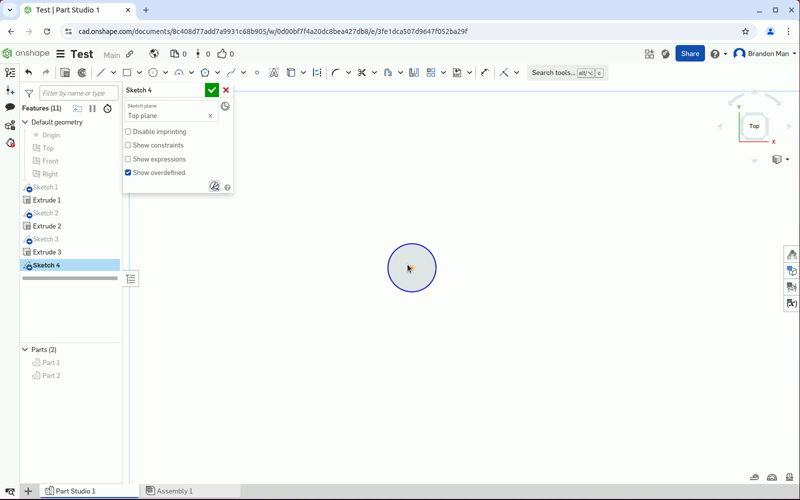
scroll(6)
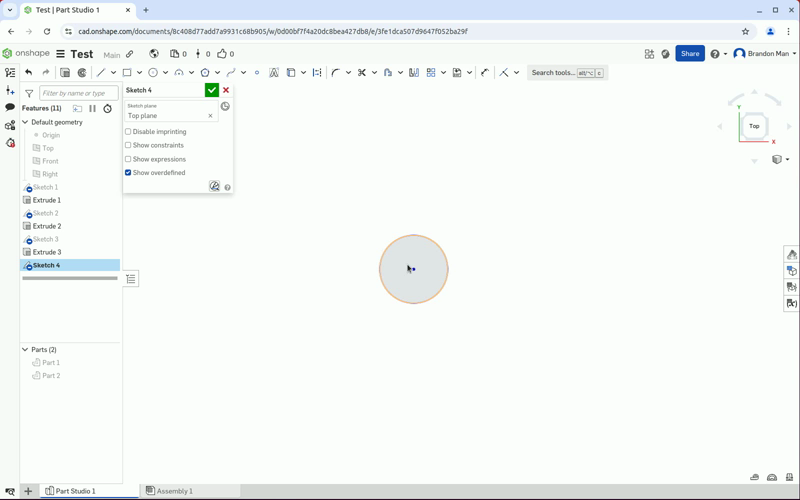
scroll(6)
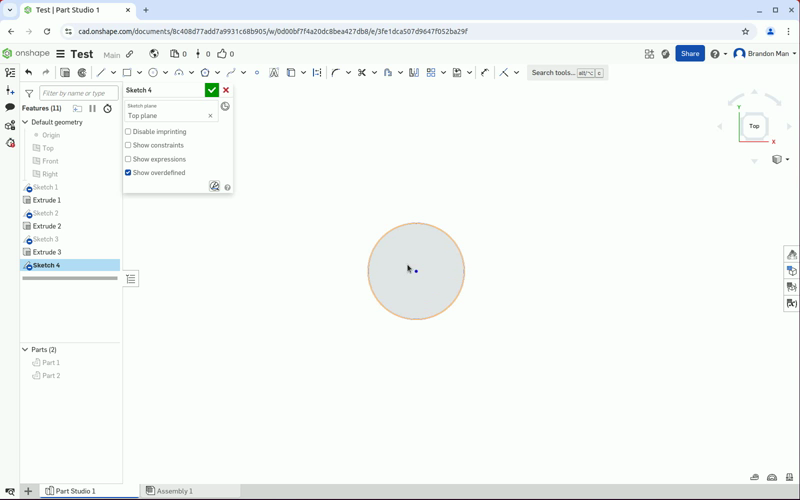
scroll(6)
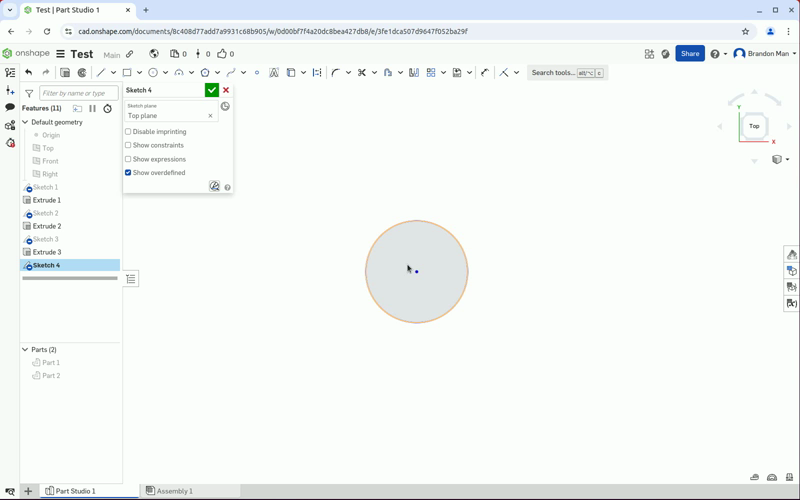
scroll(6)
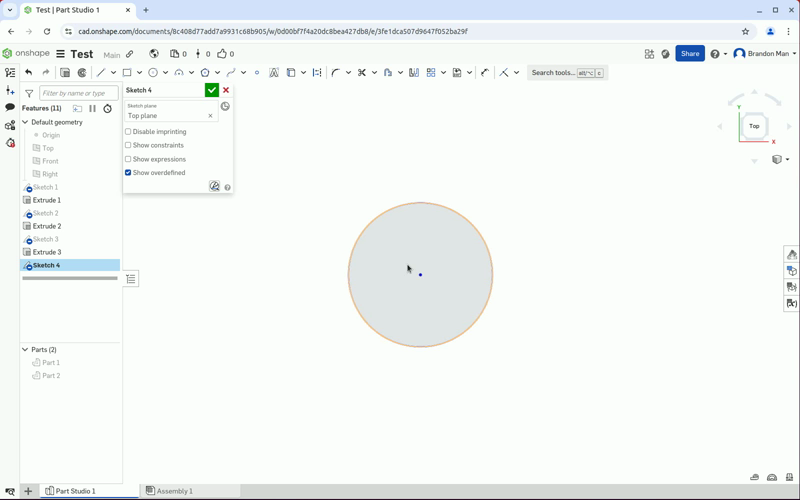
scroll(6)
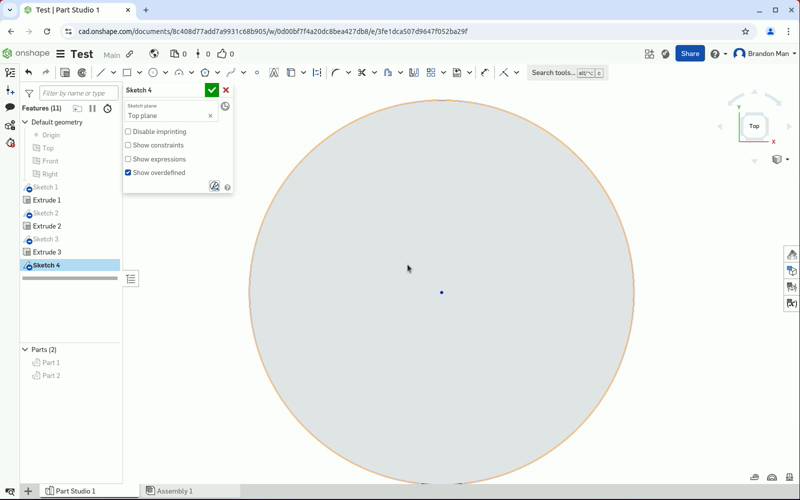
click(407, 264)
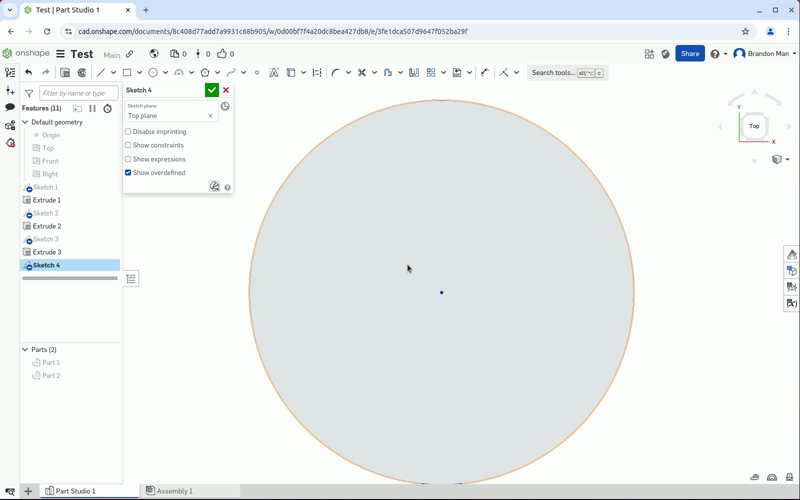
scroll(-6)
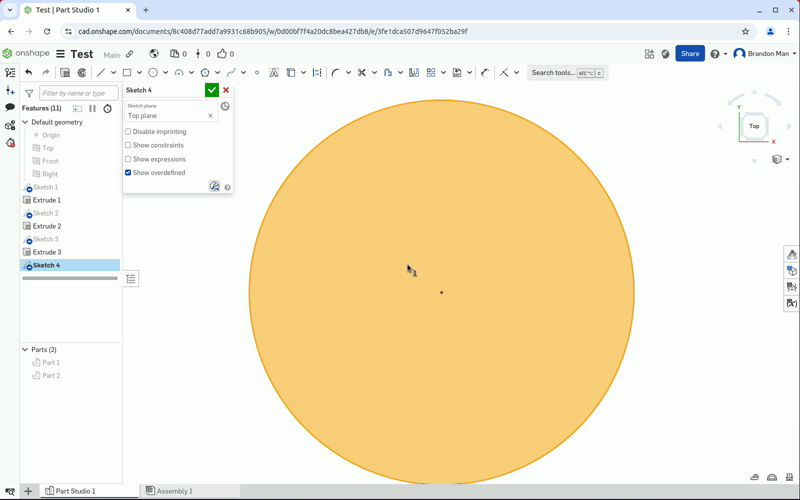
scroll(-6)
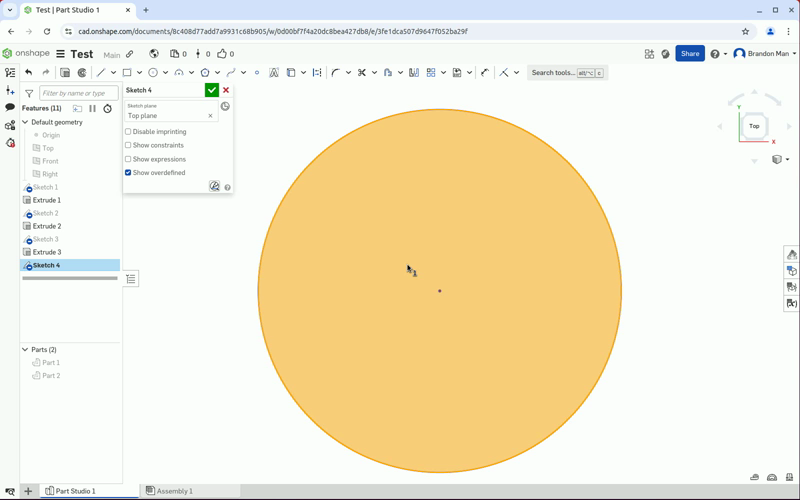
scroll(-6)
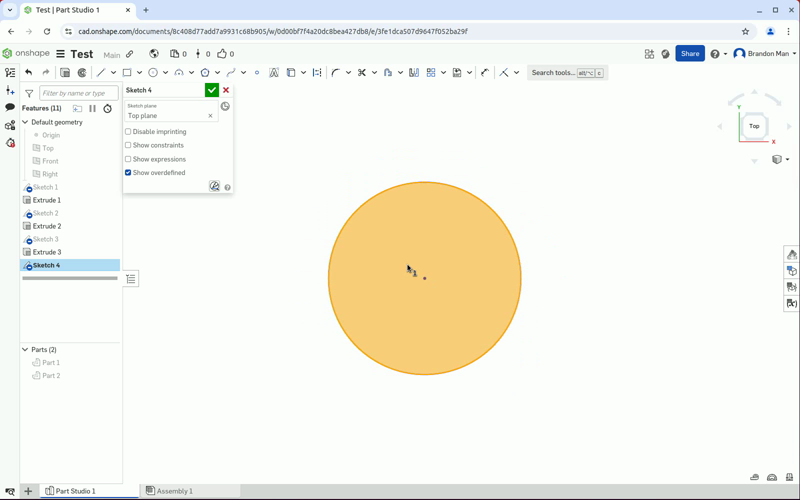
scroll(-6)
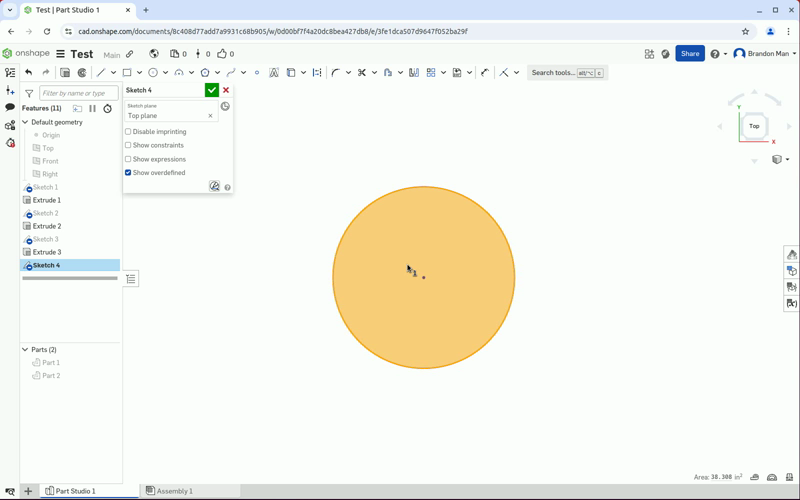
scroll(-6)
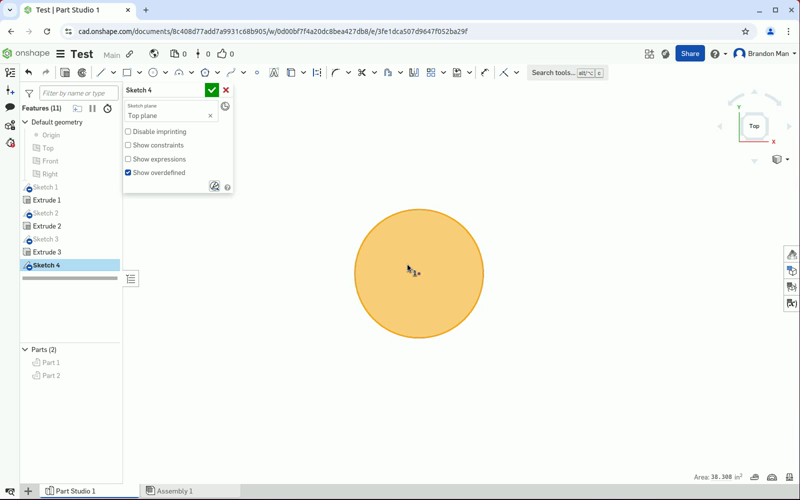
scroll(-6)
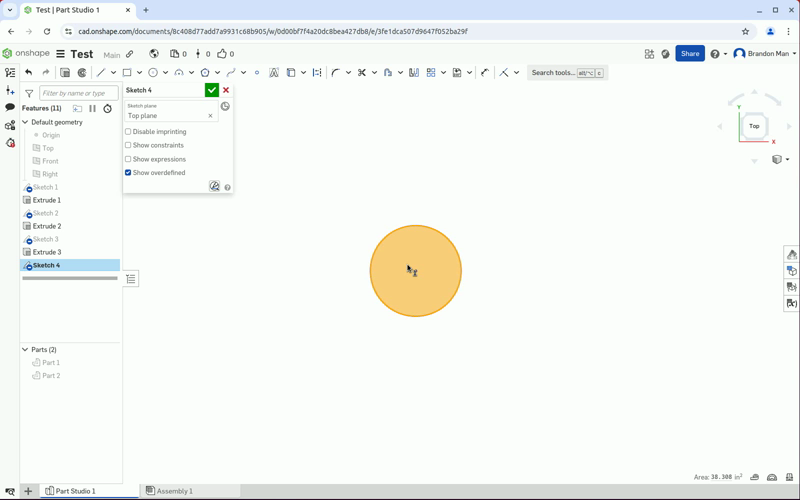
scroll(-6)
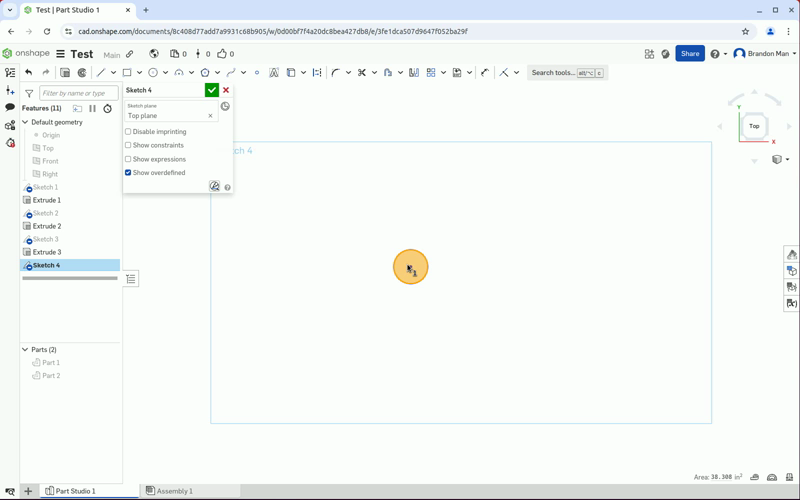
mouse_move(73, 352)
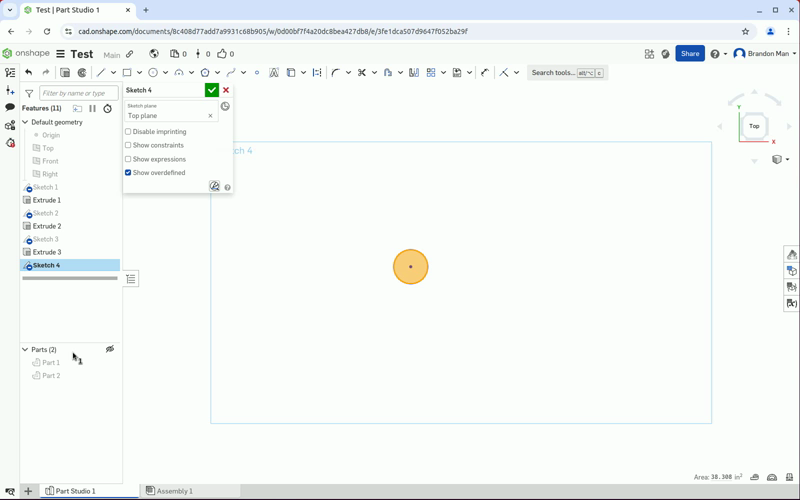
key(shift+y)
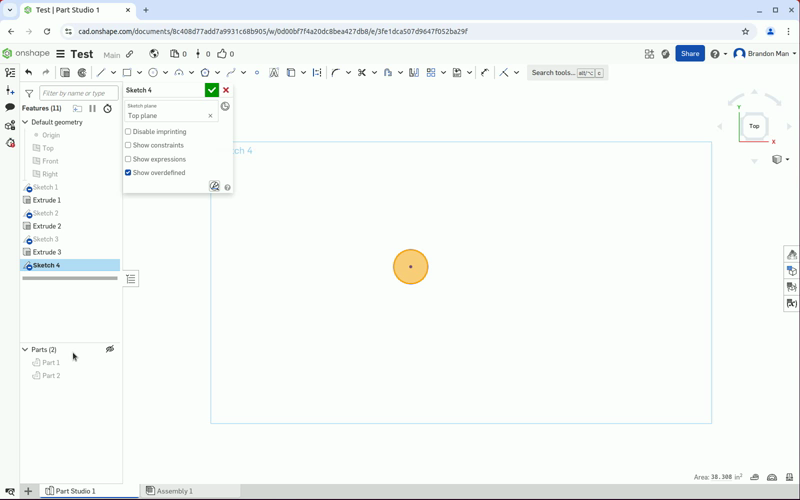
key(shift+e)
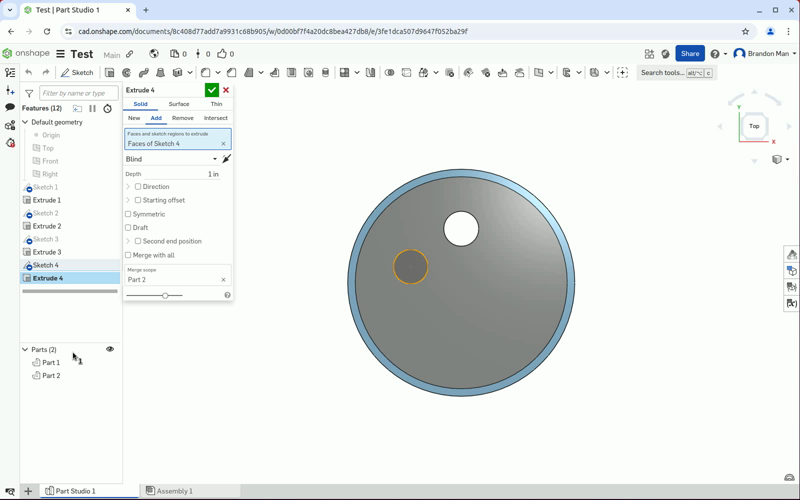
mouse_move(143, 106)
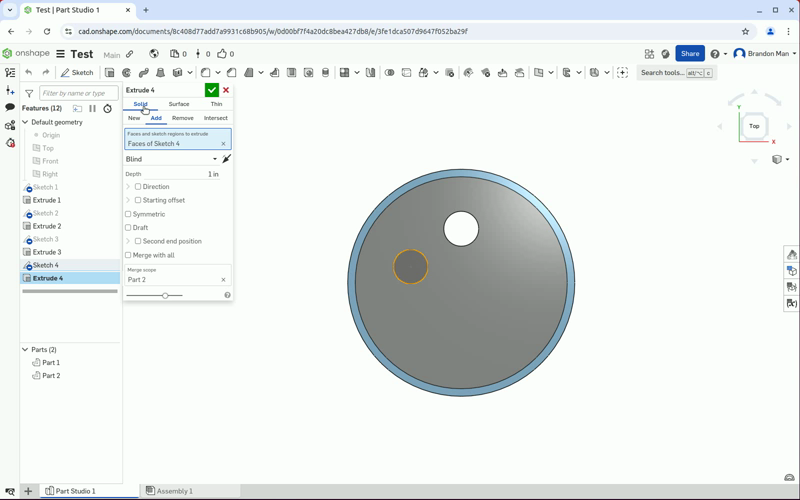
click(143, 106)
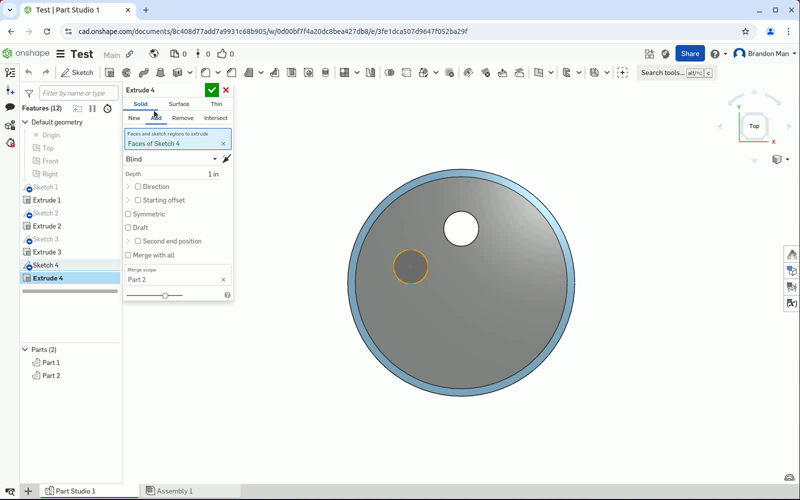
mouse_move(186, 120)
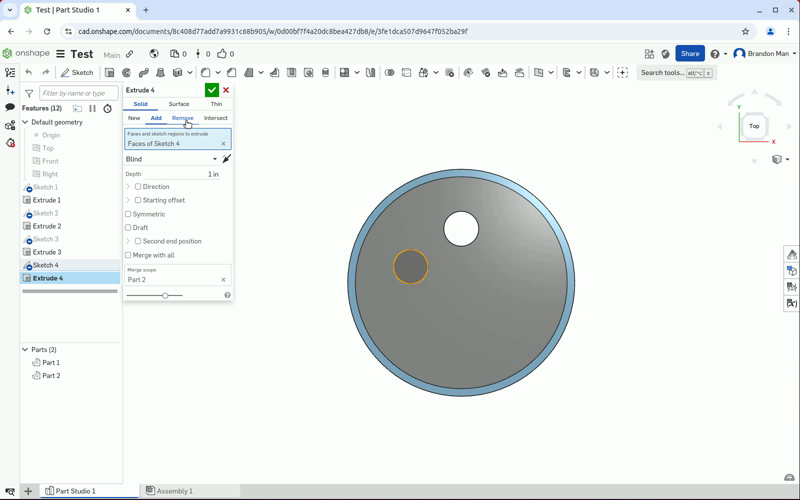
click(186, 120)
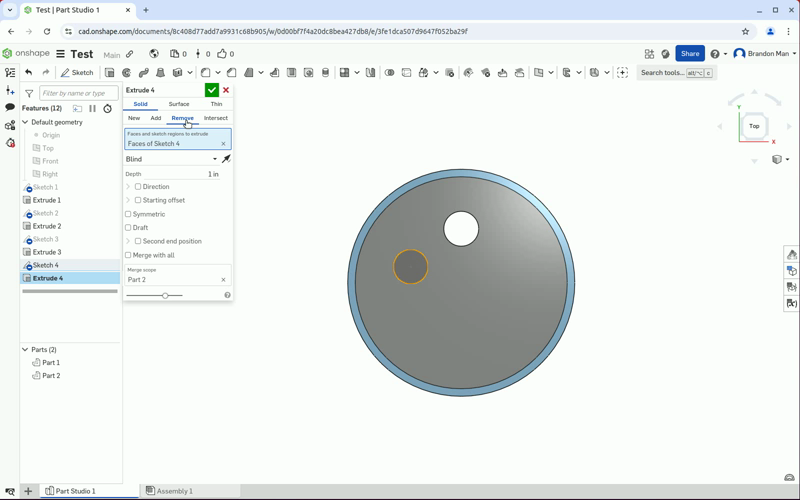
key(tab, 4)
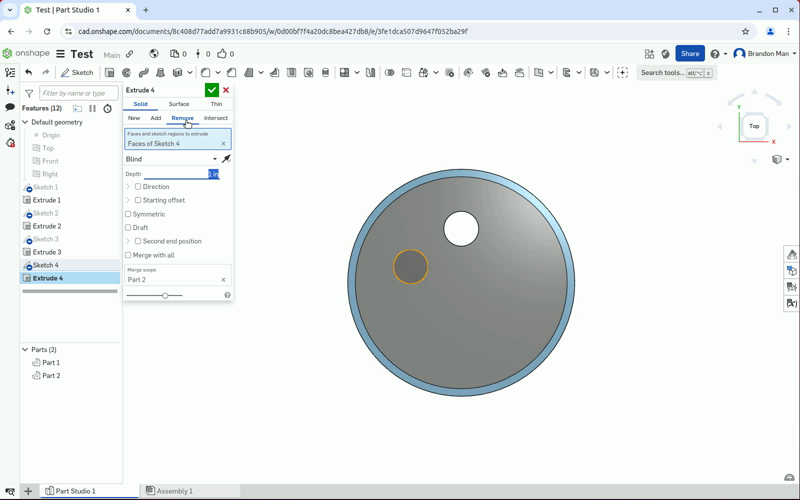
text(1.444)
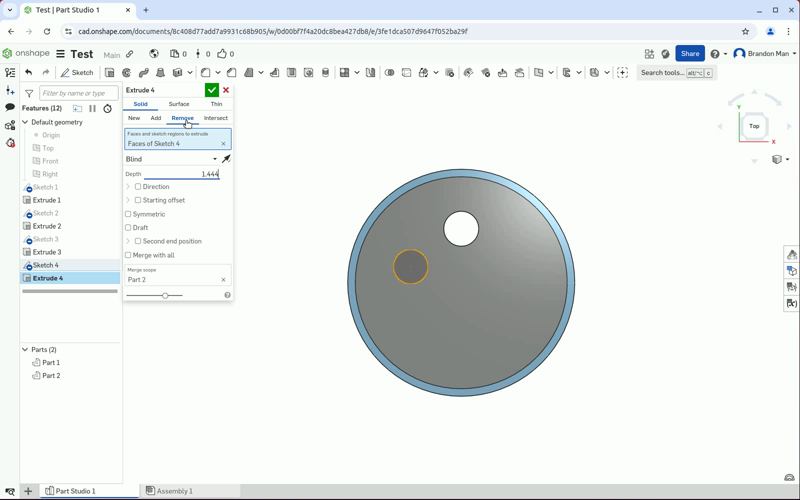
key(tab, 3)
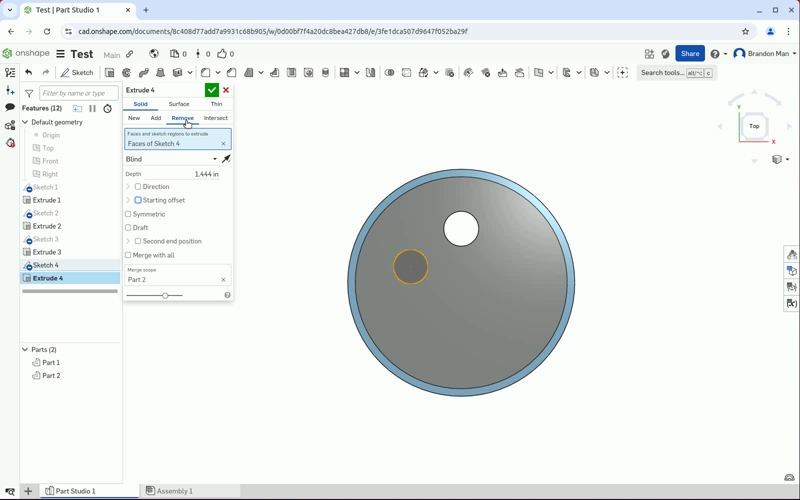
key(tab, 2)
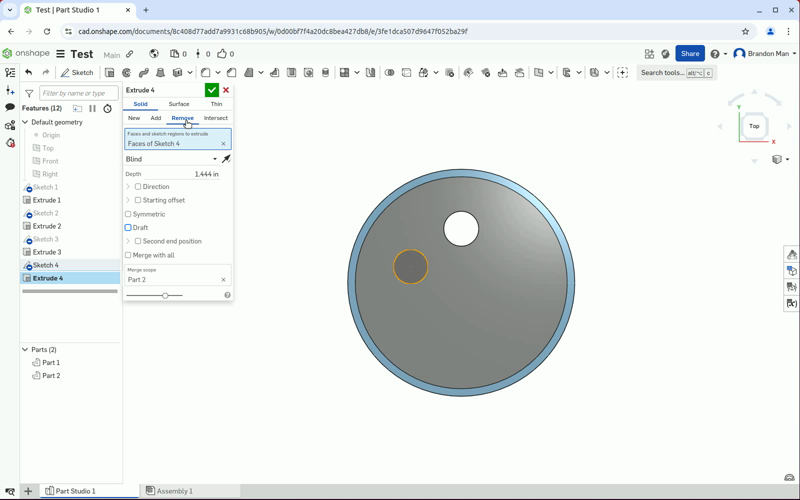
key(space)
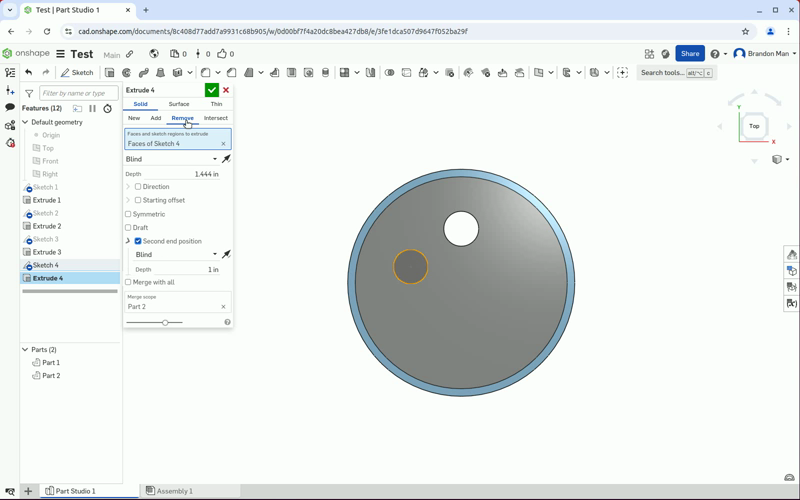
key(tab, 3)
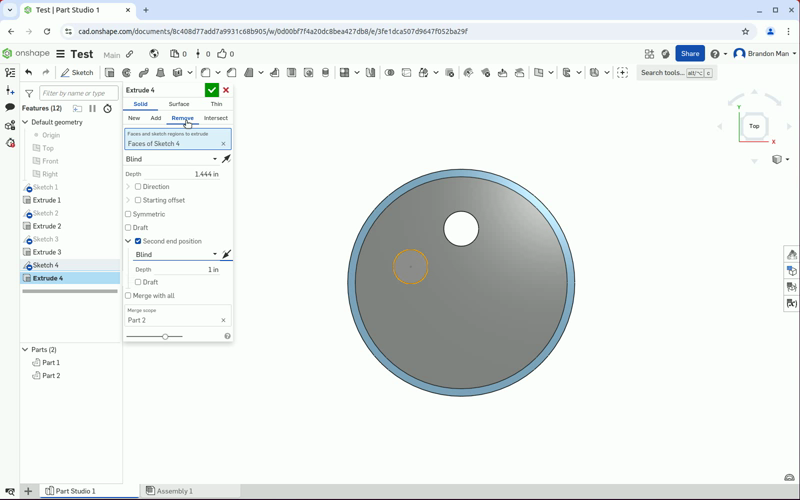
text(1.444)
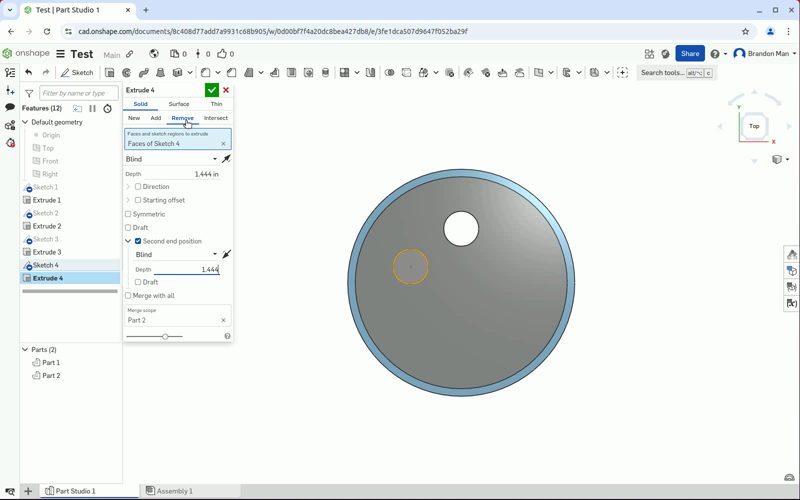
key(tab, 2)
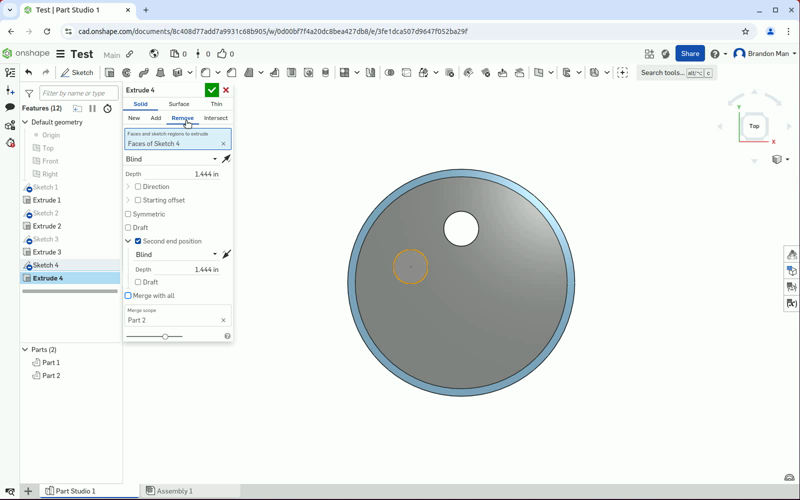
key(space)
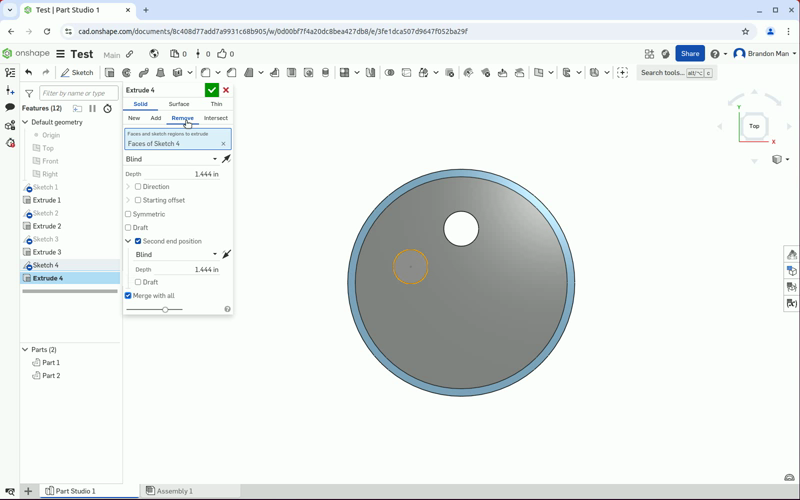
key(enter)
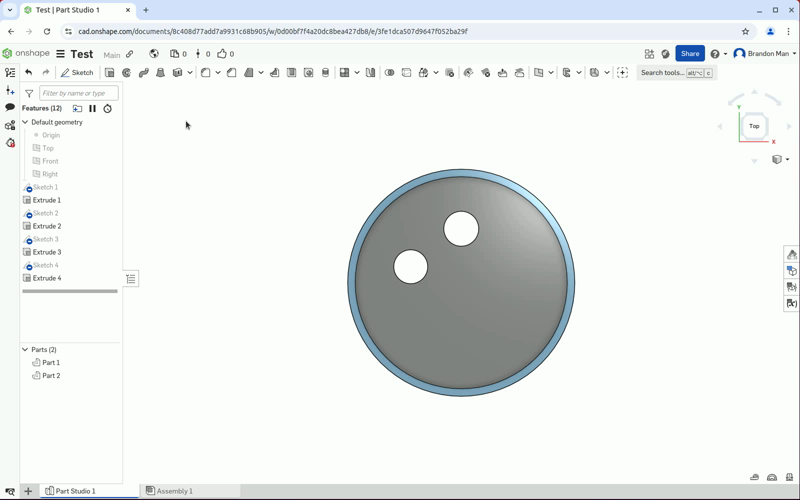
key(shift+h)
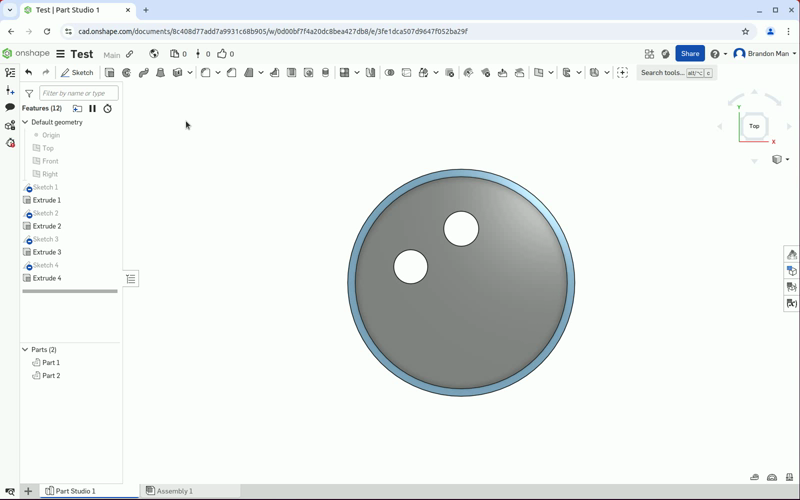
key(shift+h)
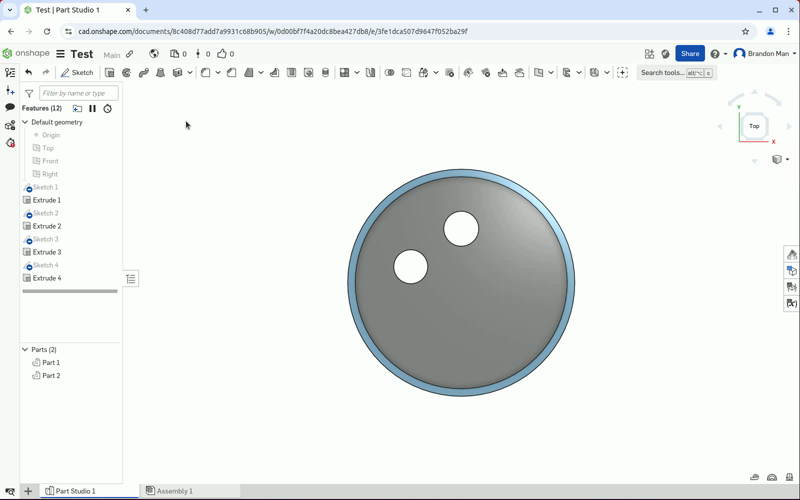
mouse_move(73, 189)
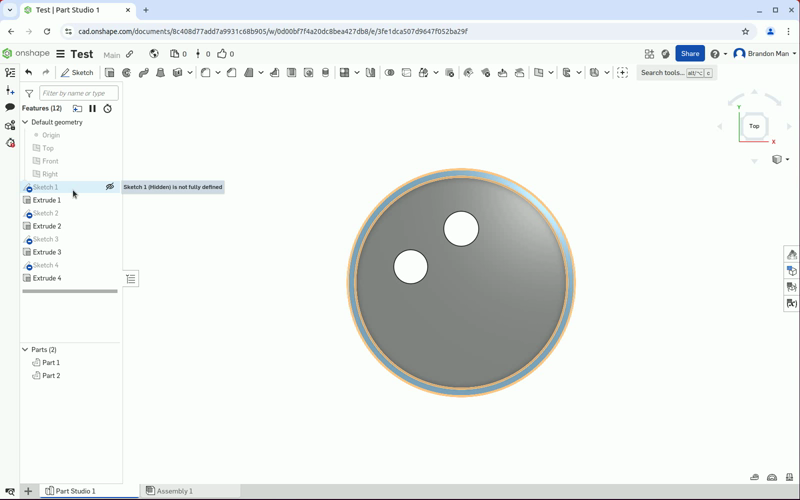
click(73, 189)
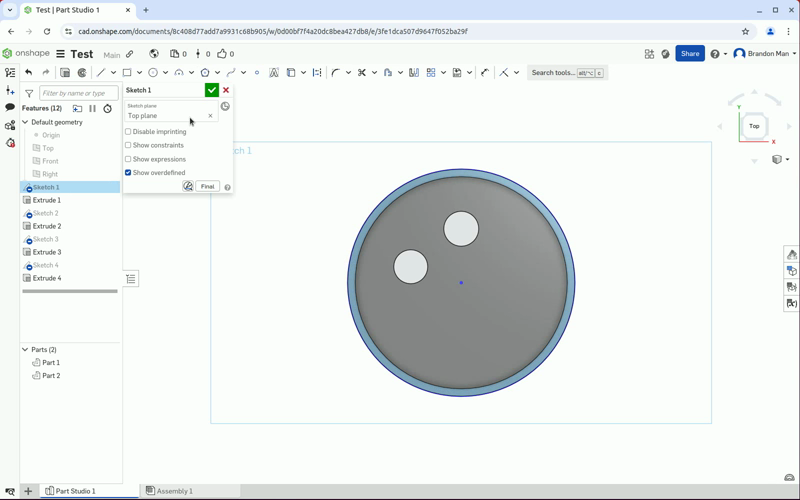
mouse_move(229, 92)
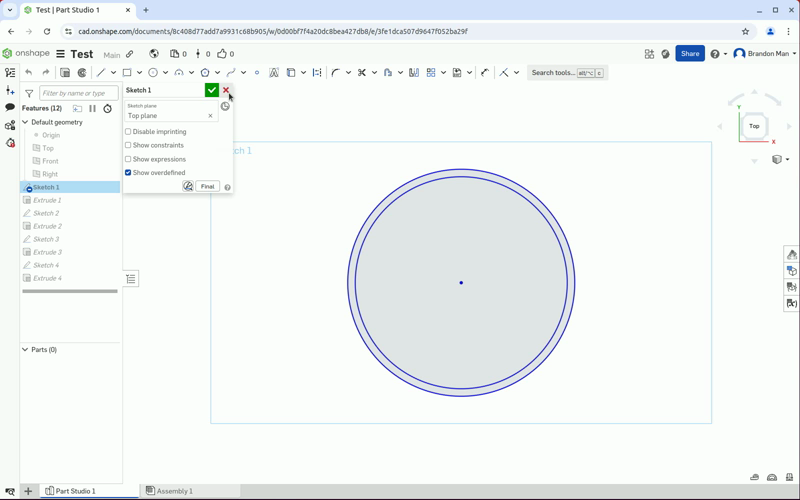
click(229, 92)
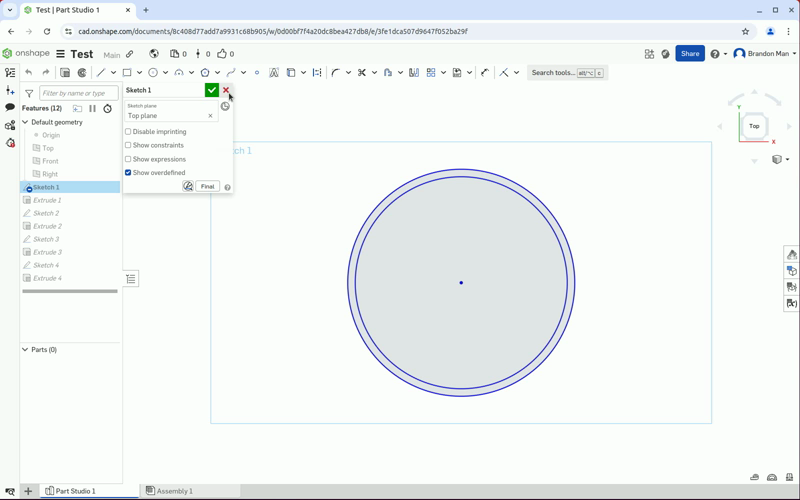
key(shift+s)
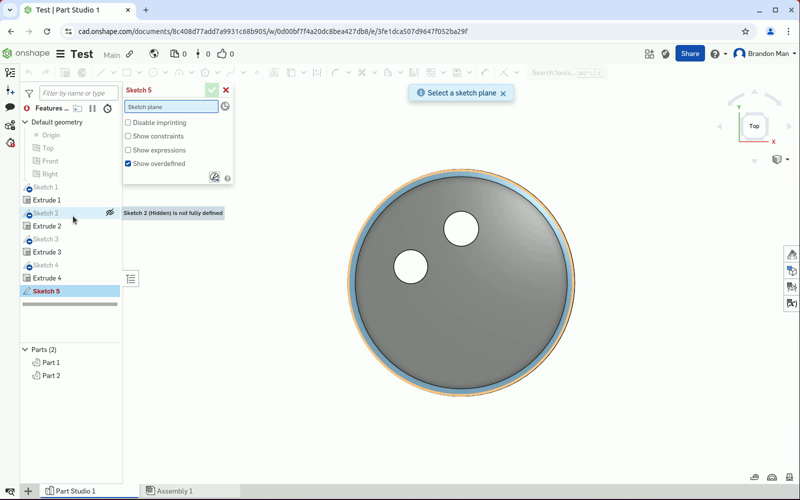
scroll(3)
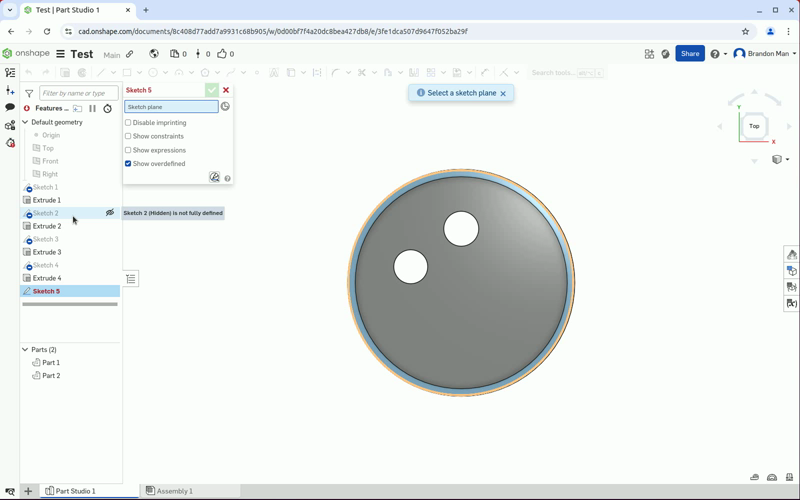
mouse_move(73, 150)
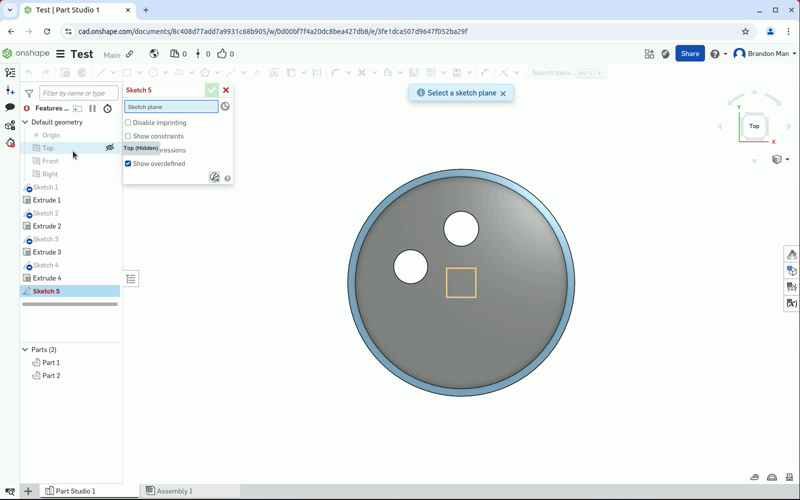
click(73, 150)
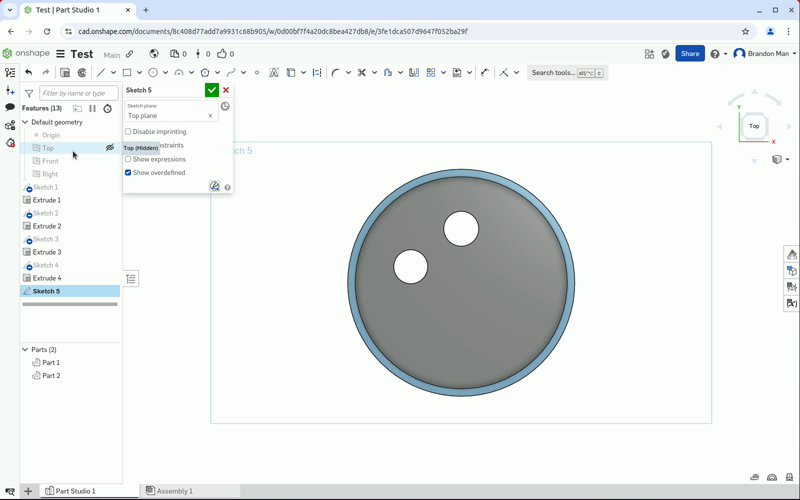
mouse_move(73, 352)
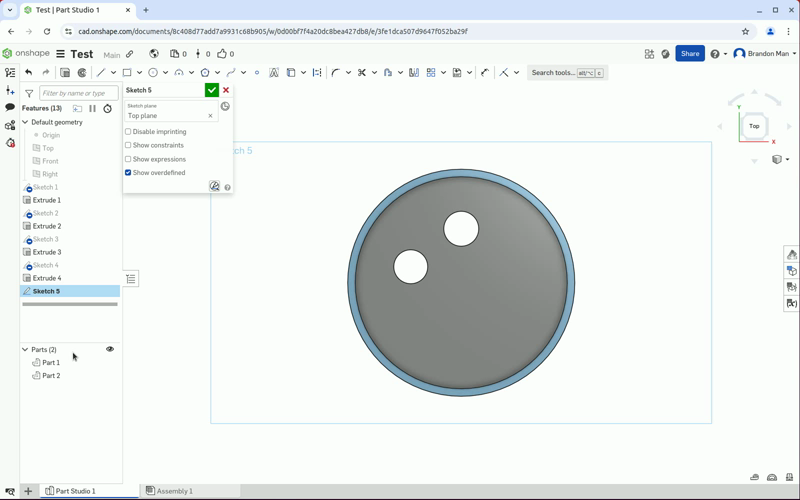
key(y)
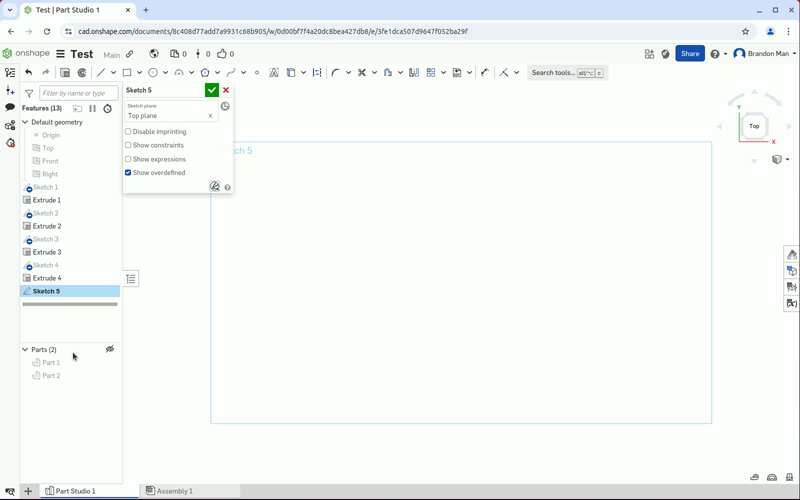
key(c)
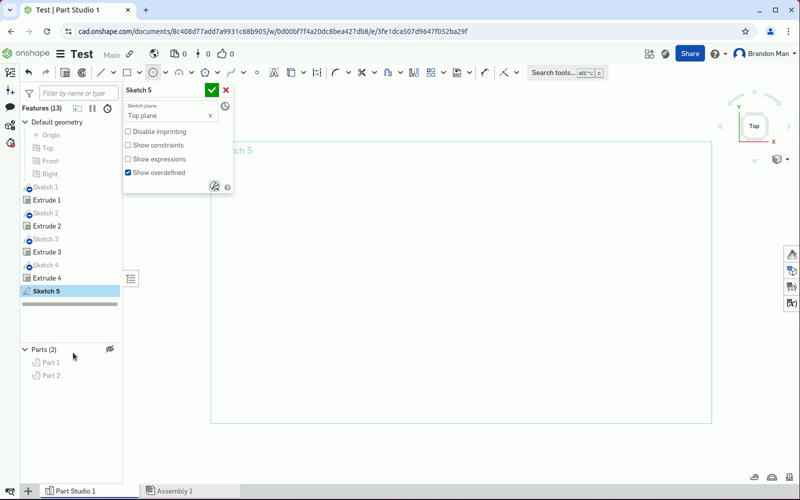
key_down(shift)
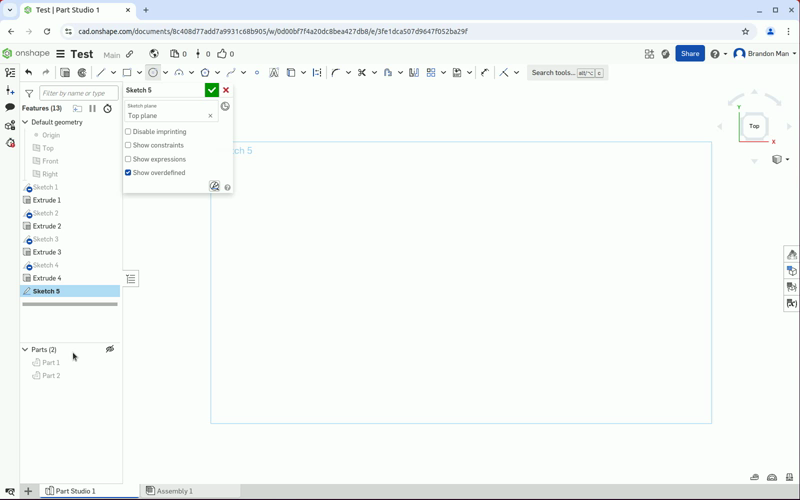
mouse_move(429, 326)
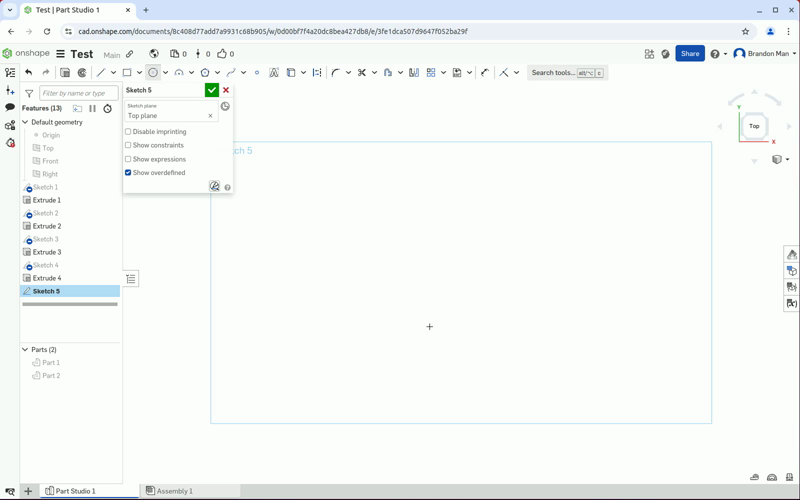
click(429, 326)
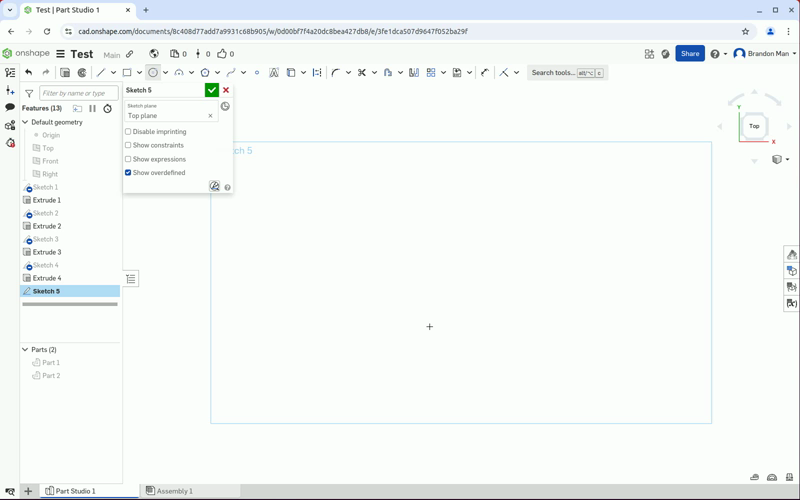
key_up(shift)
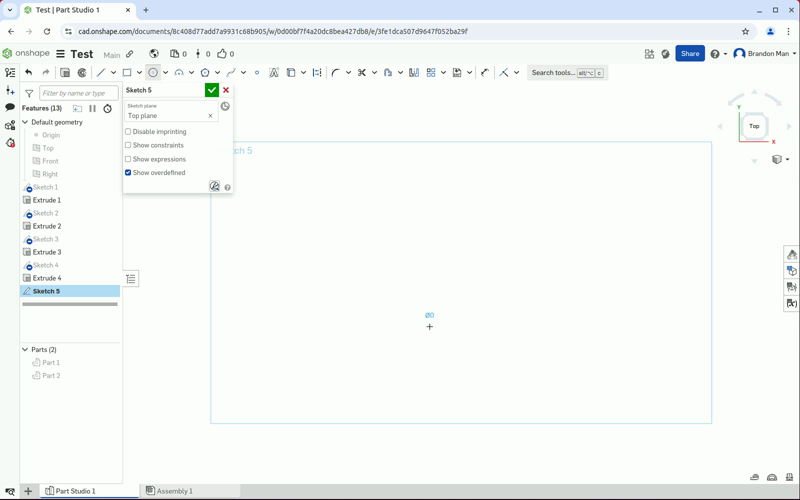
mouse_move(447, 326)
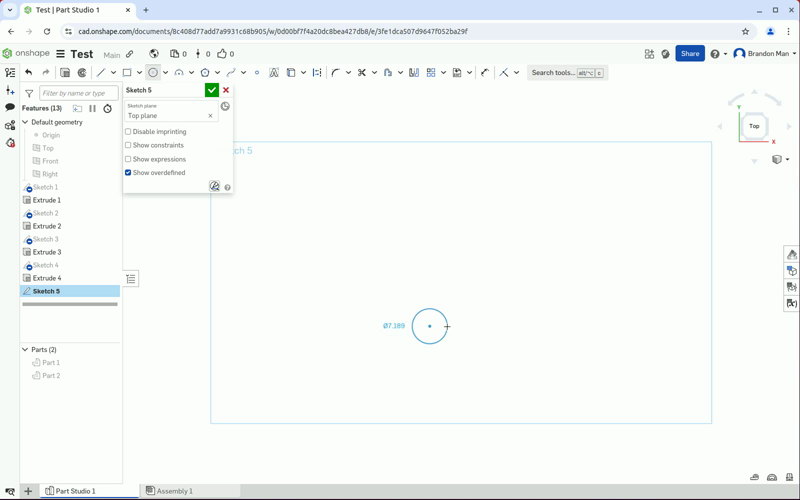
click(447, 326)
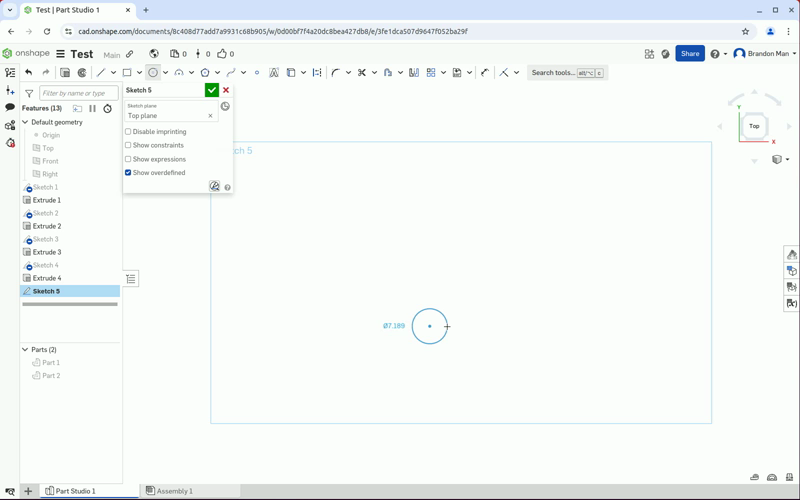
key(esc)
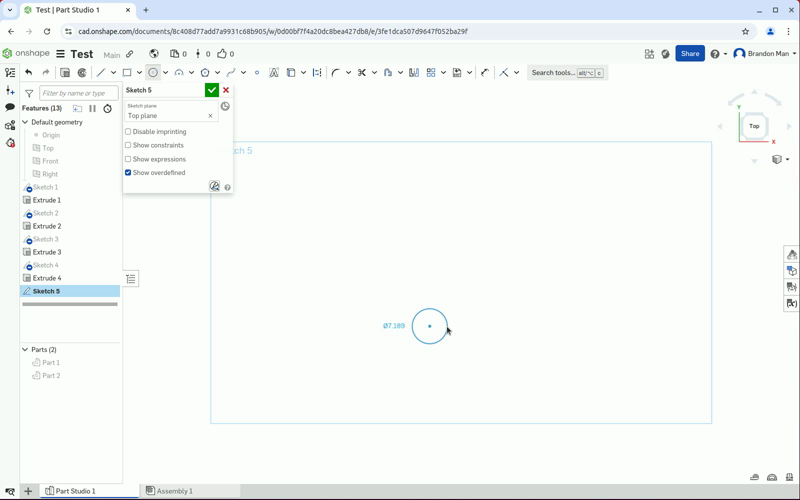
mouse_move(438, 336)
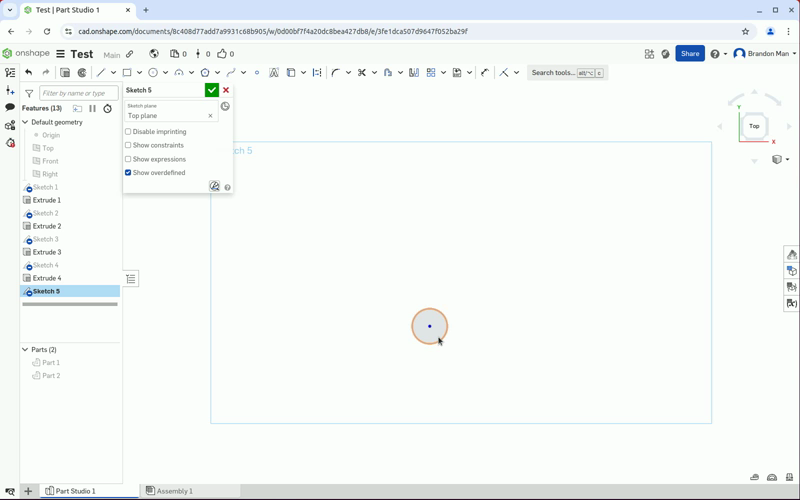
scroll(6)
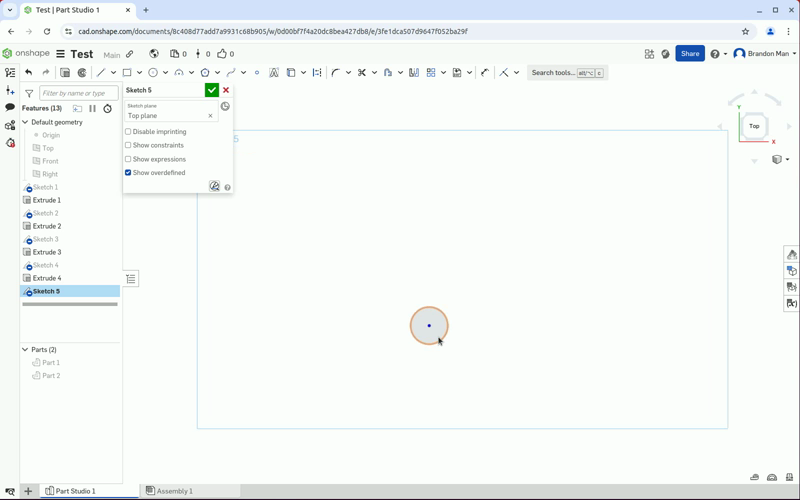
scroll(6)
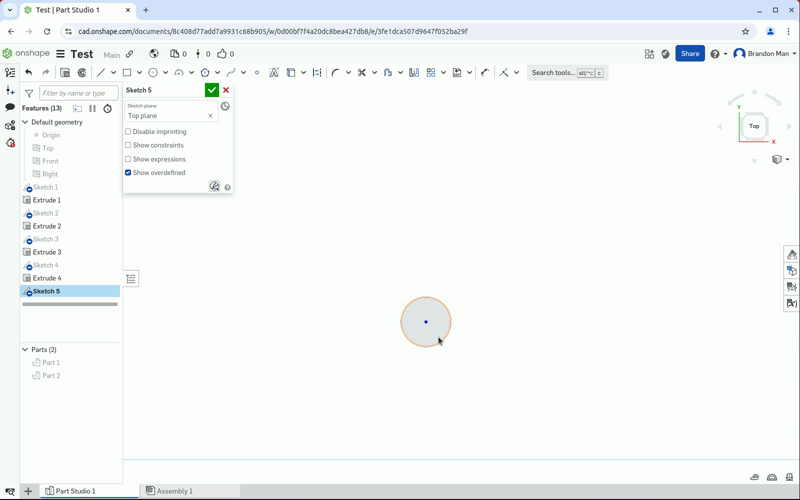
scroll(6)
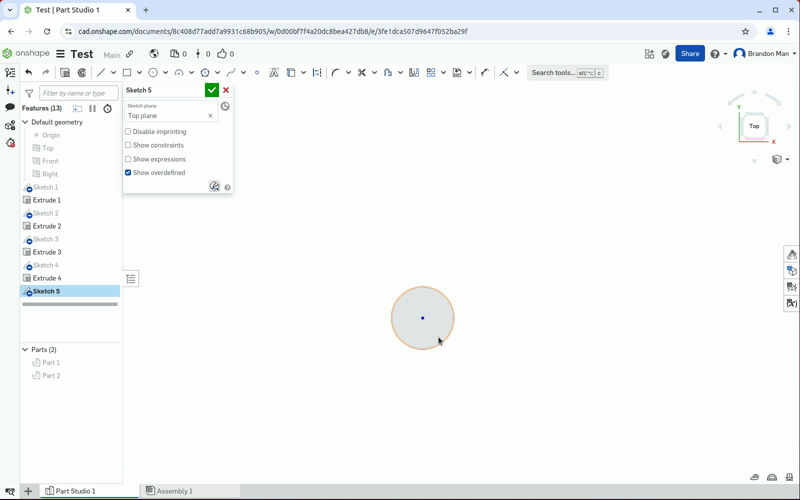
scroll(6)
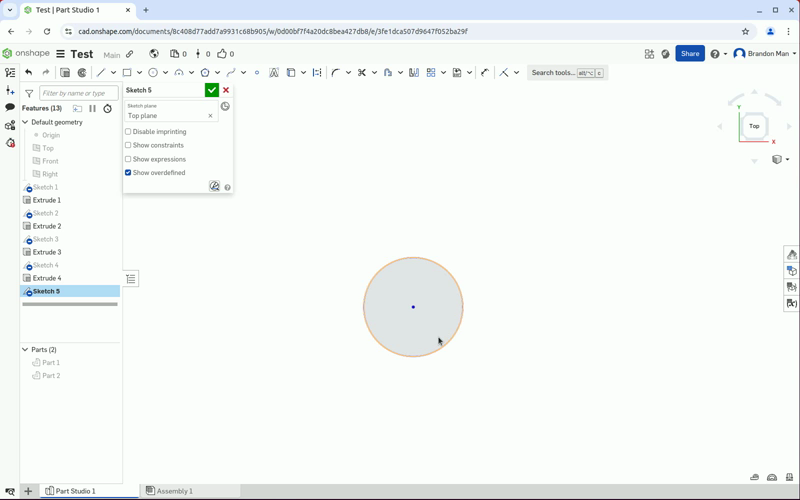
scroll(6)
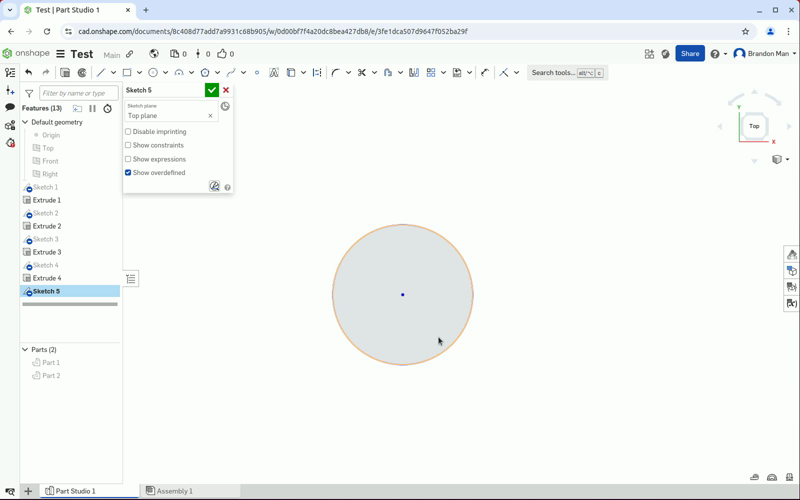
scroll(6)
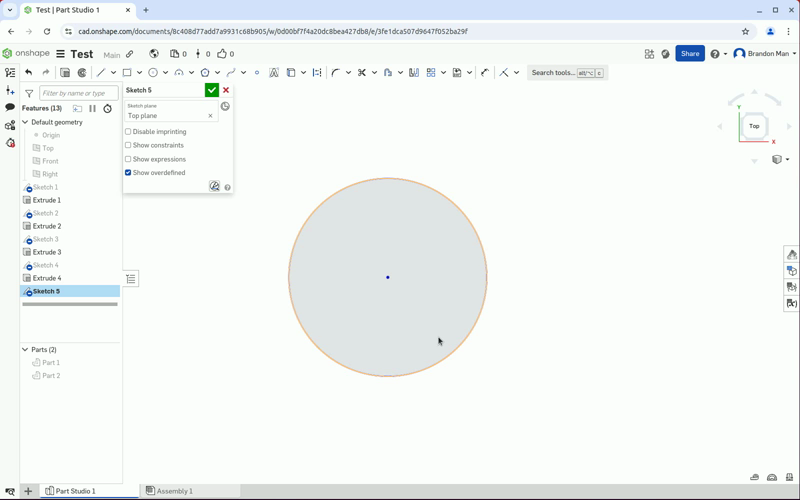
scroll(6)
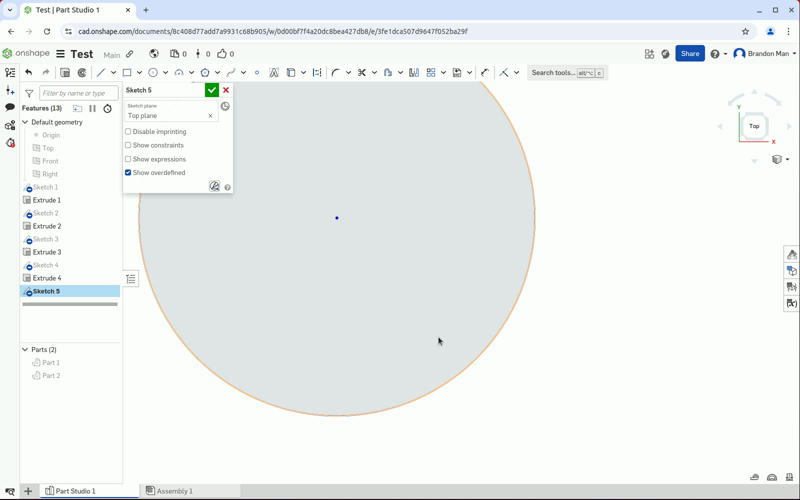
click(438, 336)
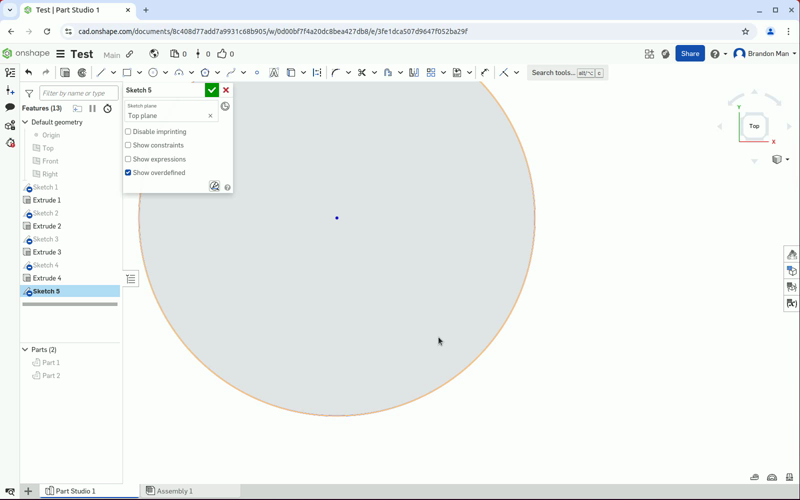
scroll(-6)
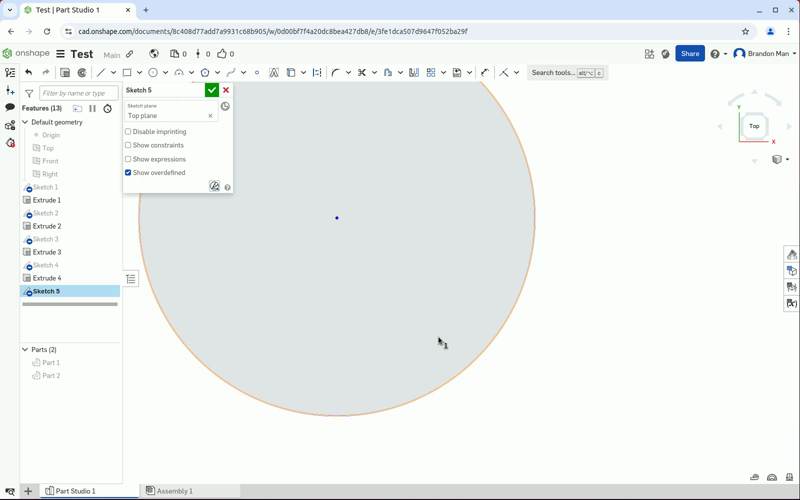
scroll(-6)
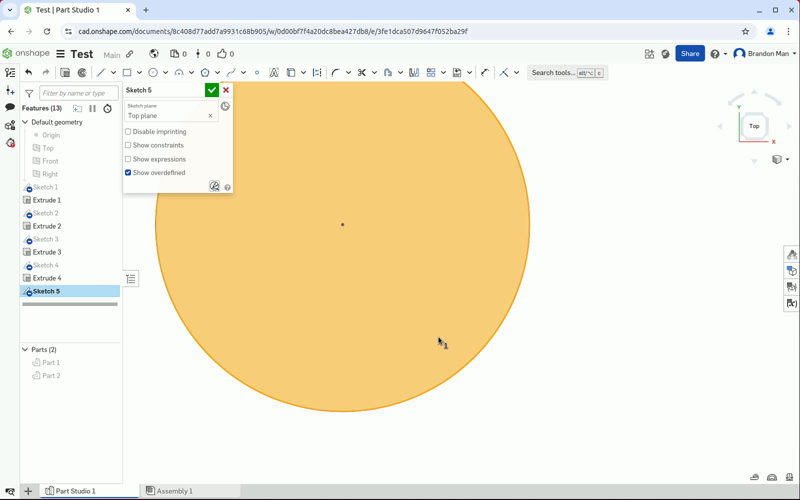
scroll(-6)
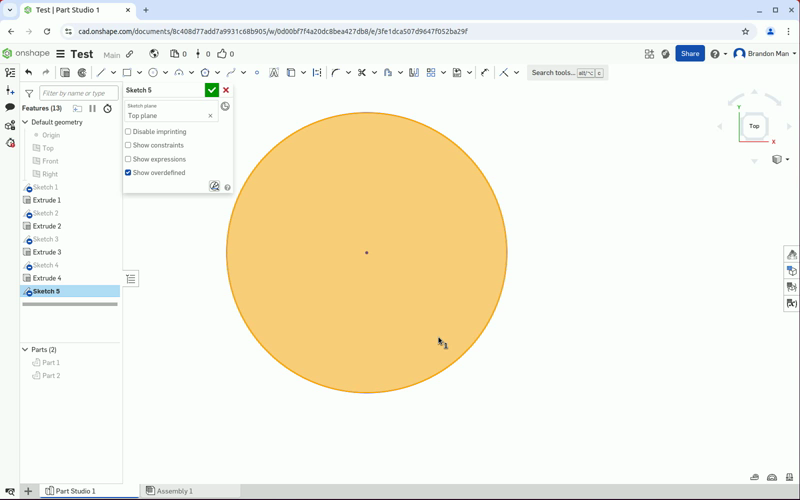
scroll(-6)
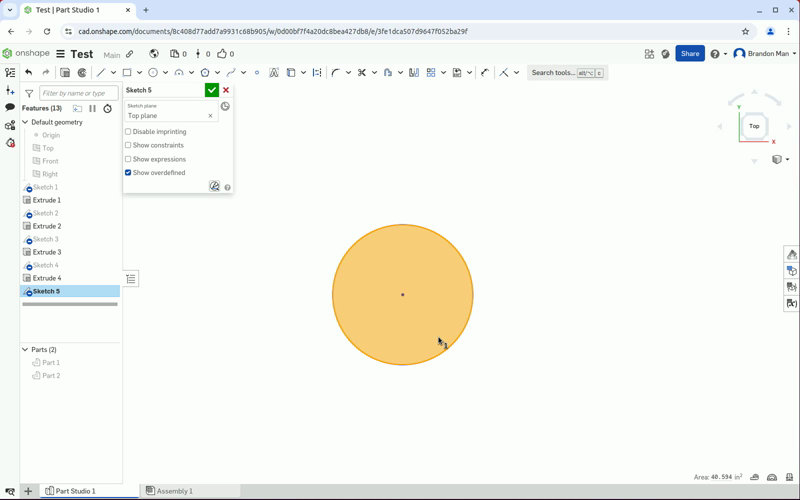
scroll(-6)
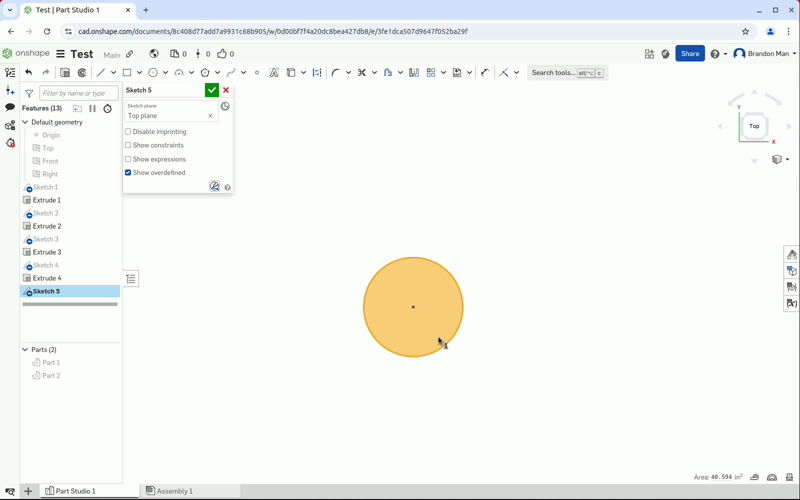
scroll(-6)
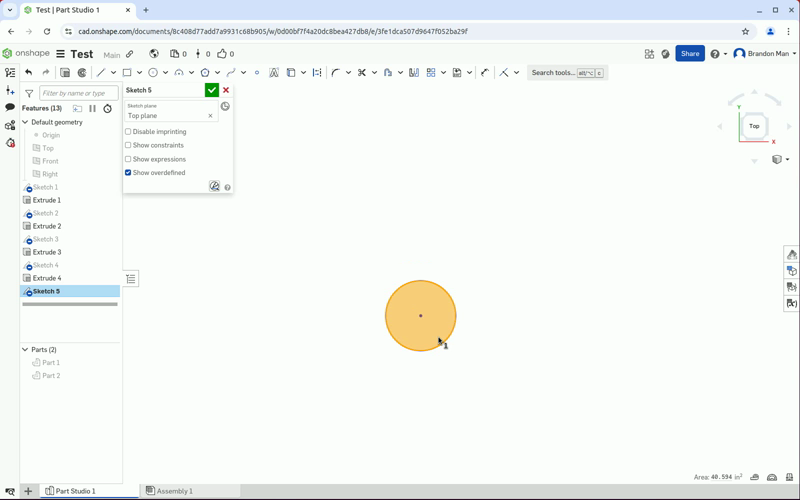
scroll(-6)
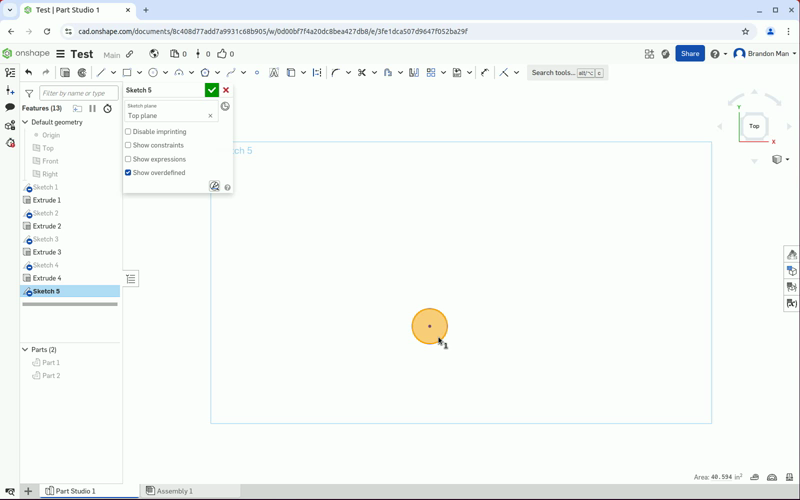
mouse_move(73, 352)
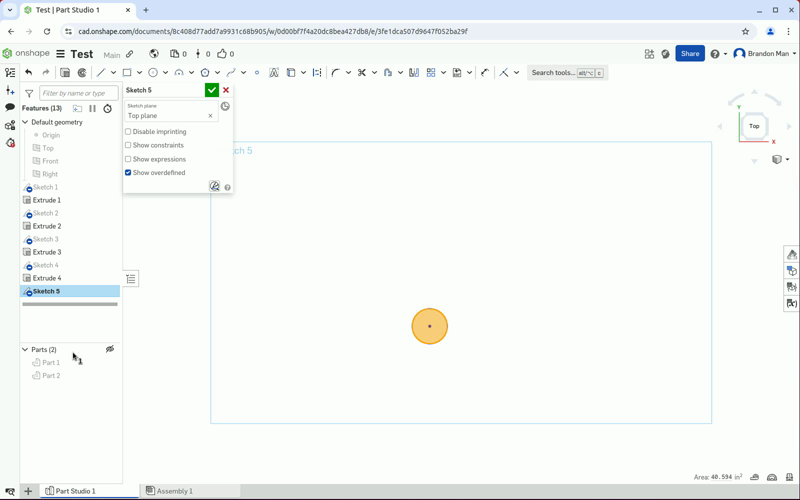
key(shift+y)
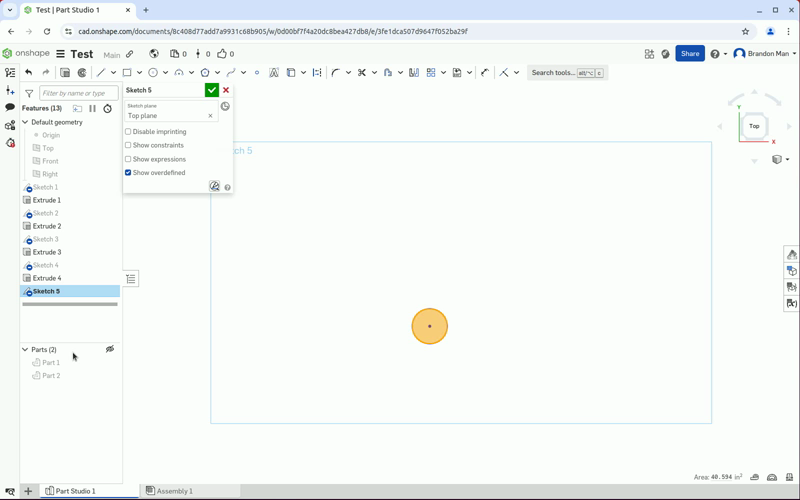
key(shift+e)
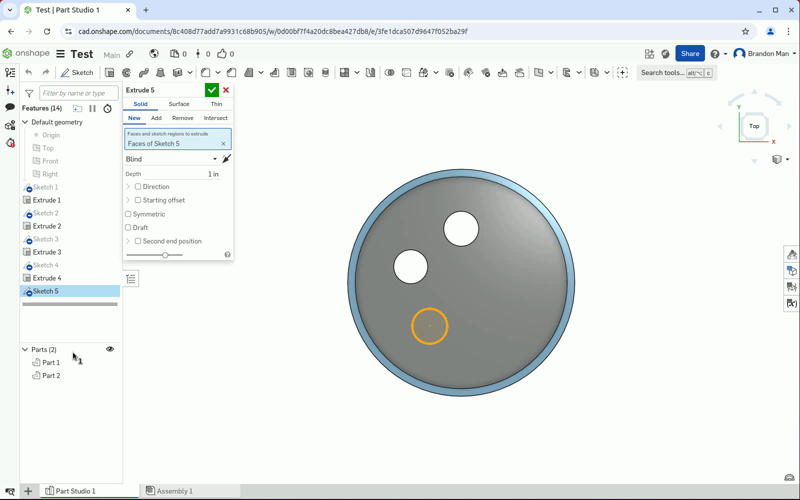
mouse_move(143, 106)
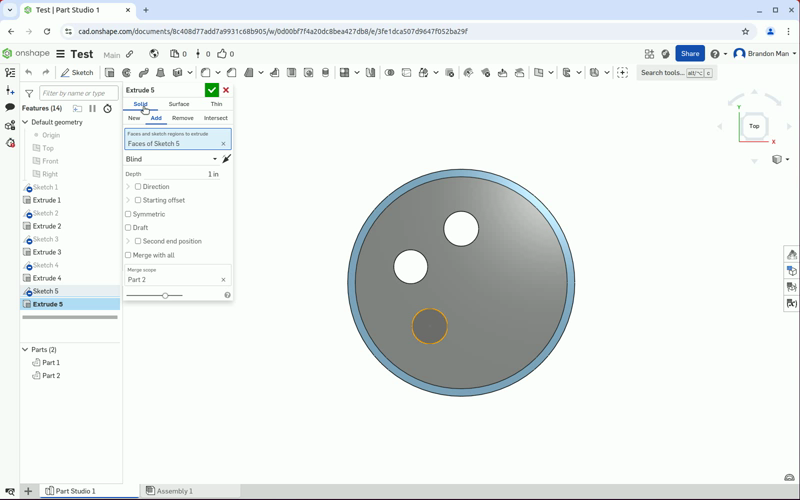
click(143, 106)
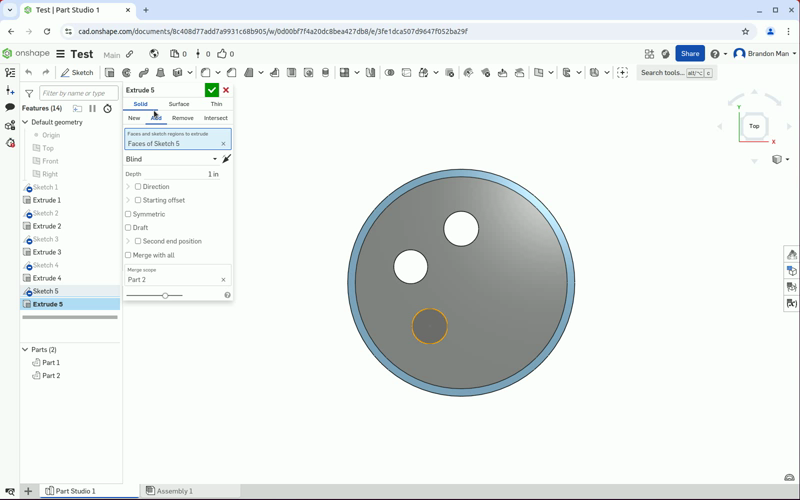
mouse_move(186, 120)
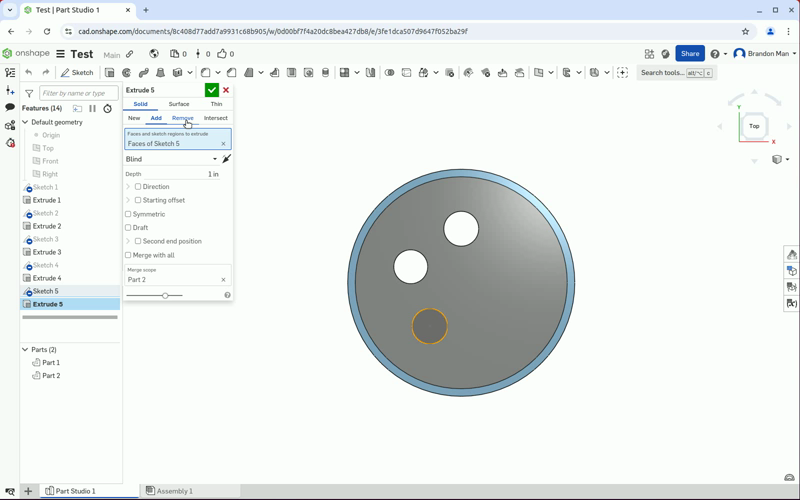
click(186, 120)
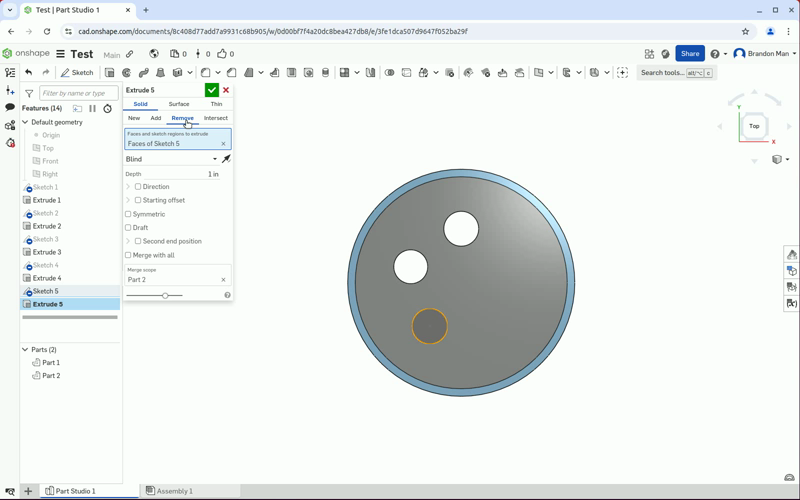
key(tab, 4)
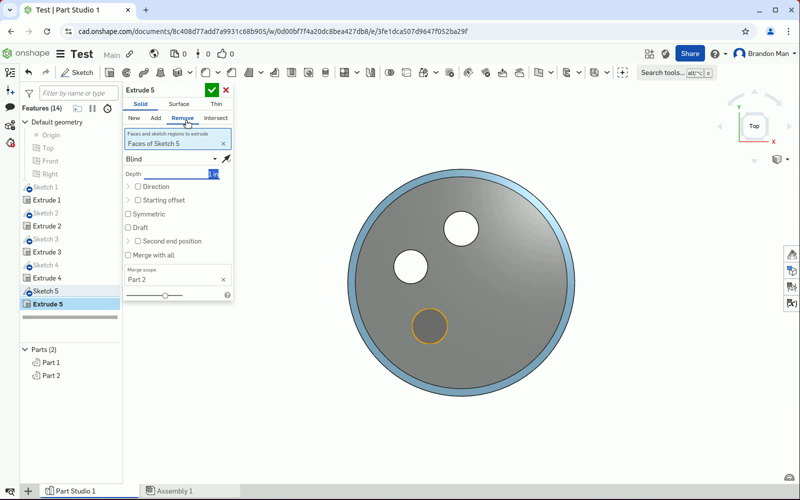
text(1.444)
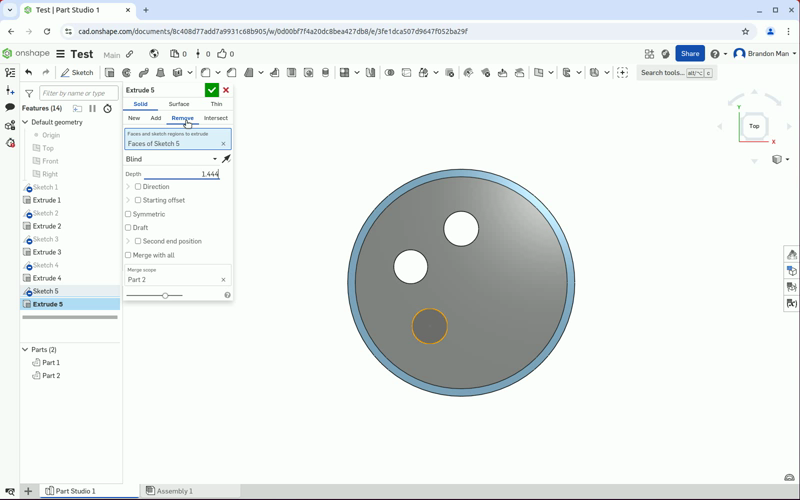
key(tab, 3)
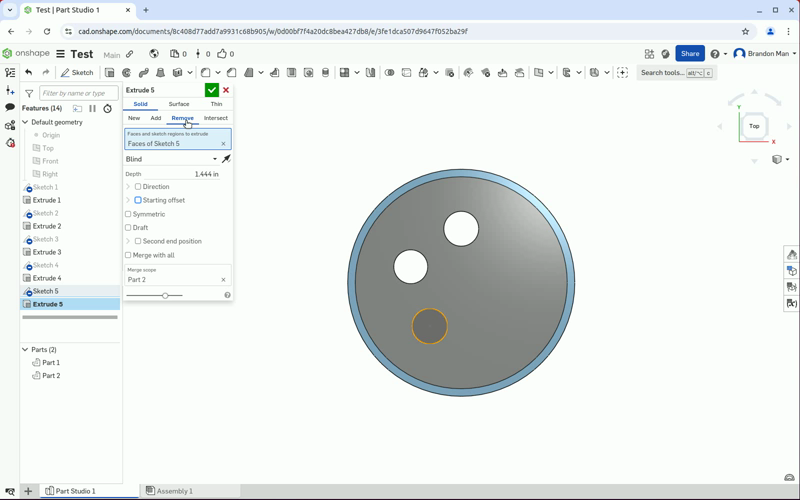
key(tab, 2)
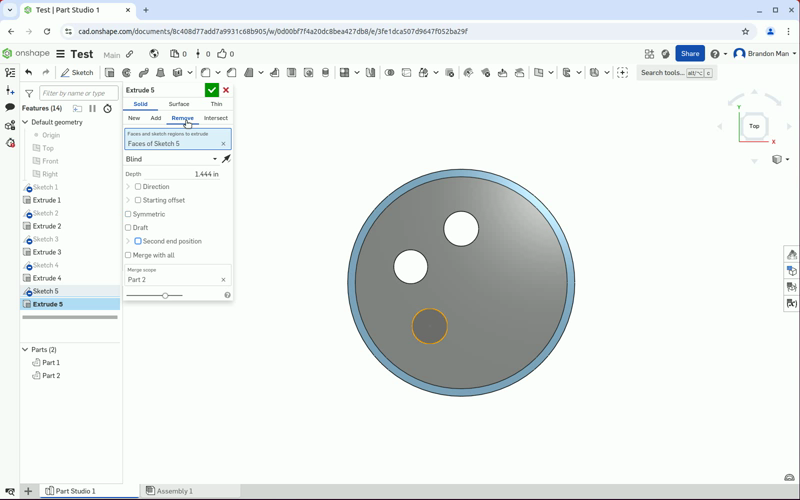
key(space)
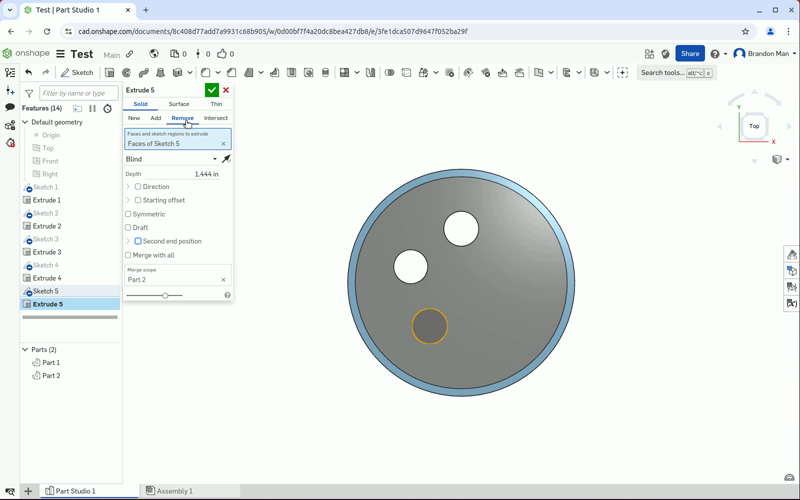
key(tab, 3)
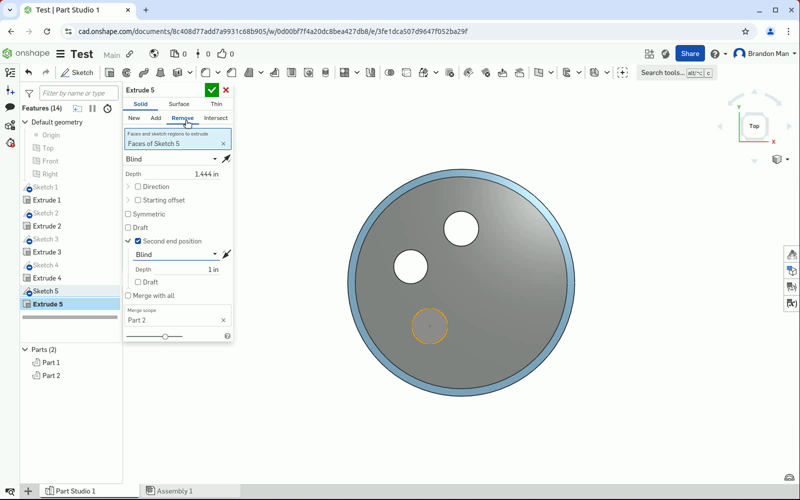
text(1.444)
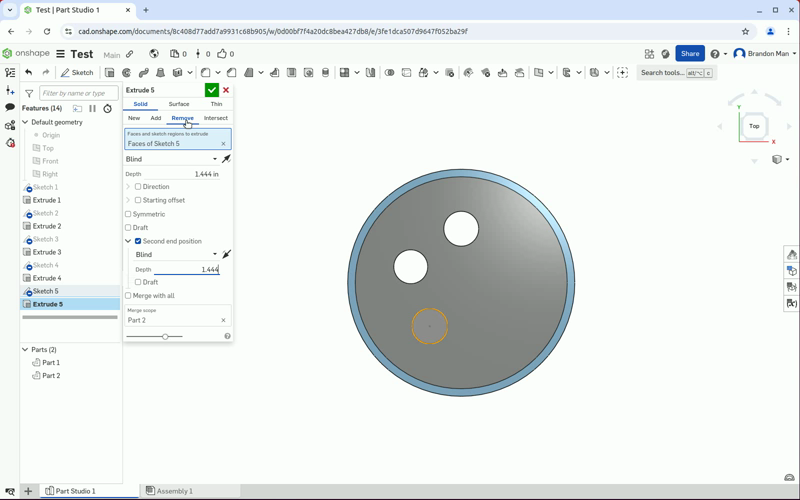
key(tab, 2)
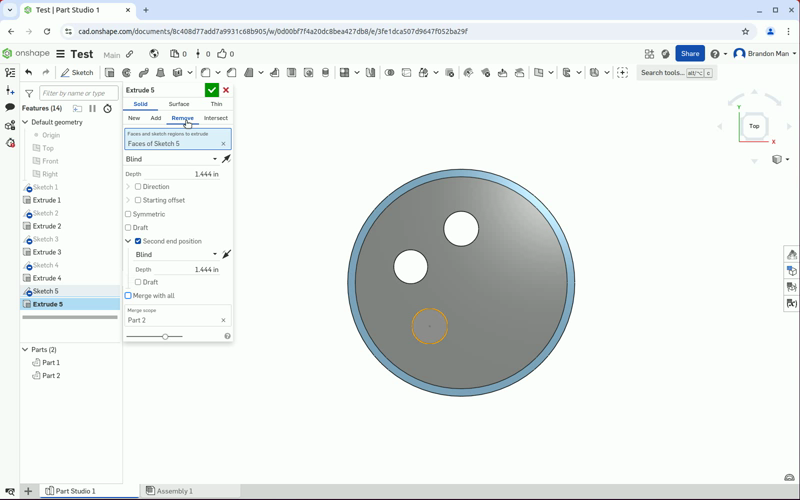
key(space)
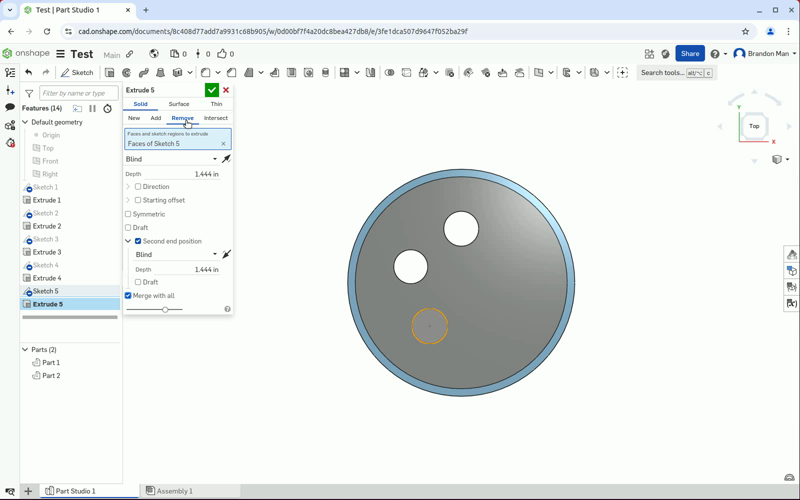
key(enter)
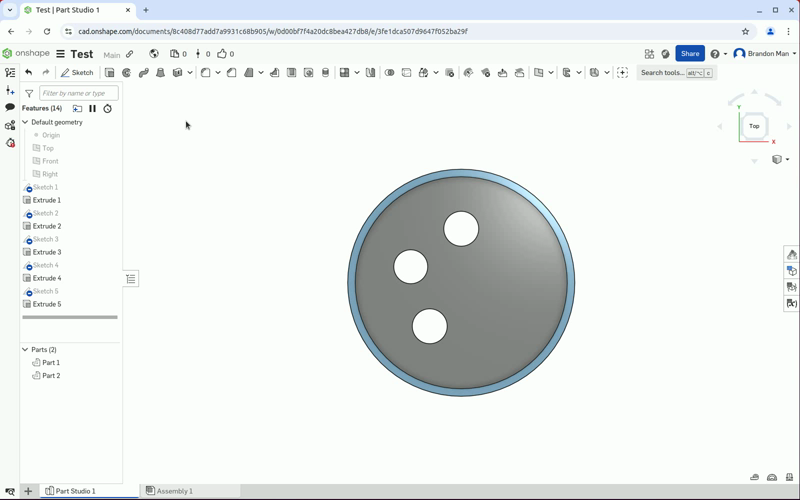
key(shift+h)
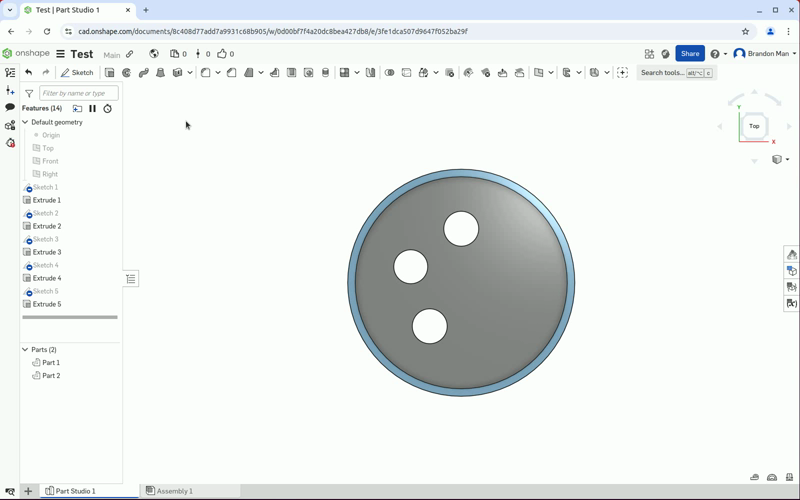
key(shift+h)
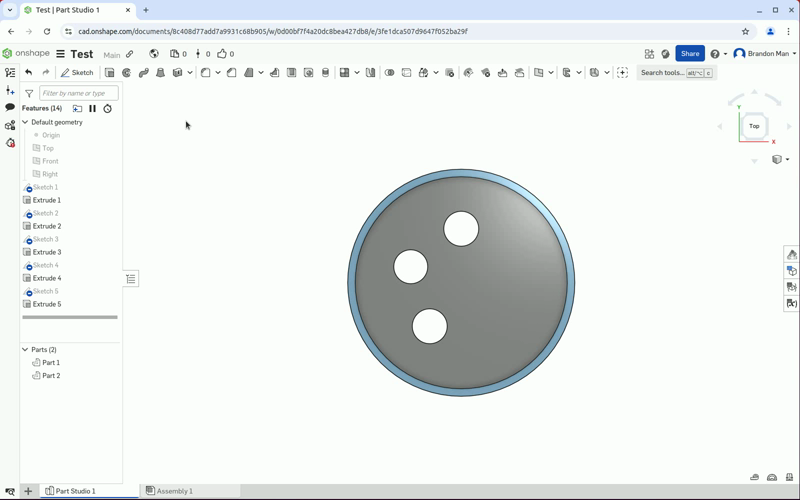
mouse_move(73, 189)
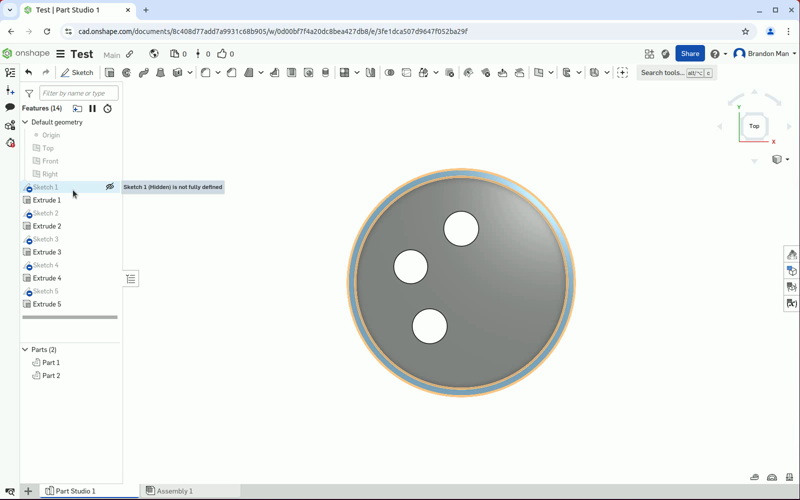
click(73, 189)
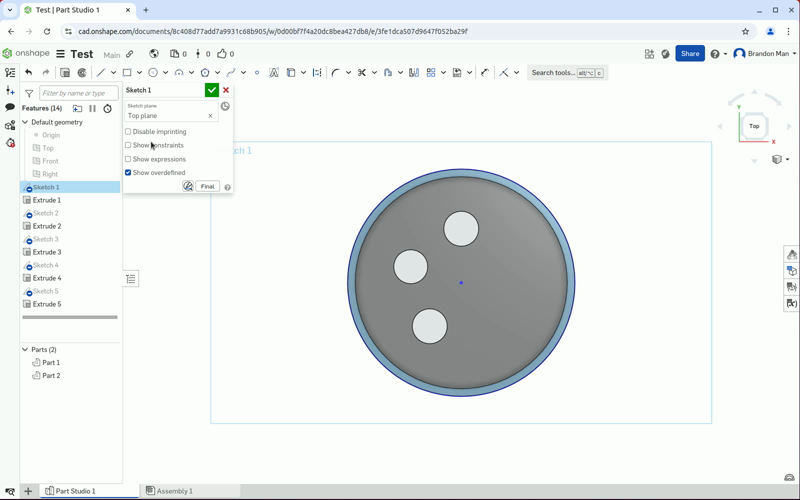
mouse_move(229, 92)
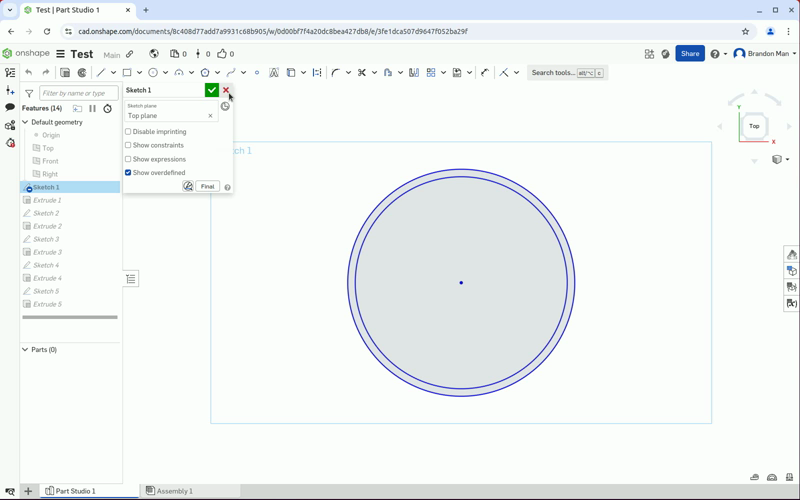
click(229, 92)
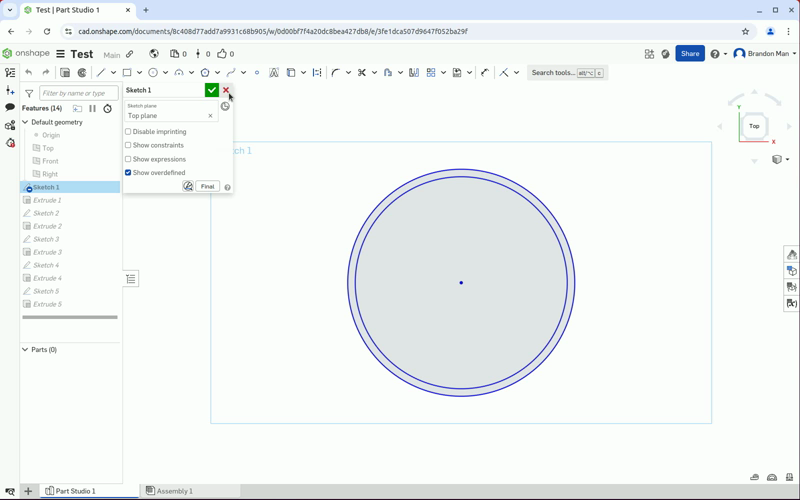
key(shift+s)
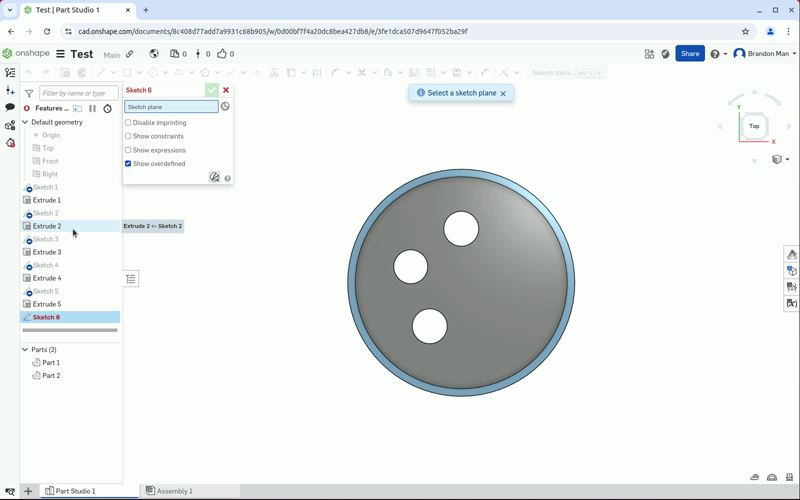
scroll(3)
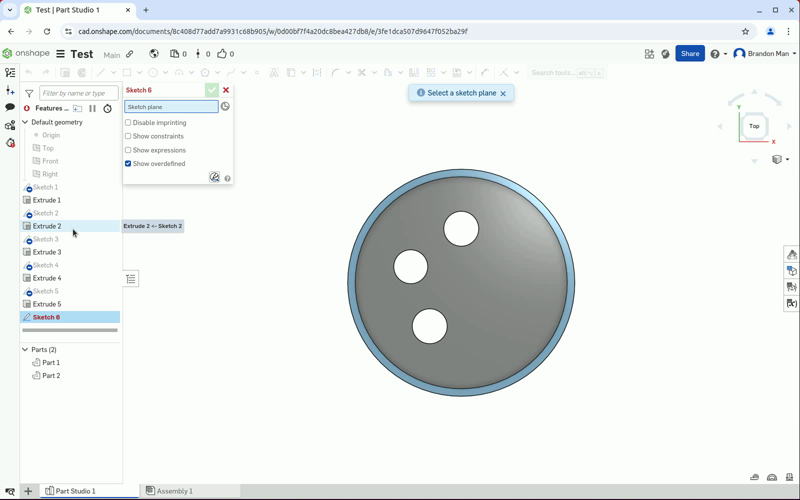
mouse_move(73, 150)
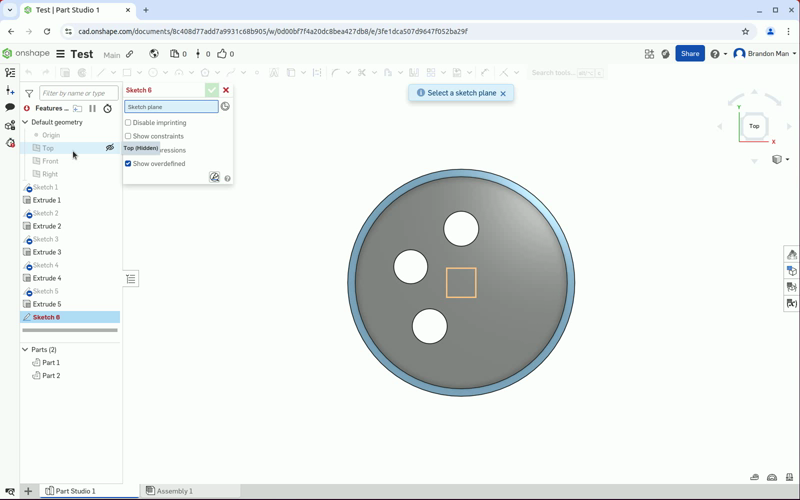
click(73, 150)
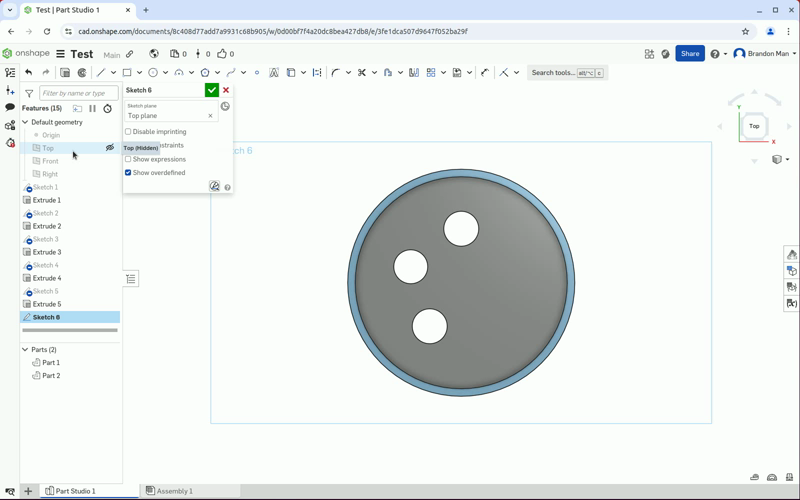
mouse_move(73, 352)
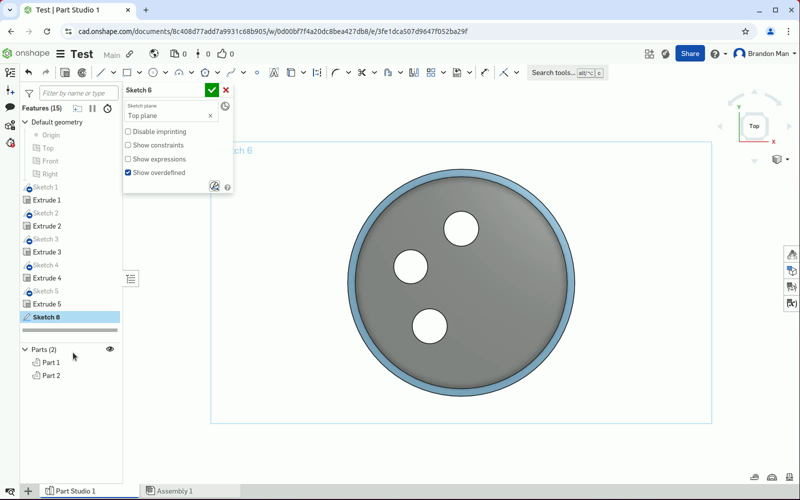
key(y)
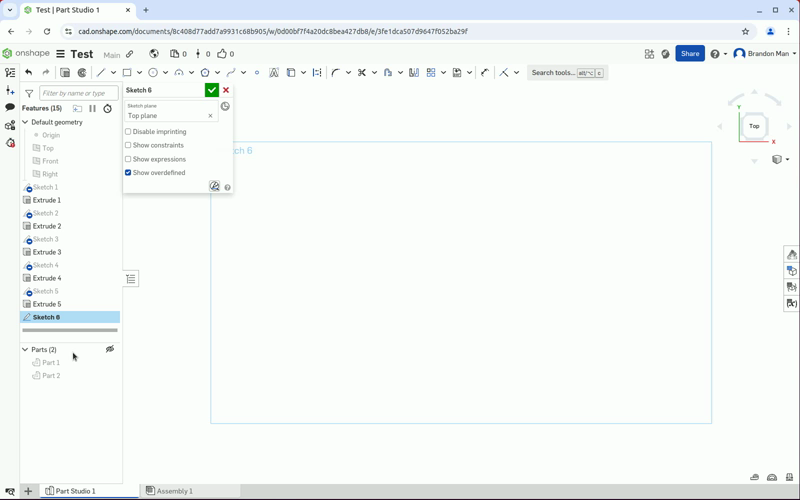
key(c)
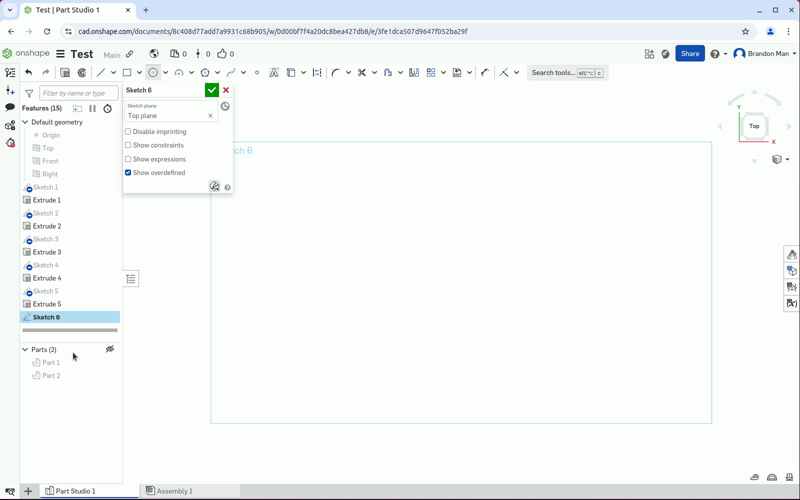
key_down(shift)
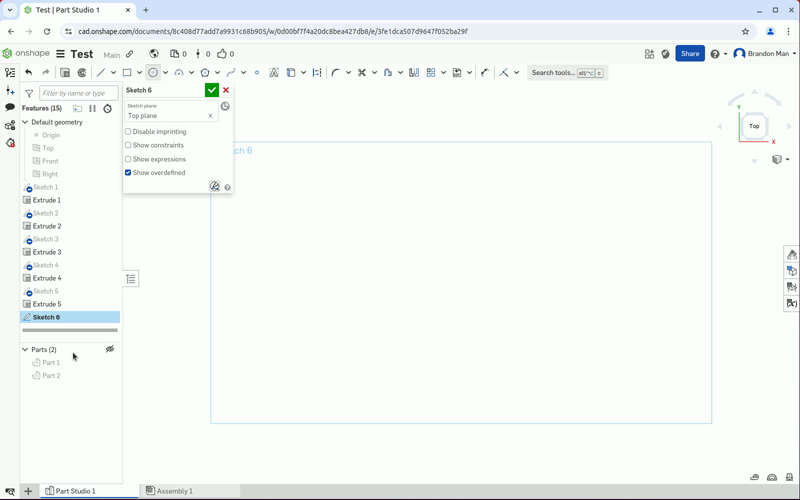
mouse_move(493, 326)
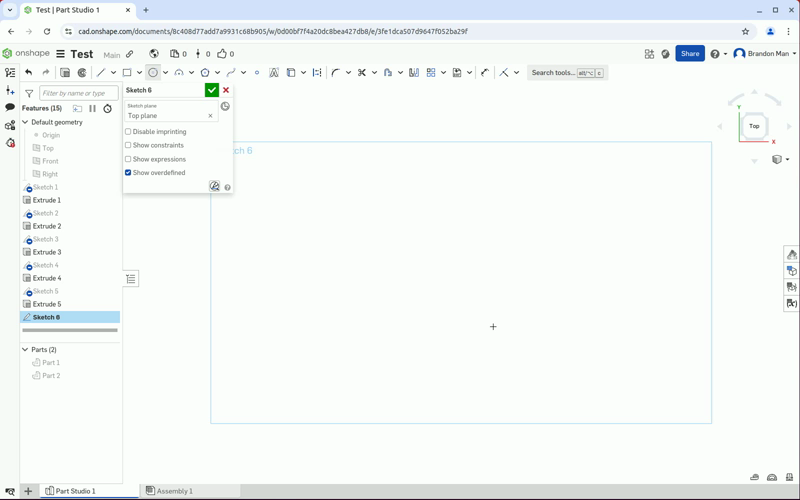
click(493, 326)
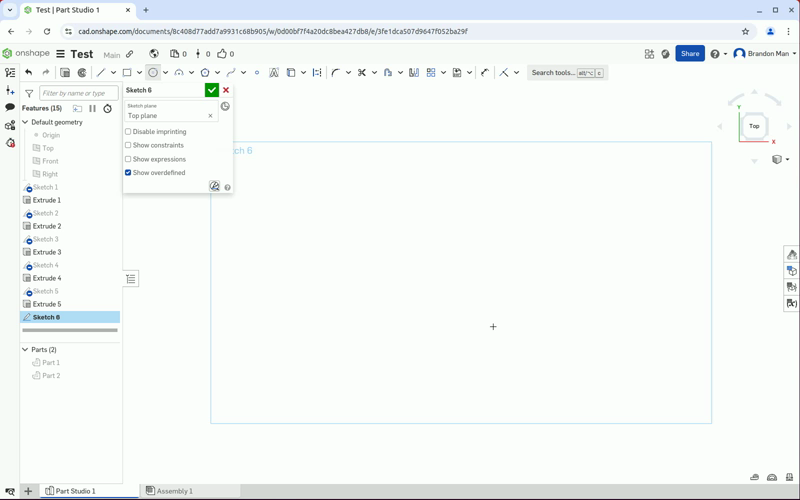
key_up(shift)
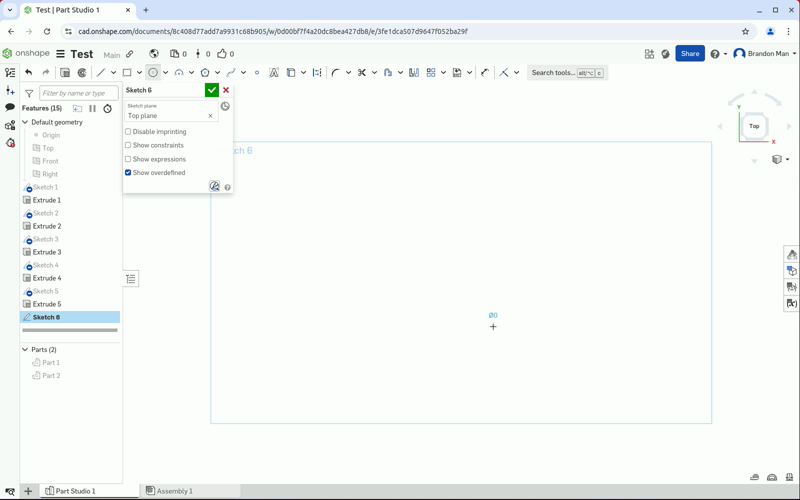
mouse_move(510, 326)
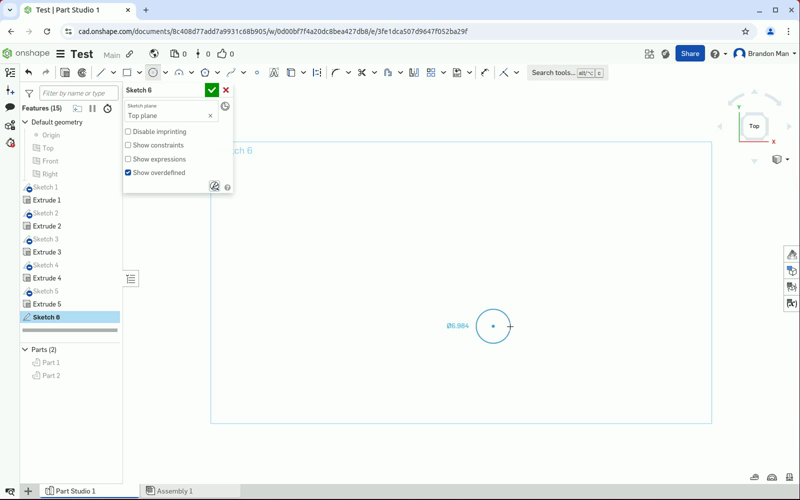
click(510, 326)
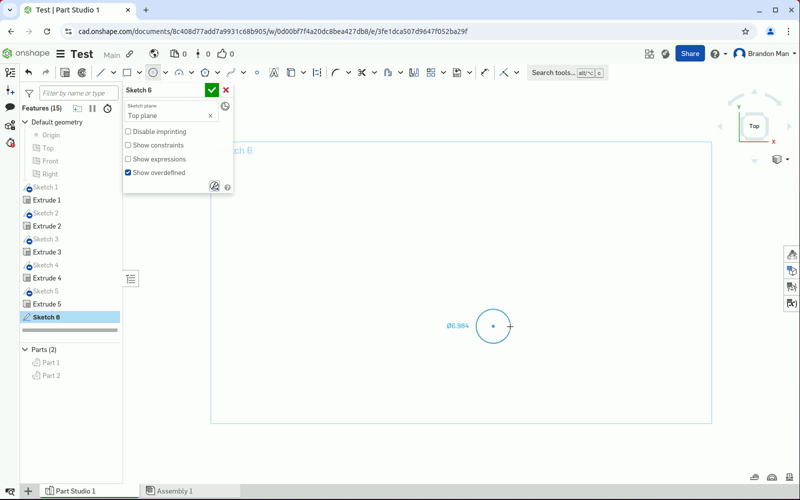
key(esc)
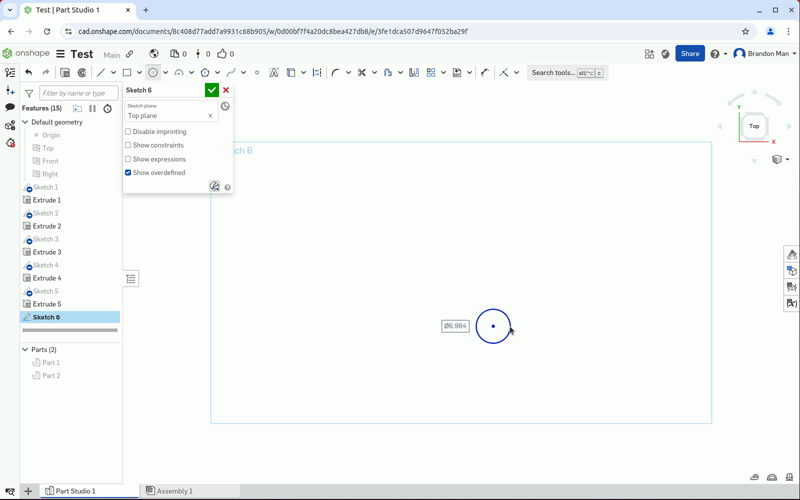
mouse_move(503, 329)
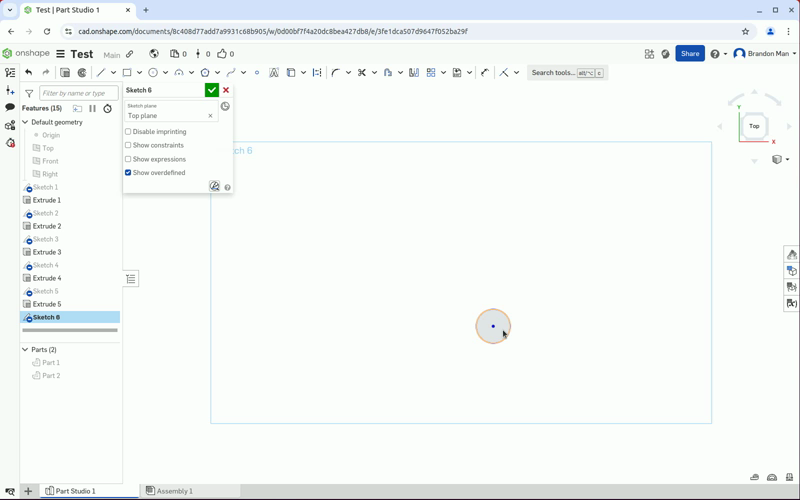
scroll(6)
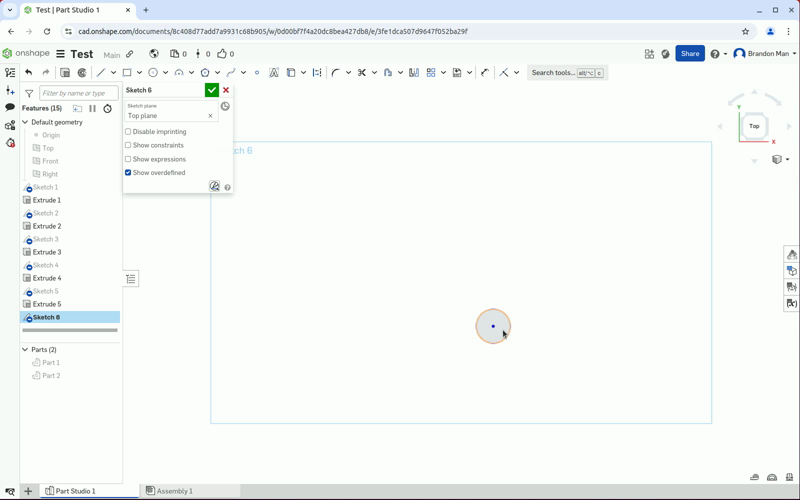
scroll(6)
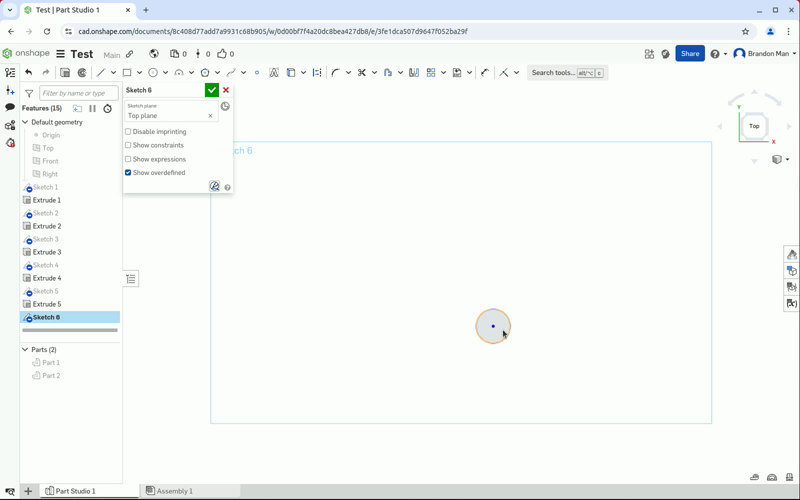
scroll(6)
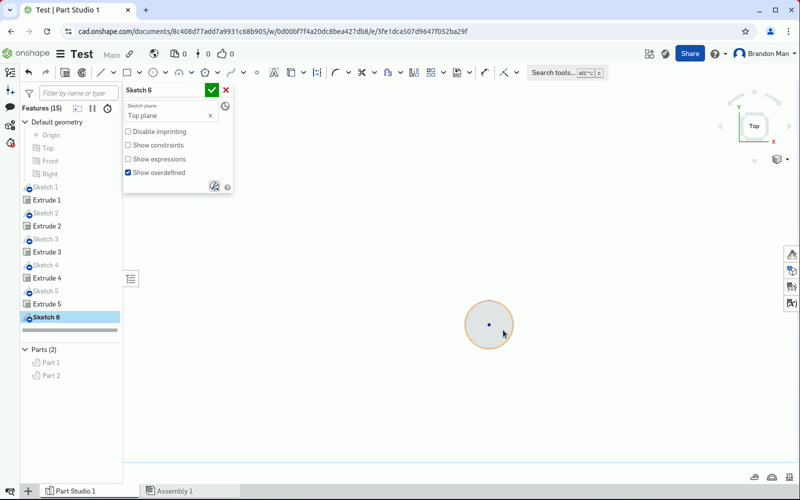
scroll(6)
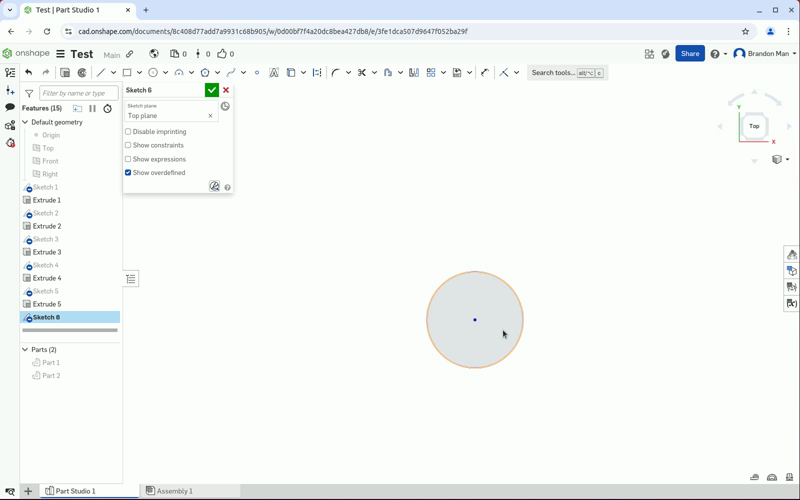
scroll(6)
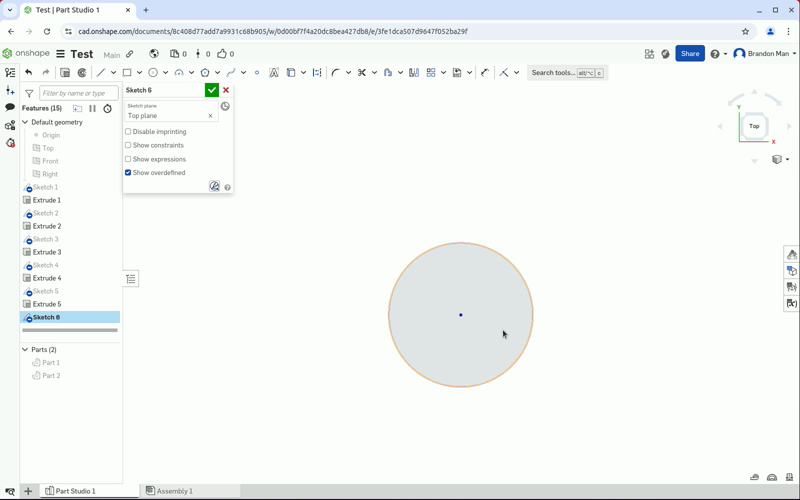
scroll(6)
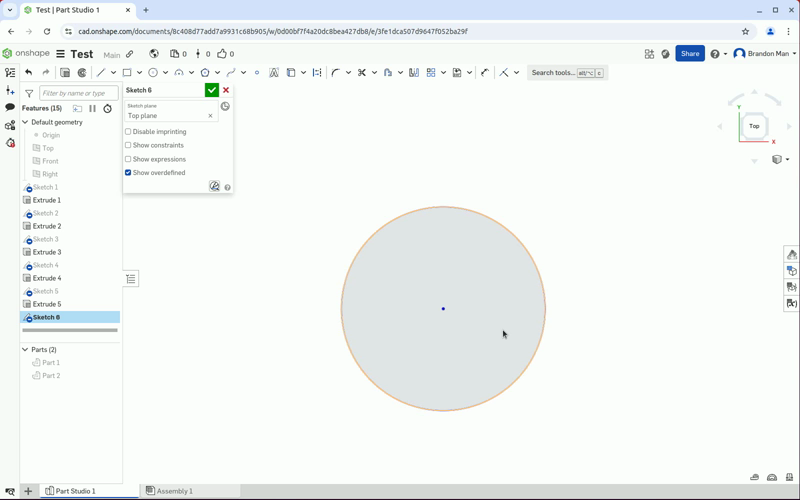
scroll(6)
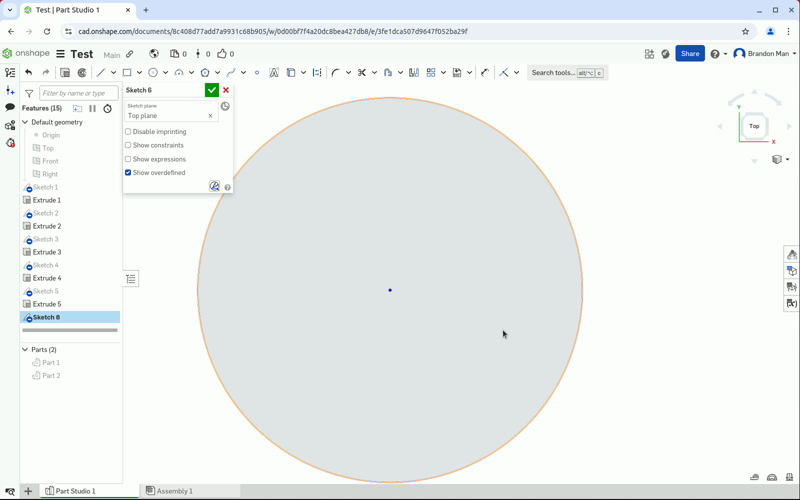
click(503, 329)
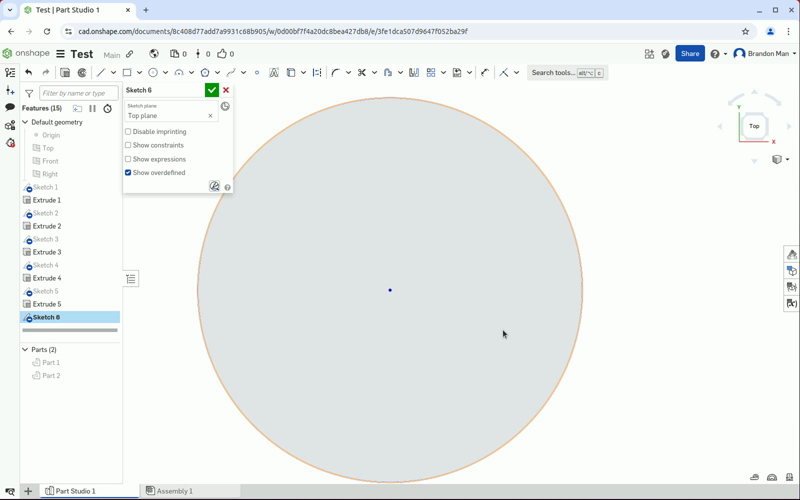
scroll(-6)
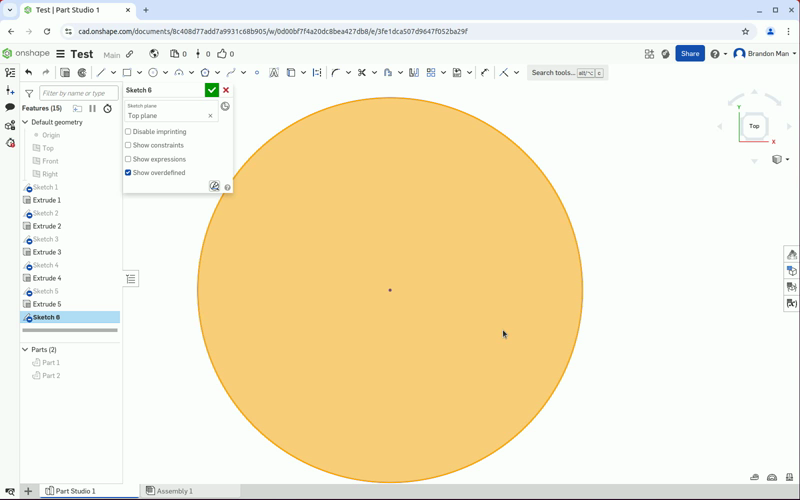
scroll(-6)
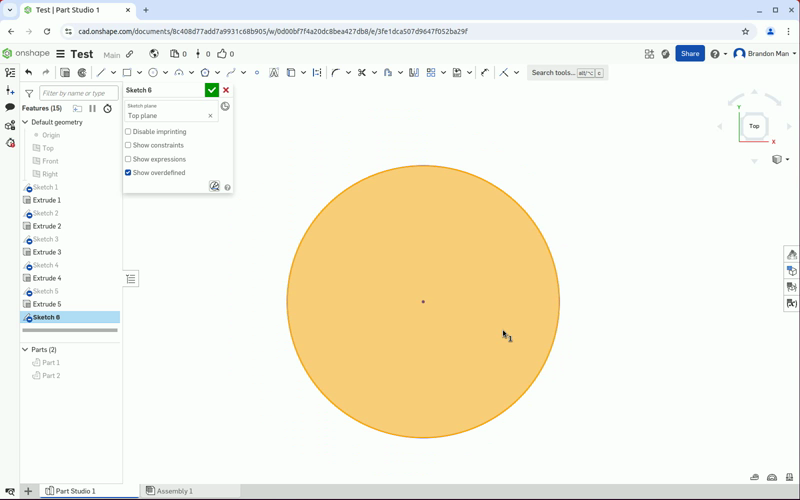
scroll(-6)
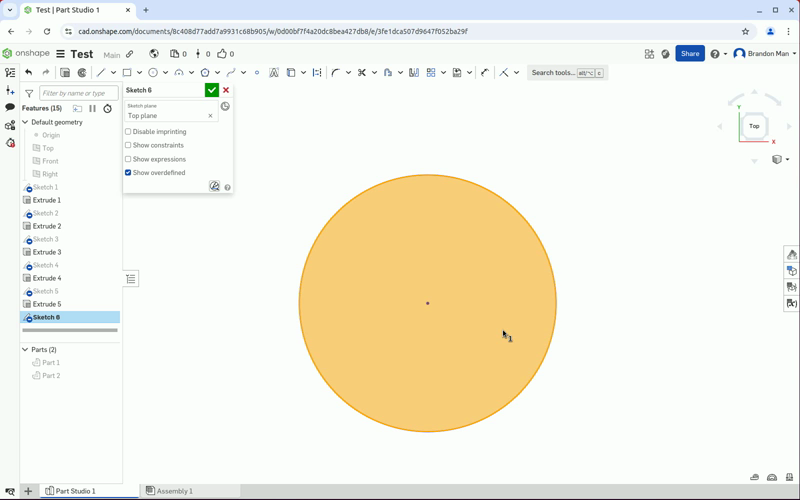
scroll(-6)
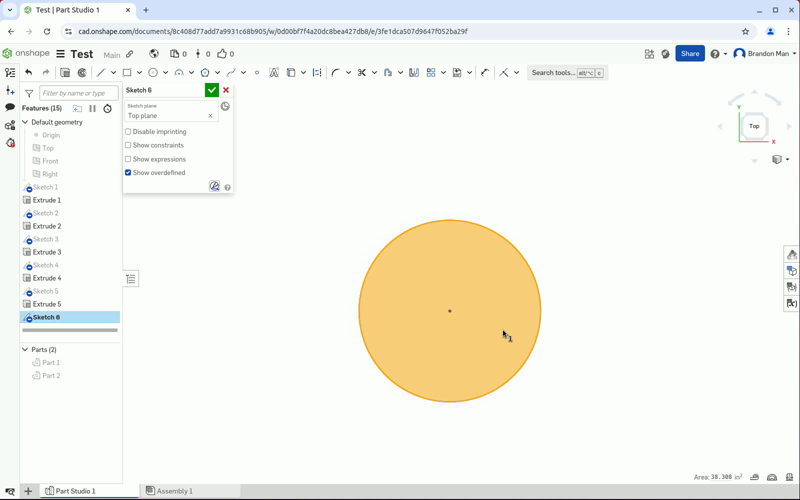
scroll(-6)
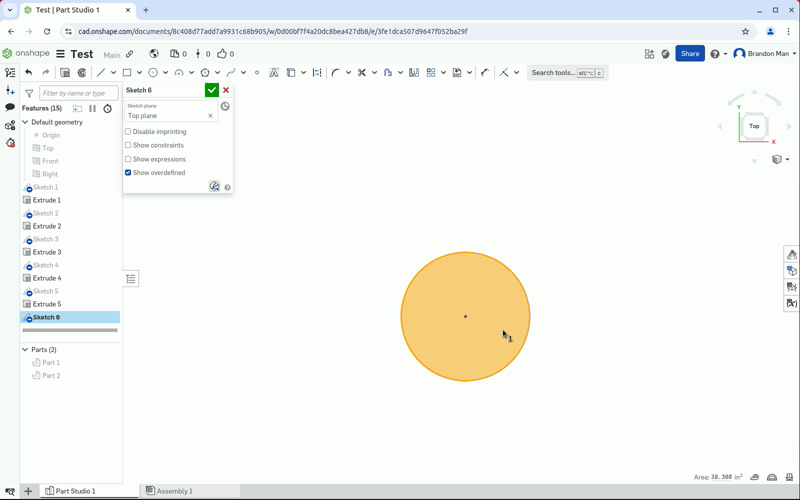
scroll(-6)
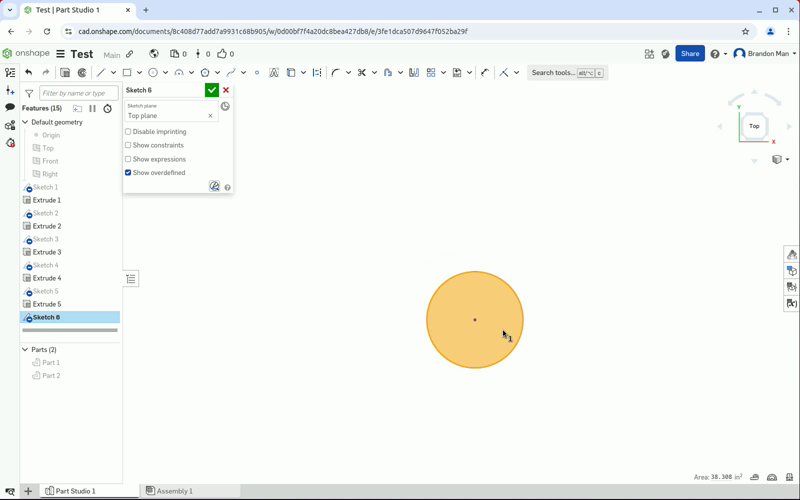
scroll(-6)
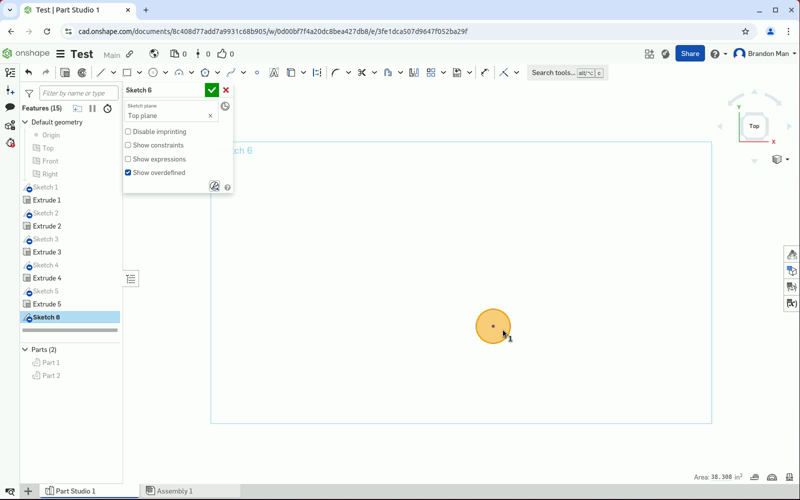
mouse_move(73, 352)
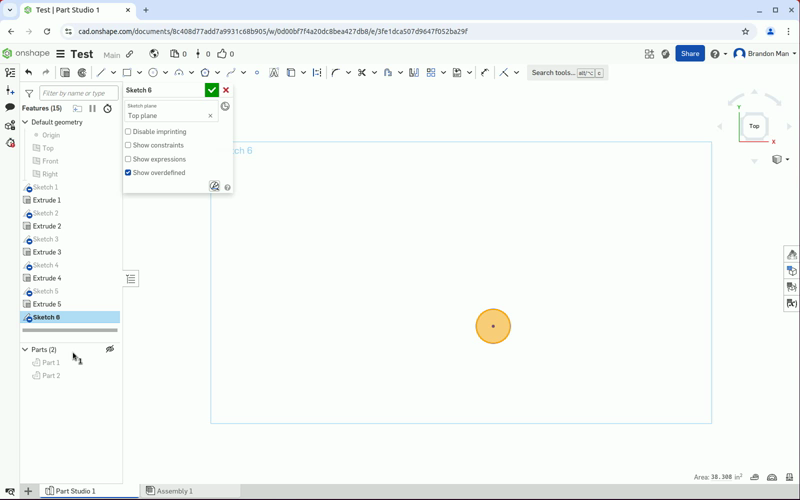
key(shift+y)
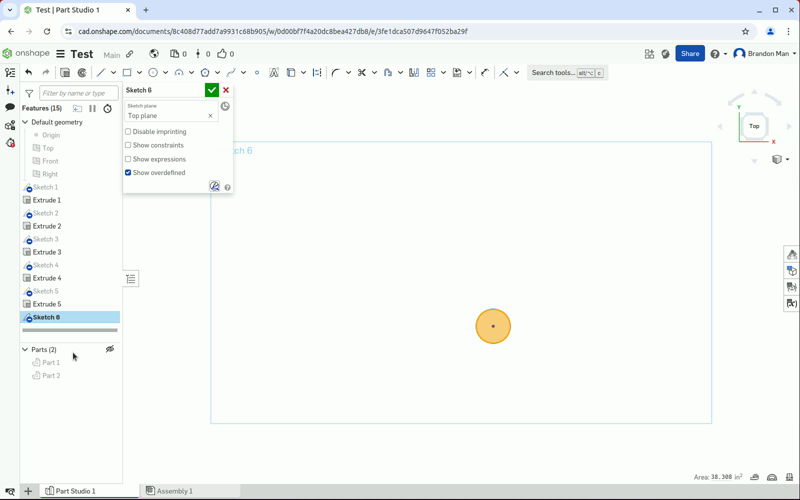
key(shift+e)
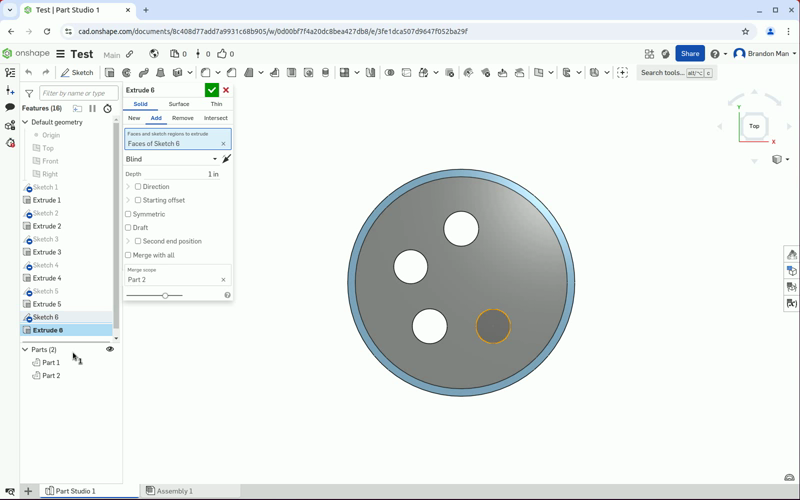
mouse_move(143, 106)
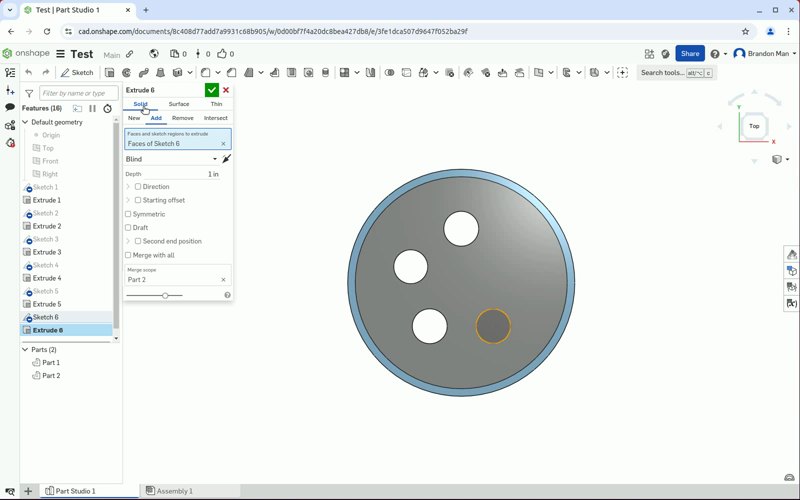
click(143, 106)
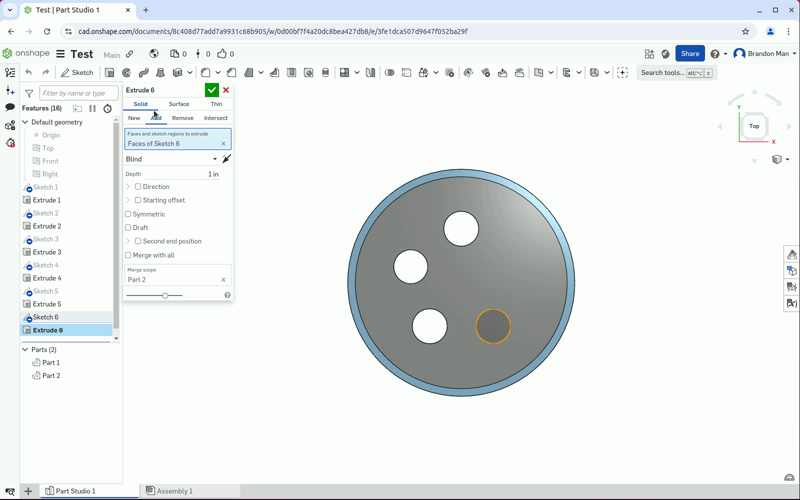
mouse_move(186, 120)
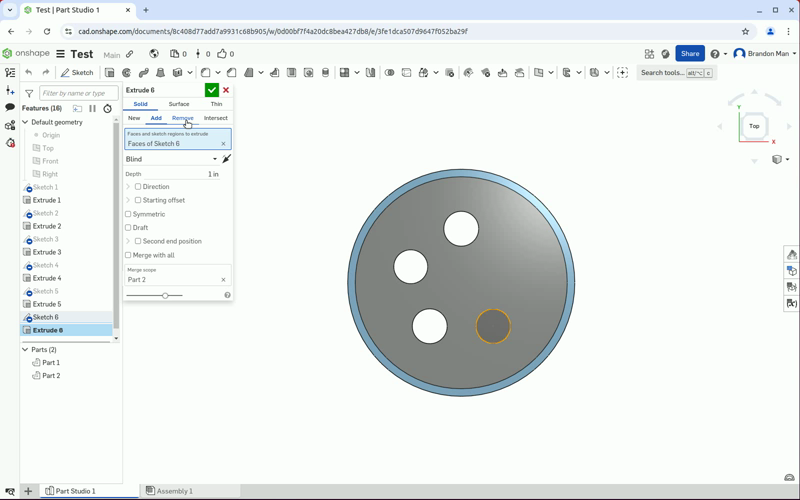
click(186, 120)
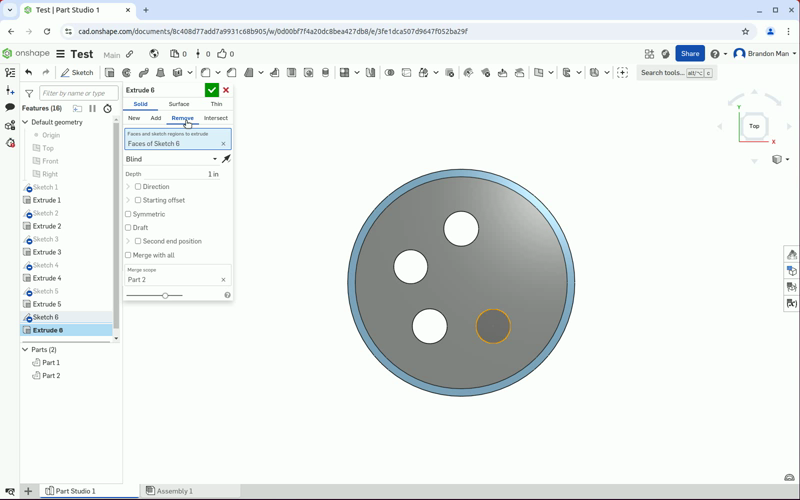
key(tab, 4)
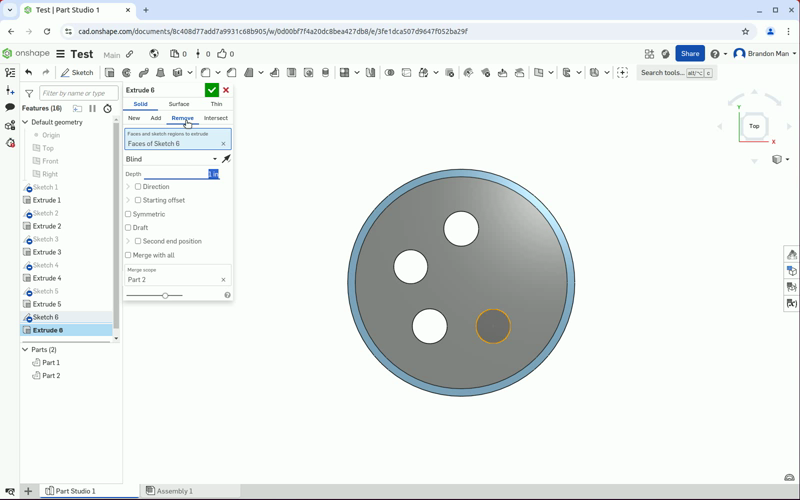
text(1.444)
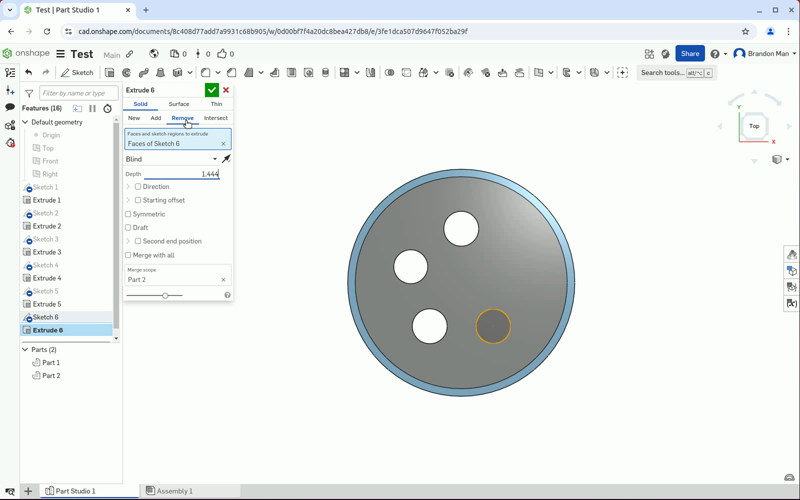
key(tab, 3)
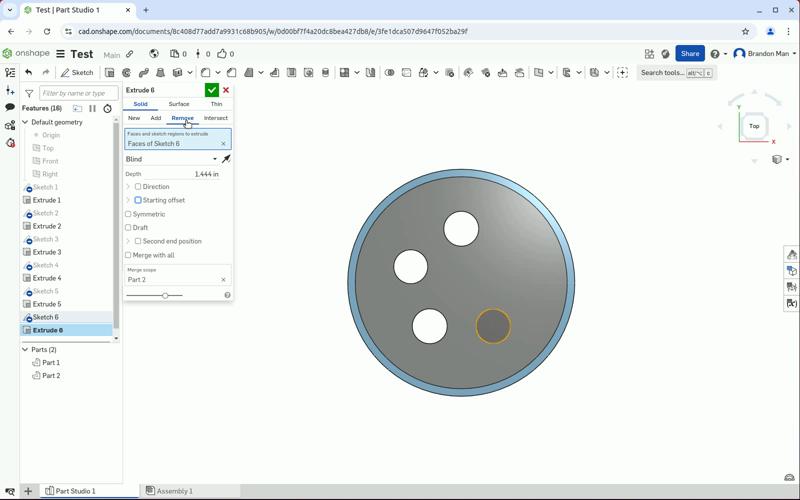
key(tab, 2)
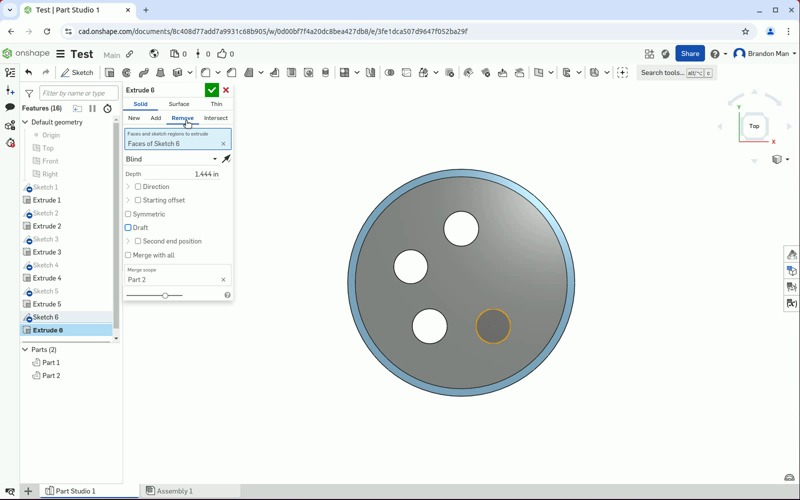
key(space)
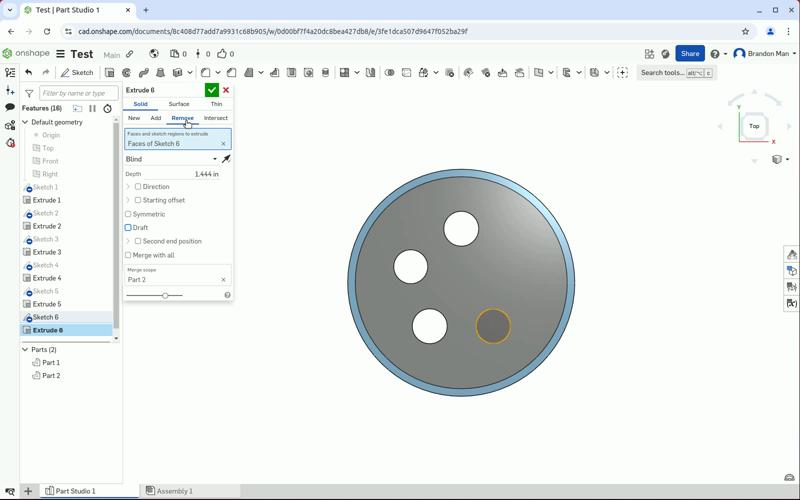
key(tab, 3)
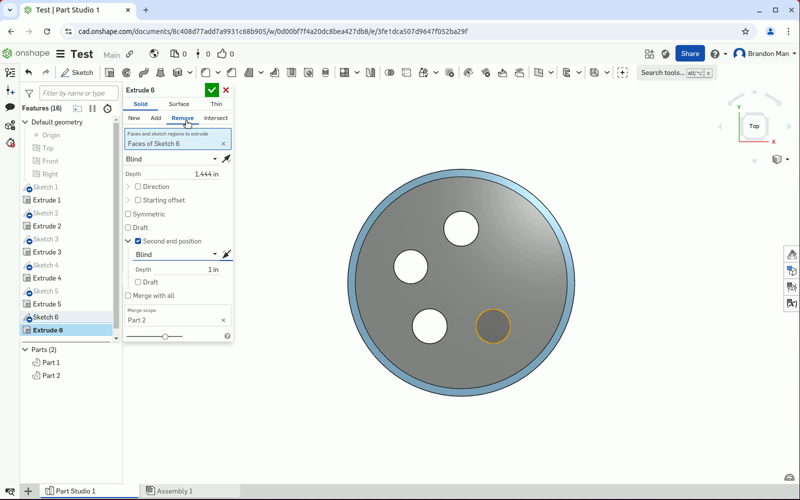
text(1.444)
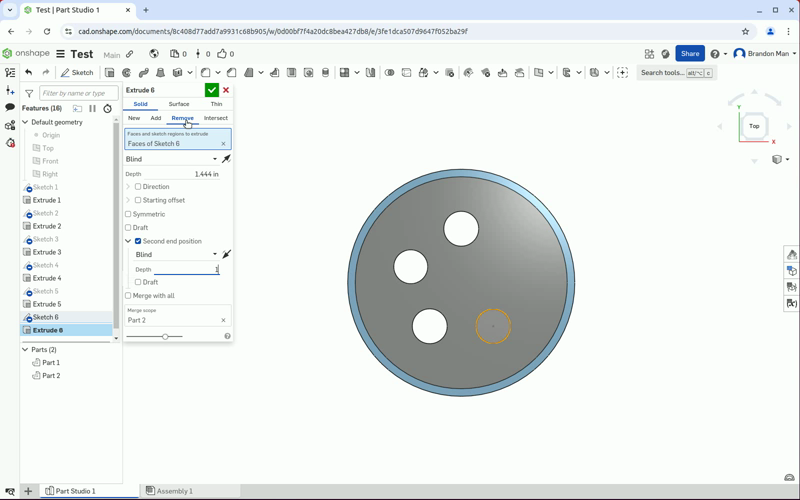
key(tab, 2)
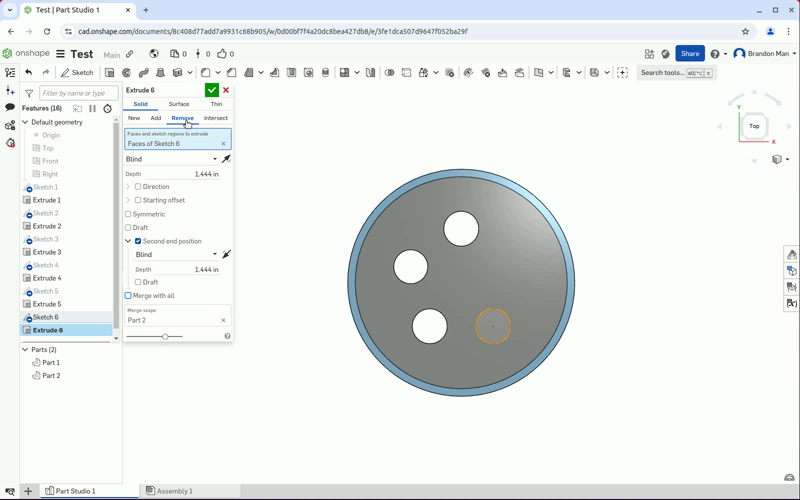
key(space)
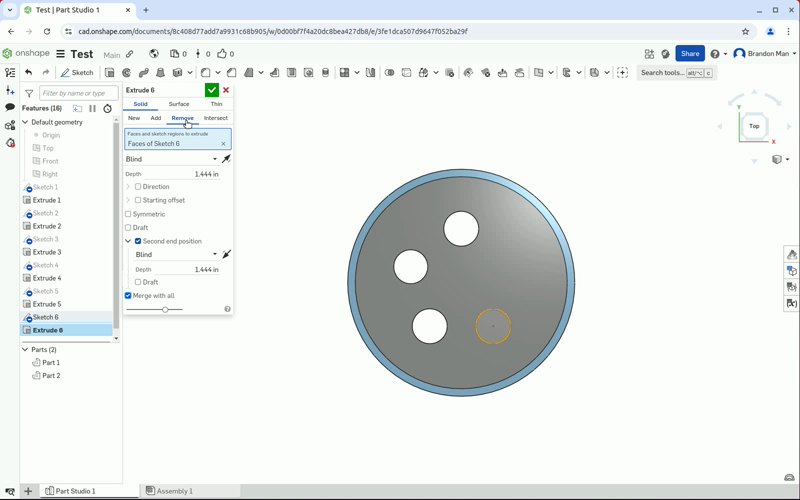
key(enter)
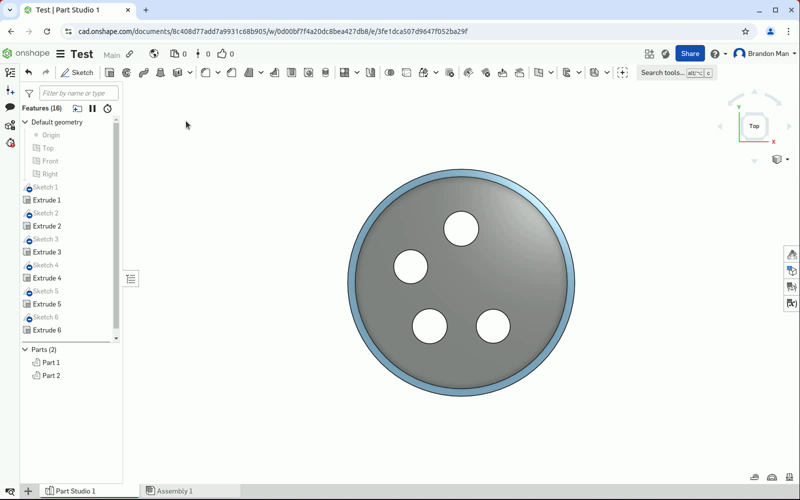
key(shift+h)
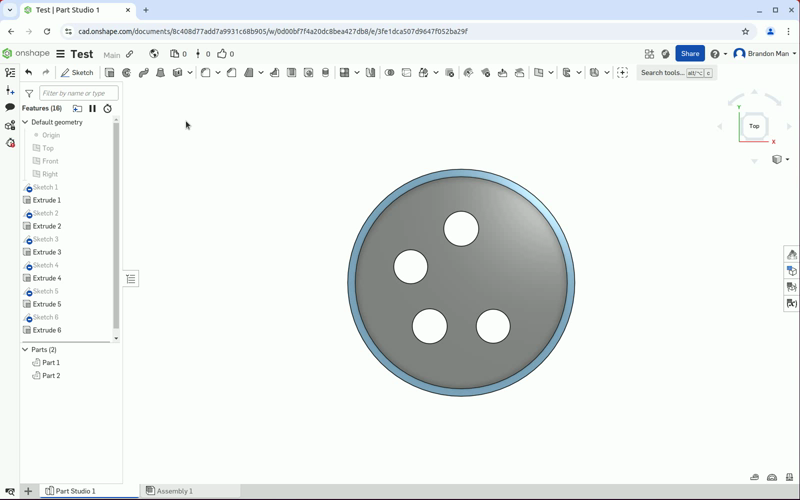
key(shift+h)
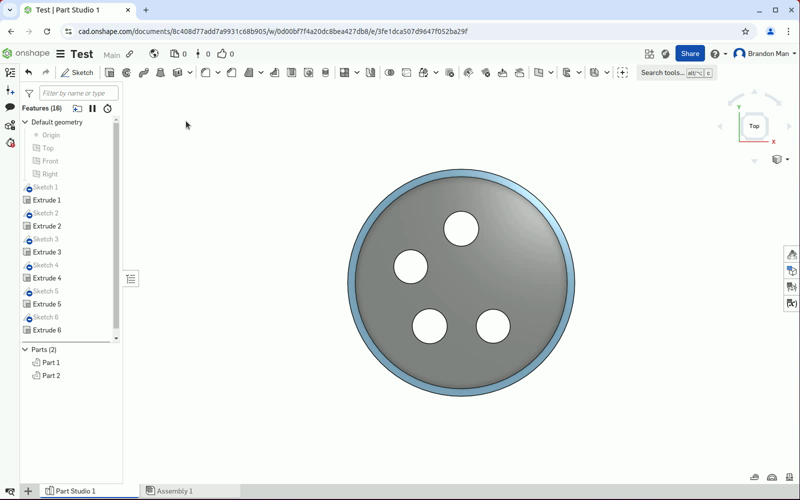
mouse_move(69, 189)
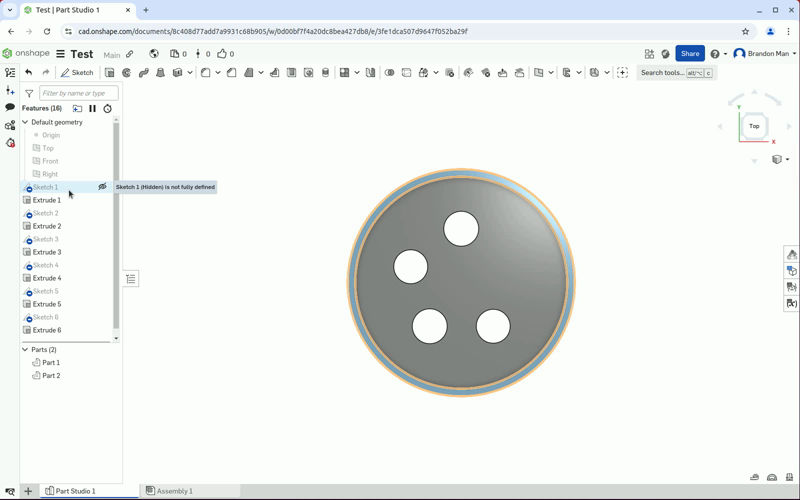
click(69, 189)
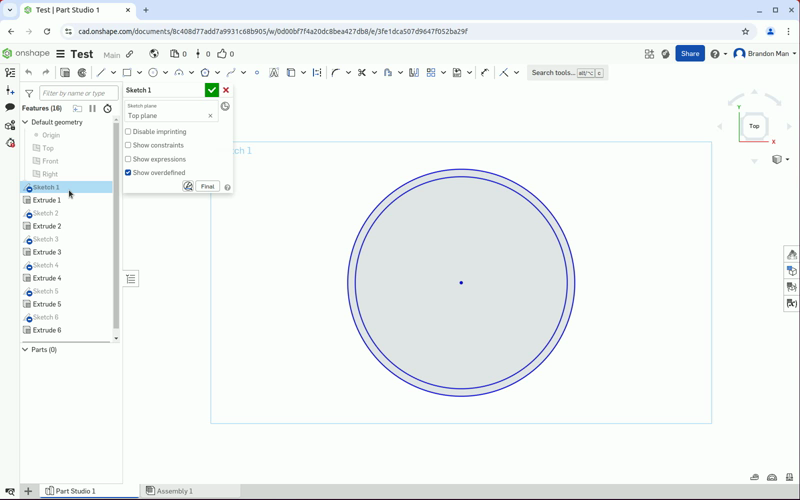
mouse_move(229, 92)
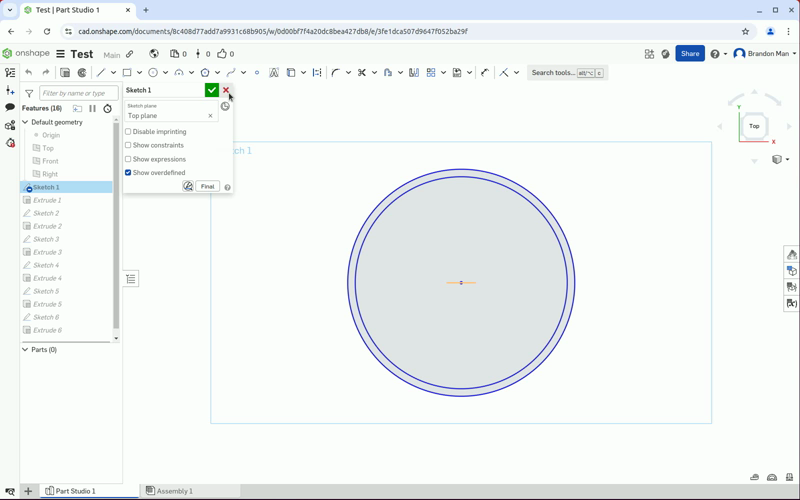
click(229, 92)
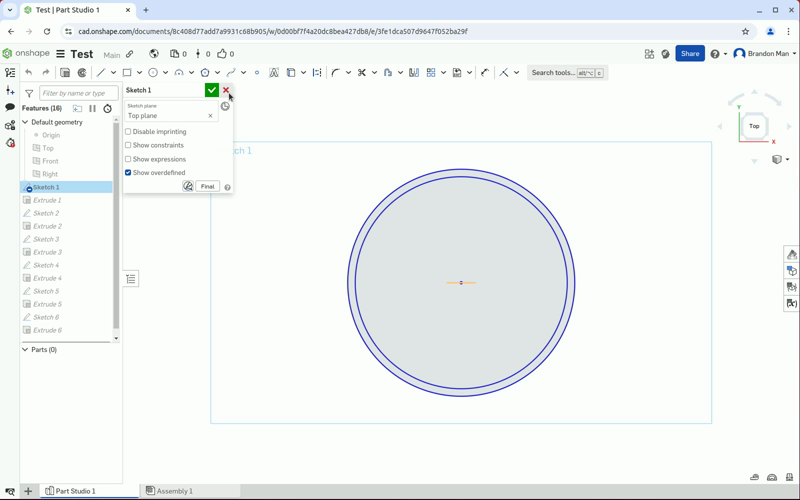
key(shift+s)
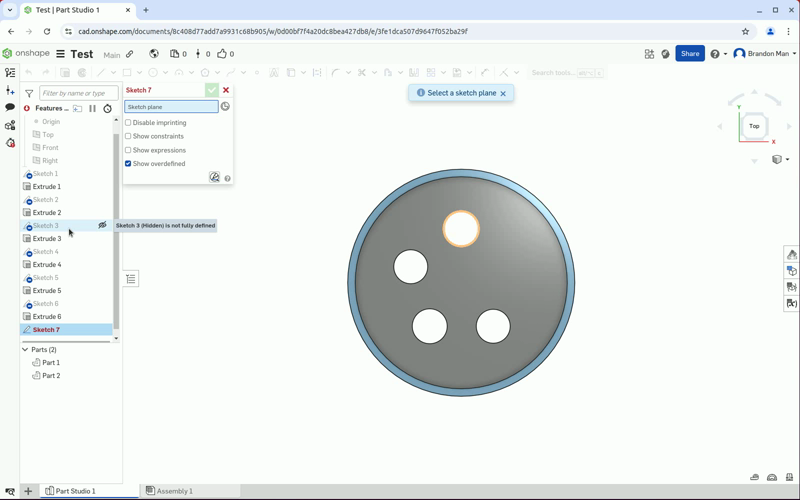
scroll(3)
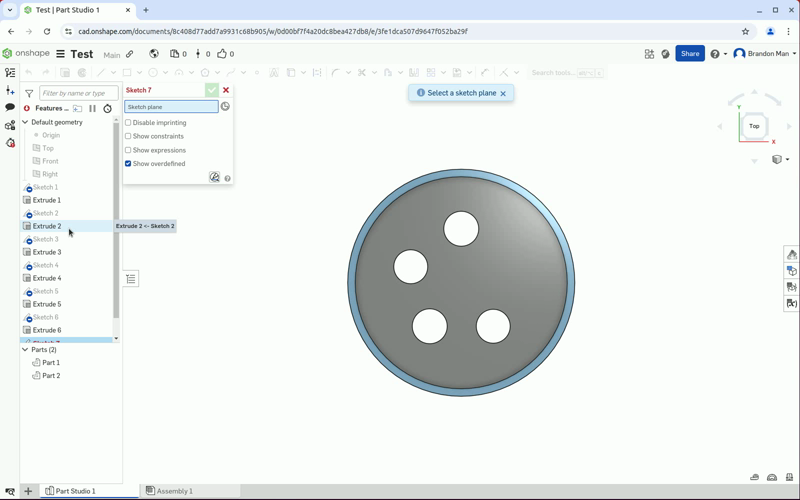
mouse_move(69, 150)
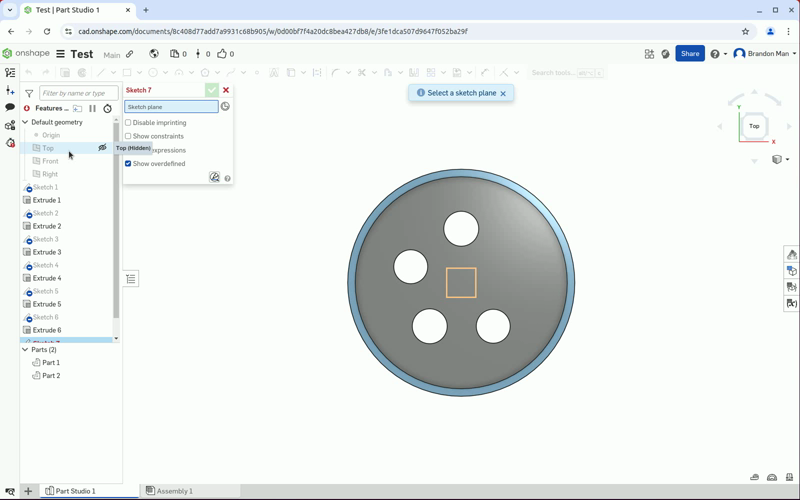
click(69, 150)
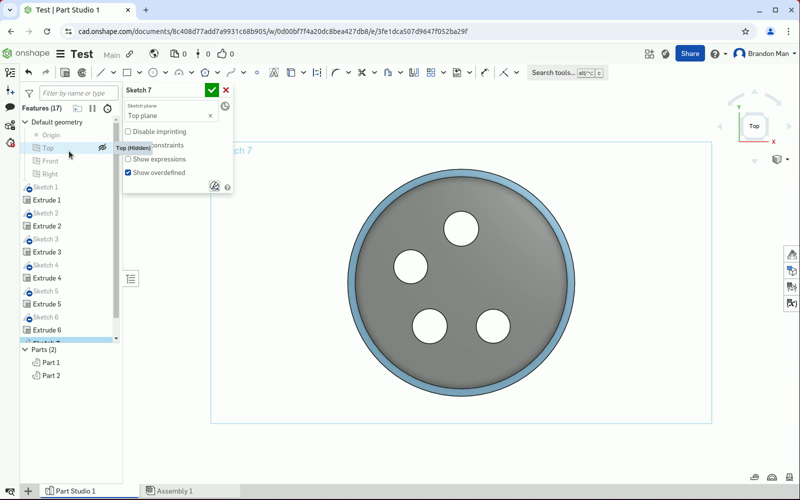
mouse_move(73, 352)
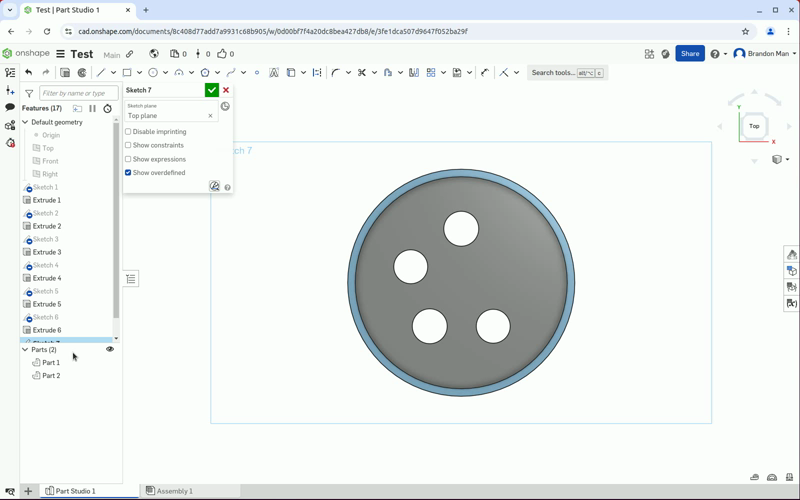
key(y)
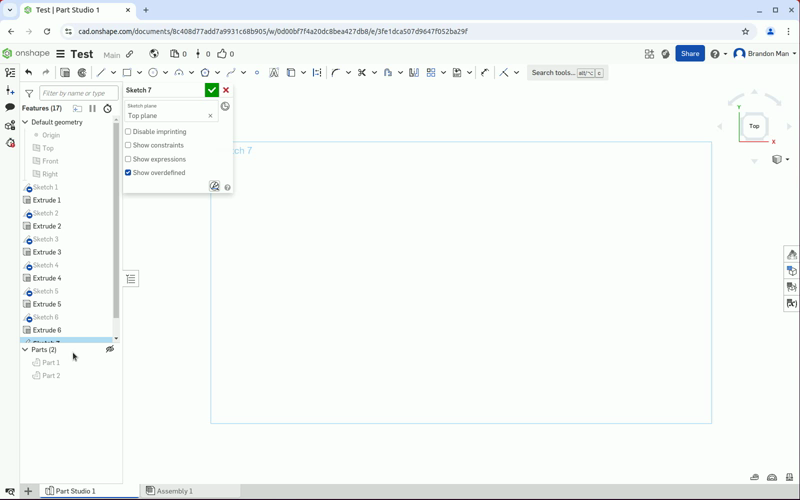
key(c)
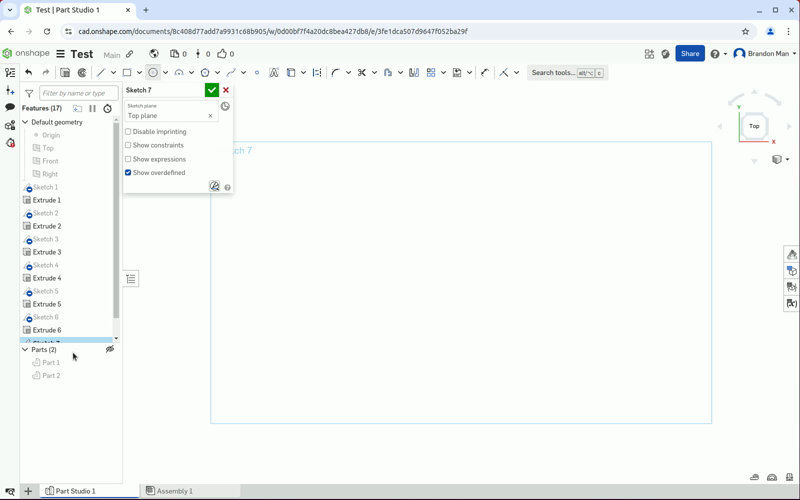
key_down(shift)
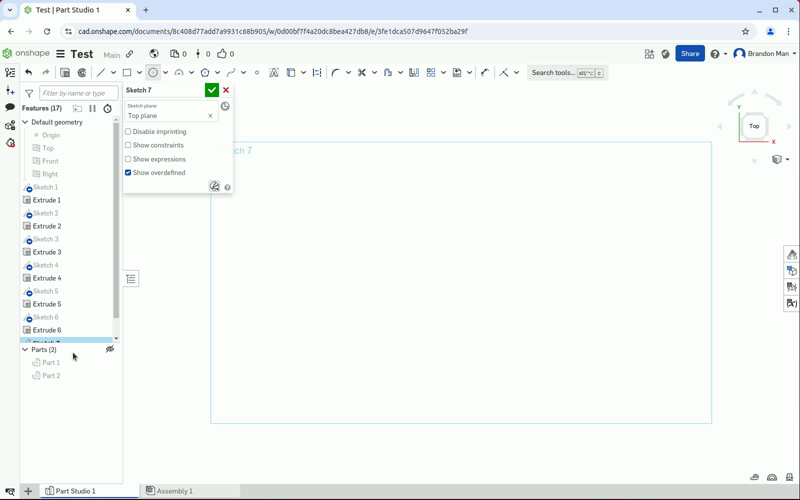
mouse_move(513, 266)
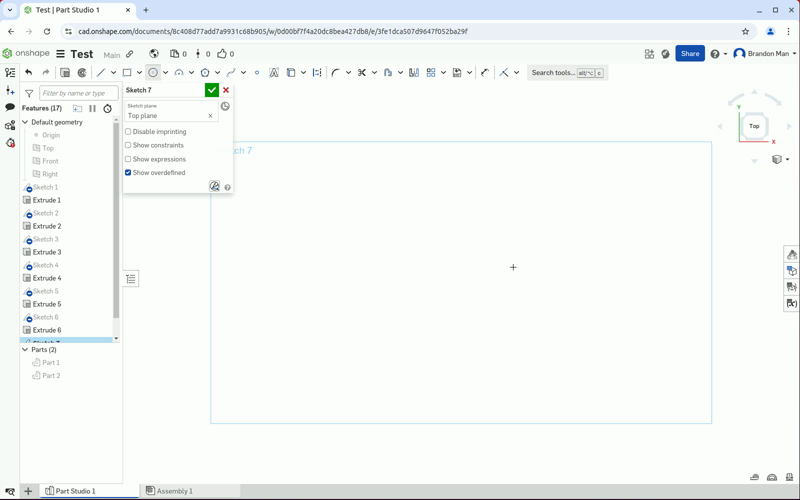
click(513, 266)
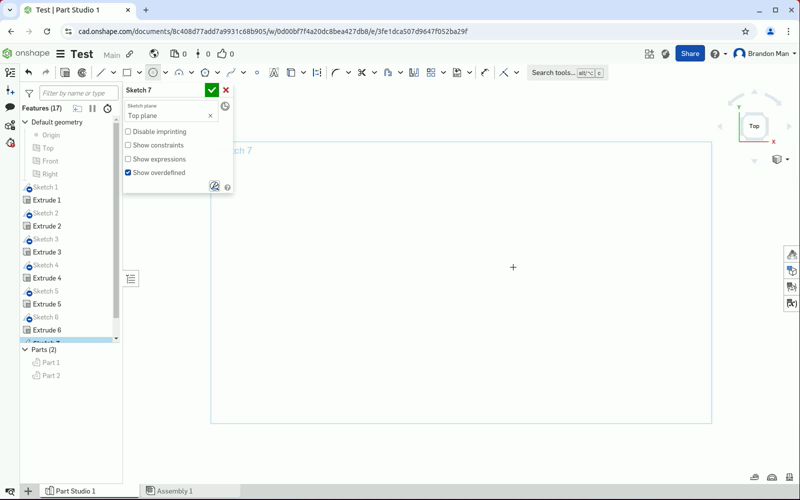
key_up(shift)
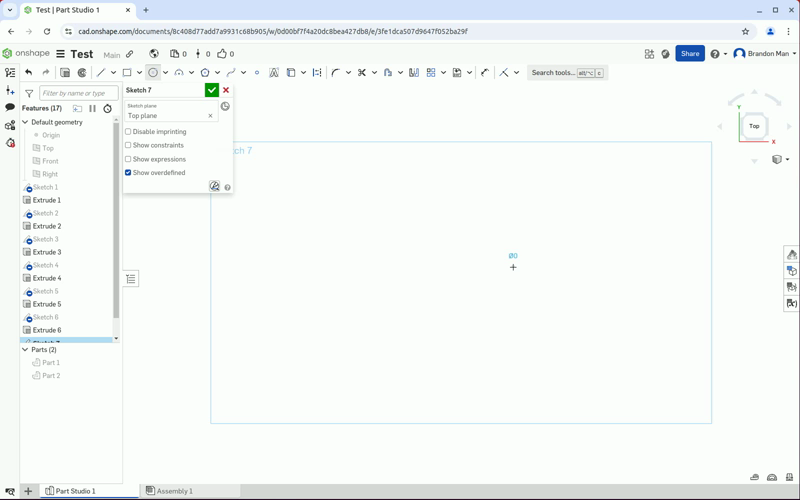
mouse_move(529, 266)
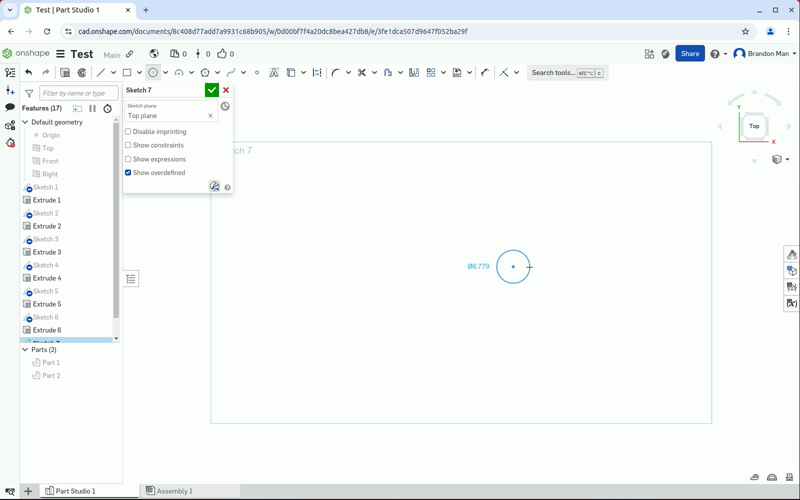
click(529, 266)
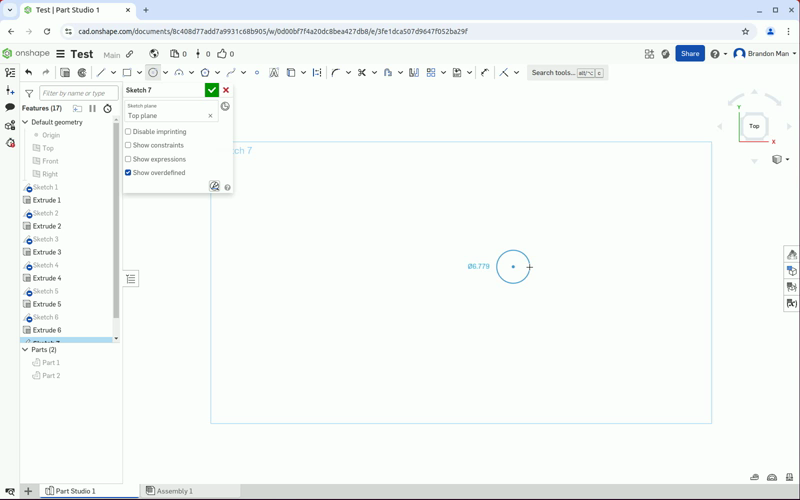
key(esc)
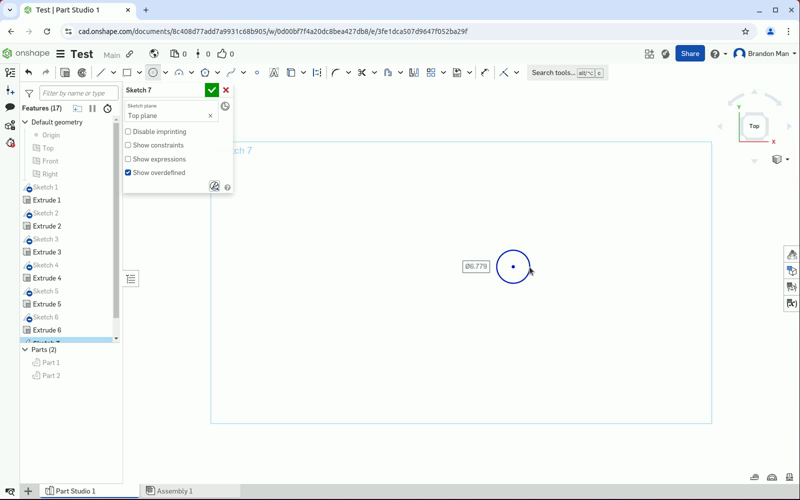
mouse_move(513, 274)
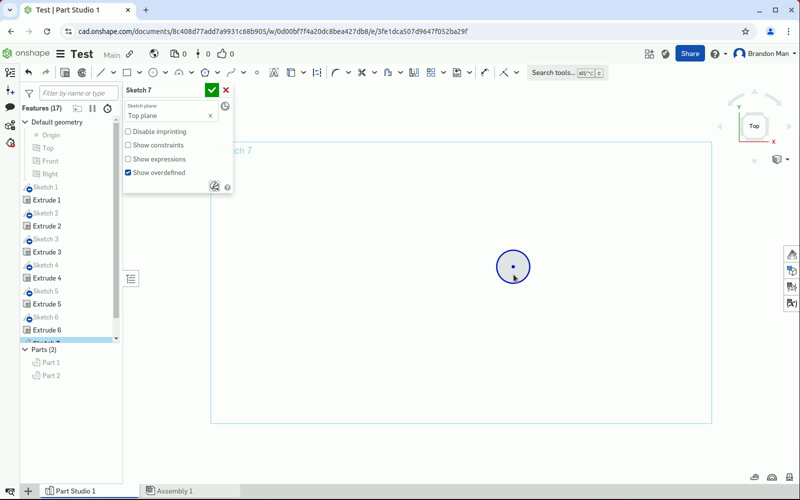
scroll(6)
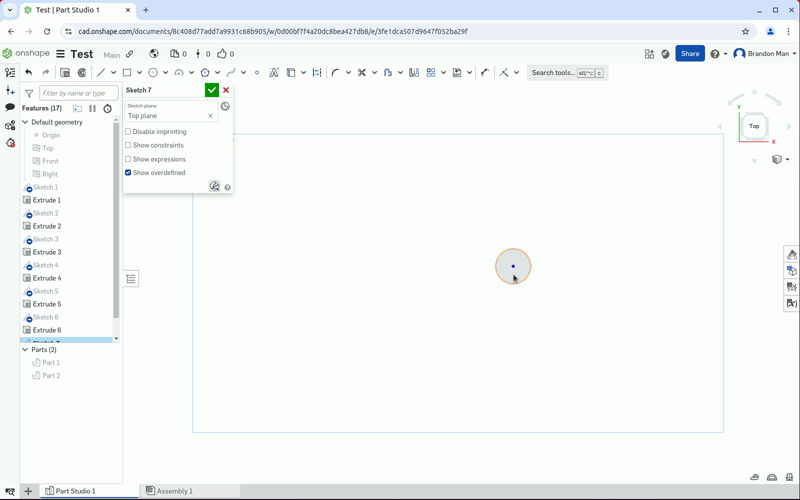
scroll(6)
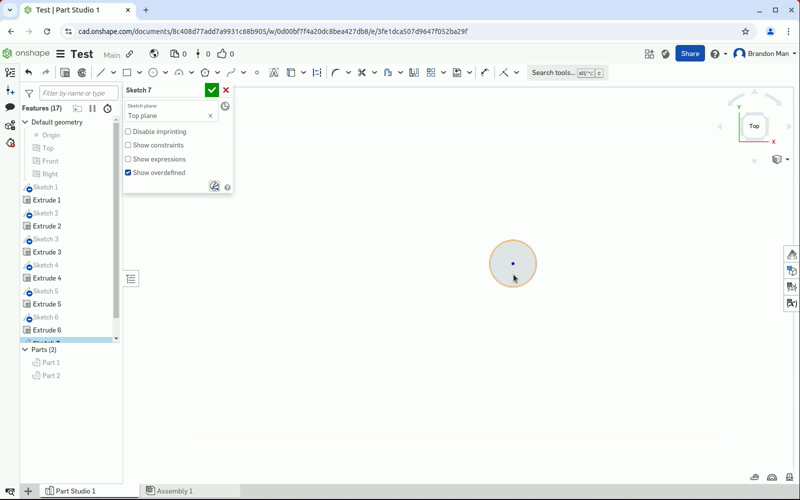
scroll(6)
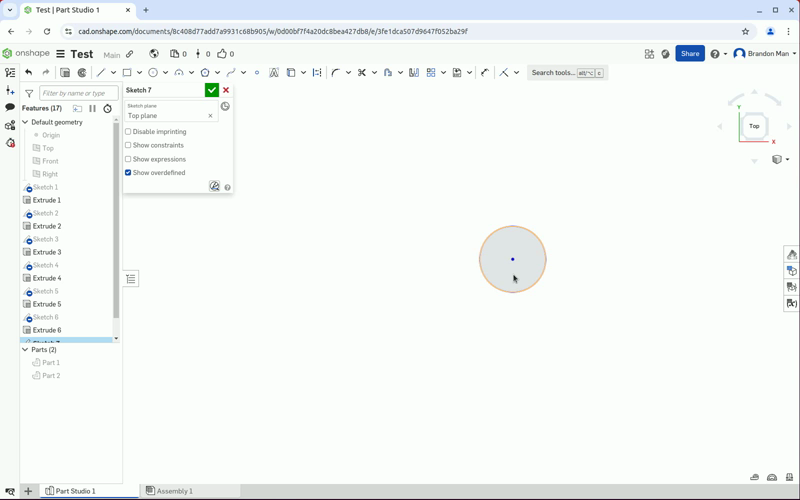
scroll(6)
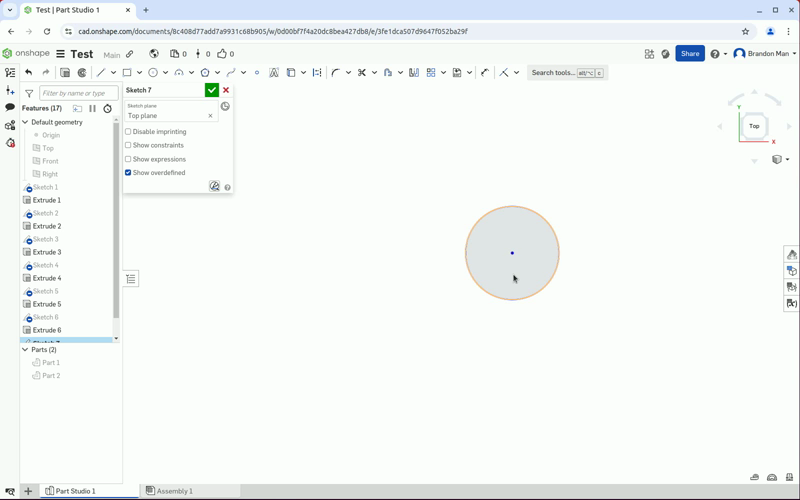
scroll(6)
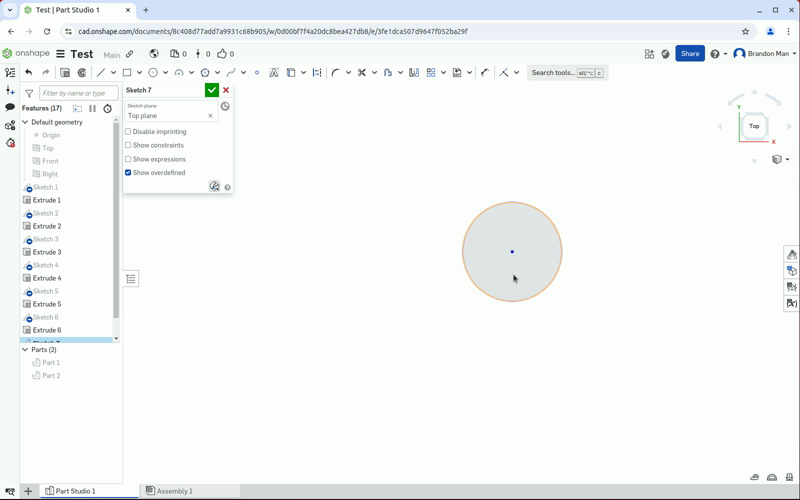
scroll(6)
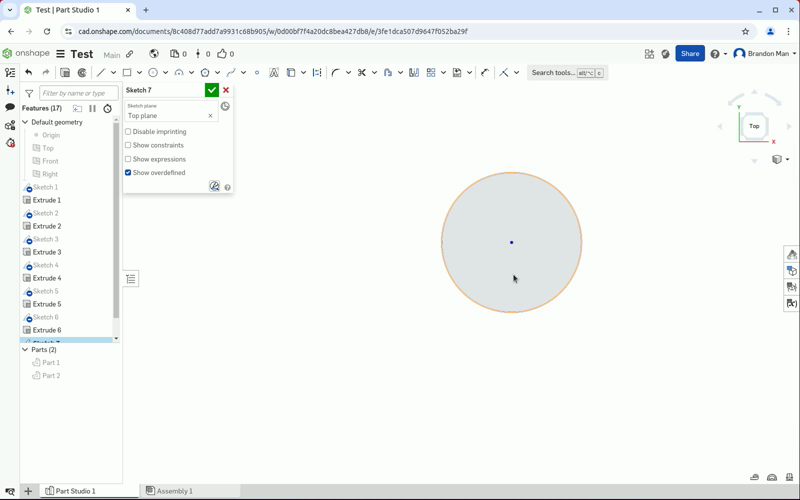
scroll(6)
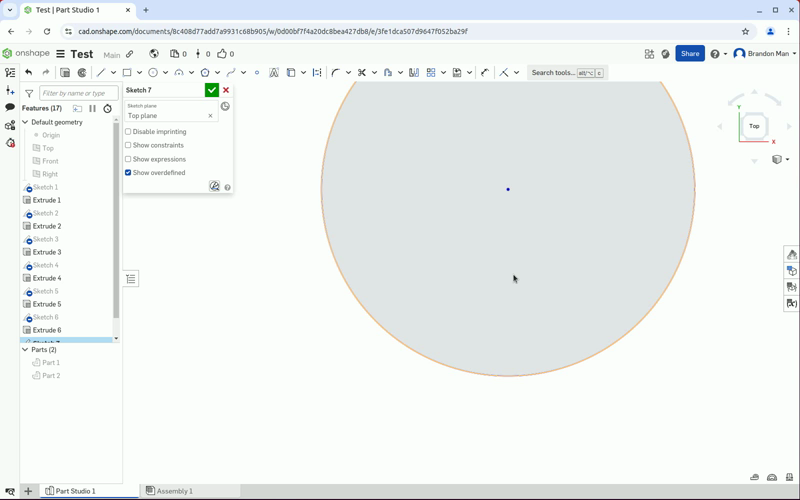
click(513, 274)
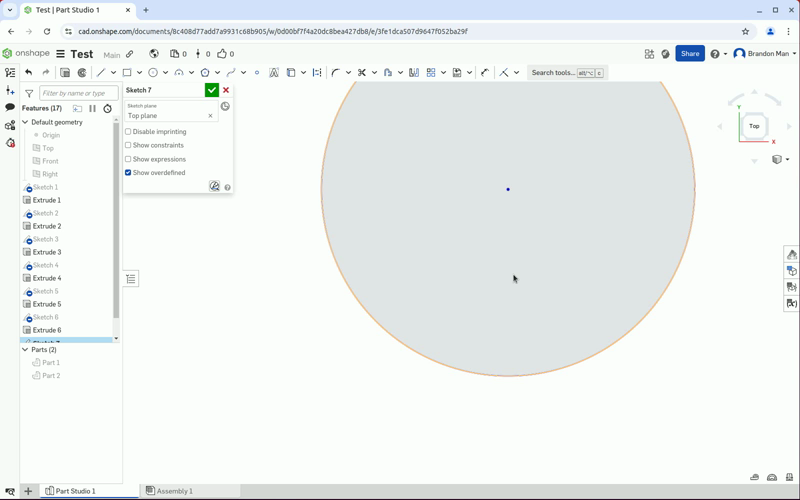
scroll(-6)
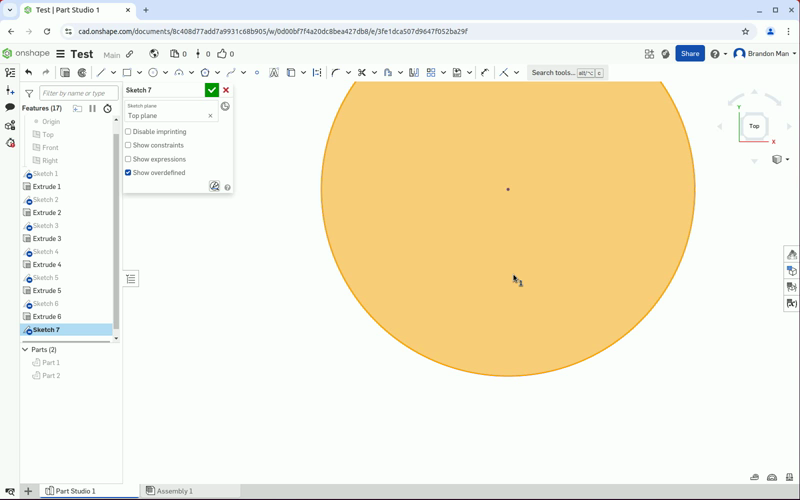
scroll(-6)
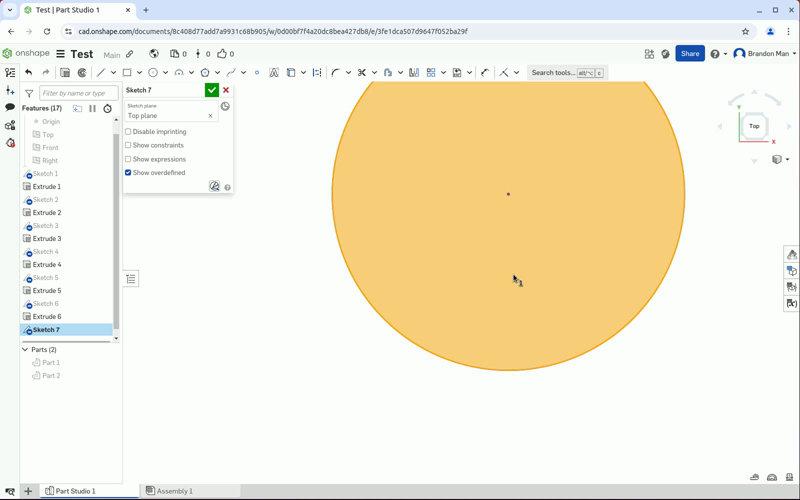
scroll(-6)
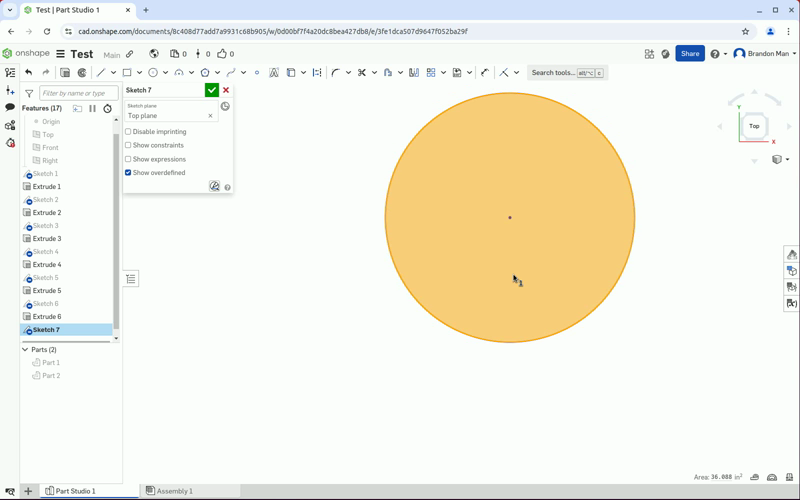
scroll(-6)
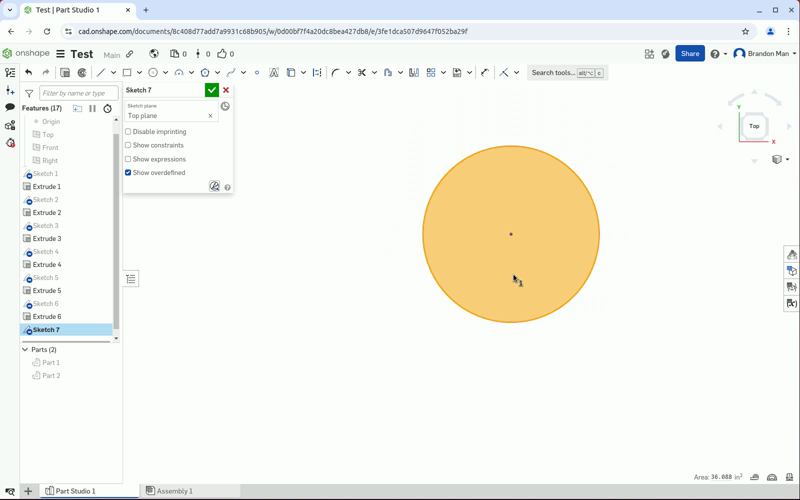
scroll(-6)
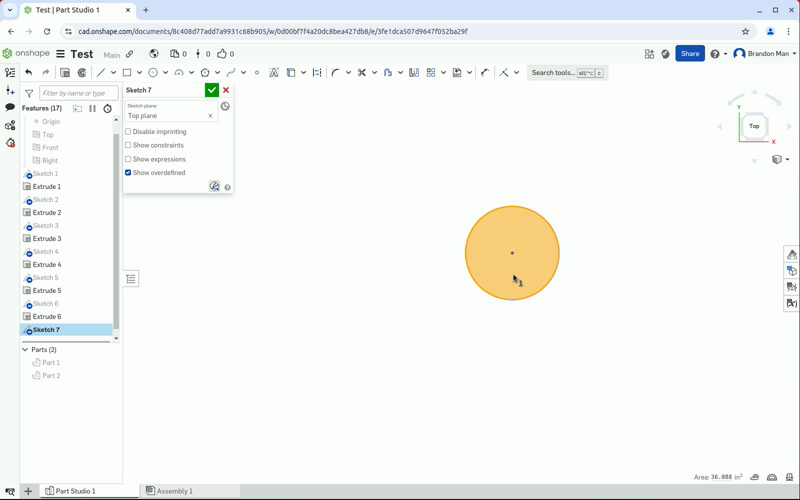
scroll(-6)
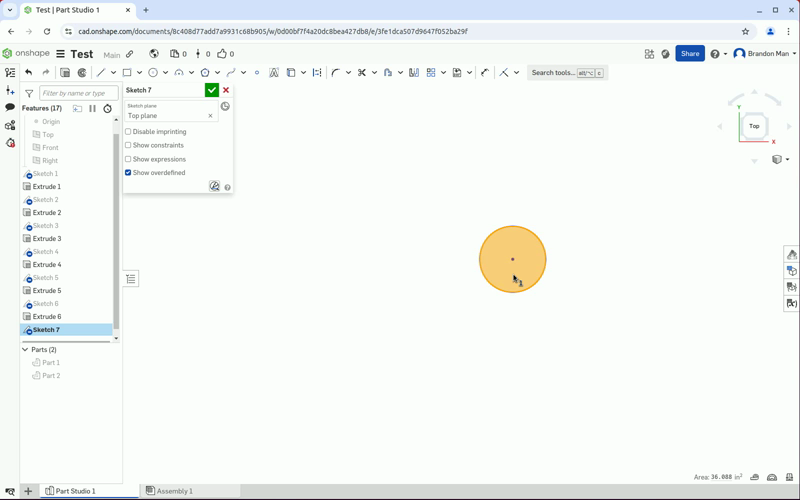
scroll(-6)
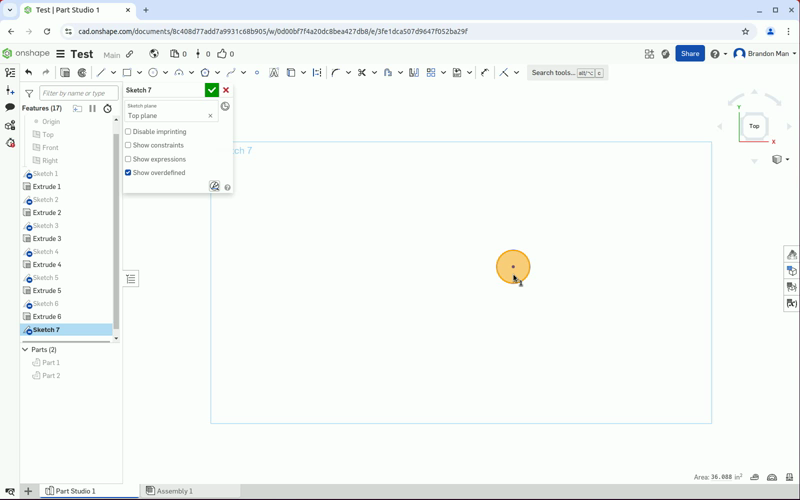
mouse_move(73, 352)
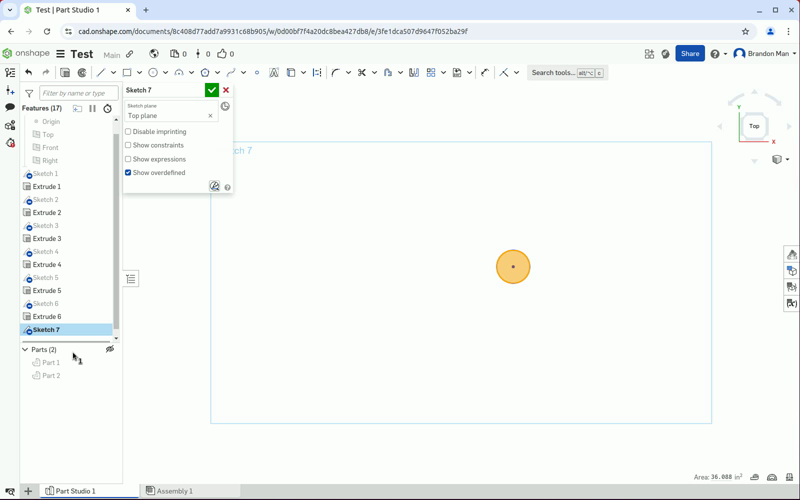
key(shift+y)
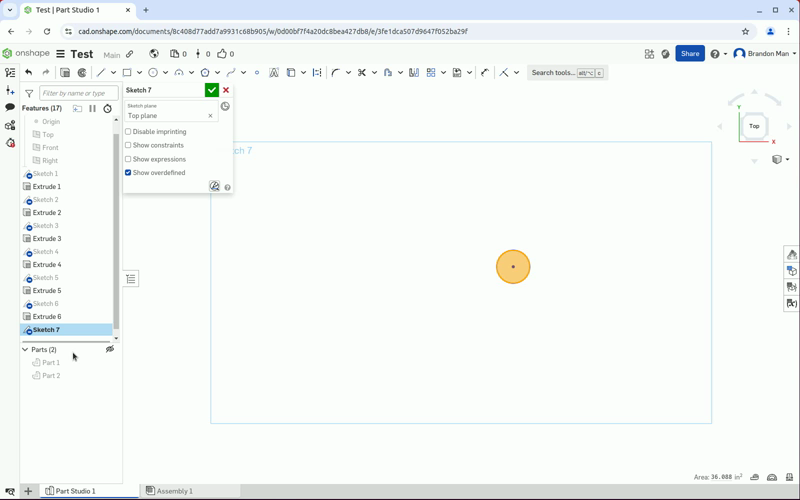
key(shift+e)
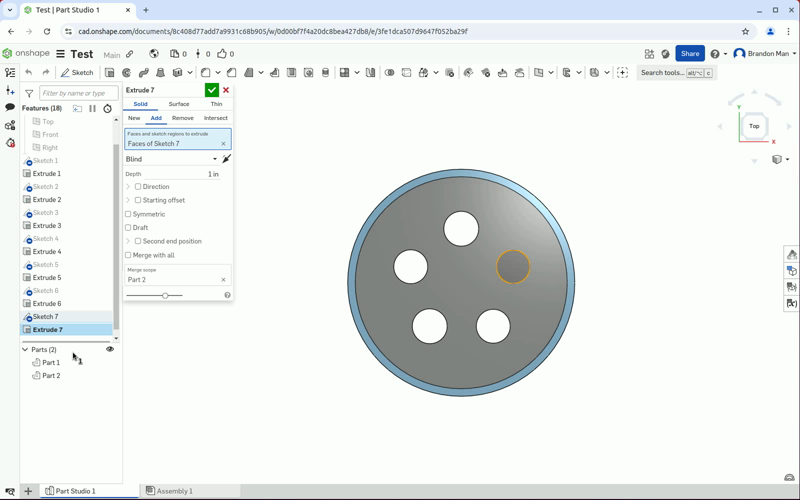
mouse_move(143, 106)
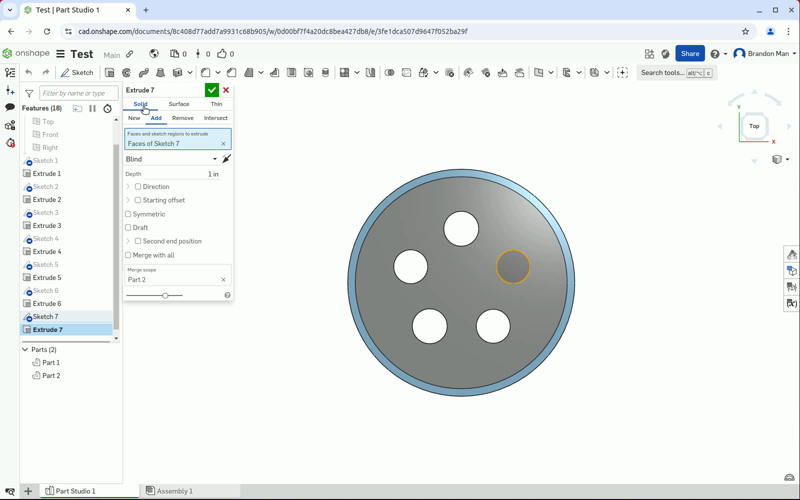
click(143, 106)
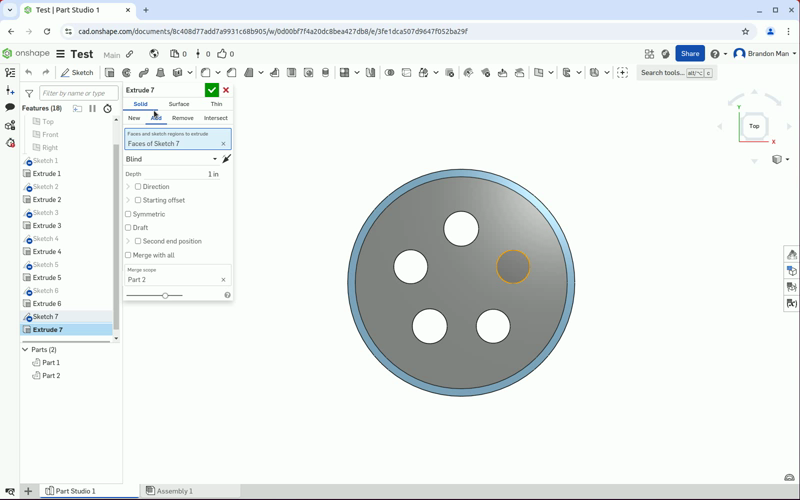
mouse_move(186, 120)
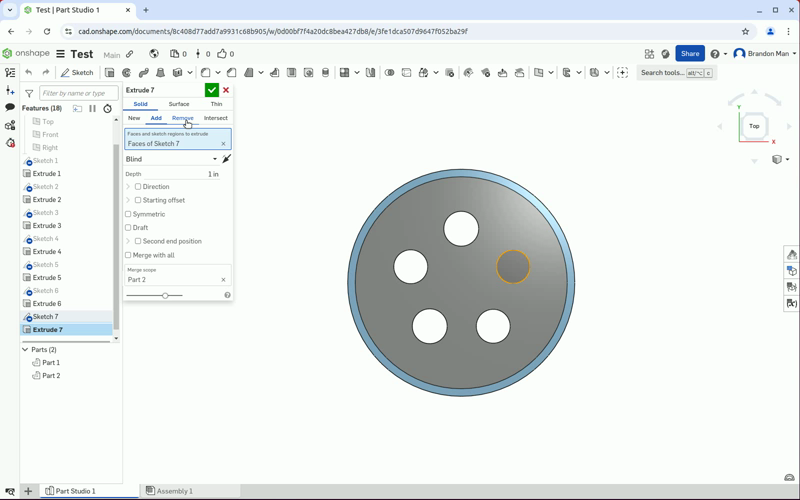
click(186, 120)
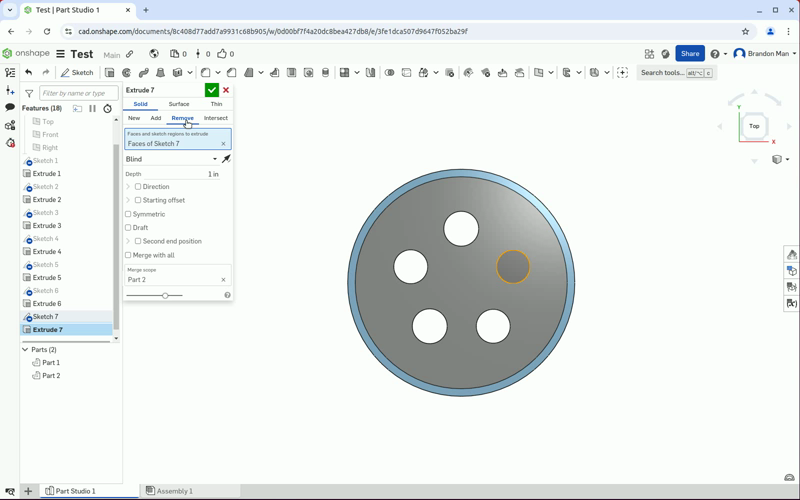
key(tab, 4)
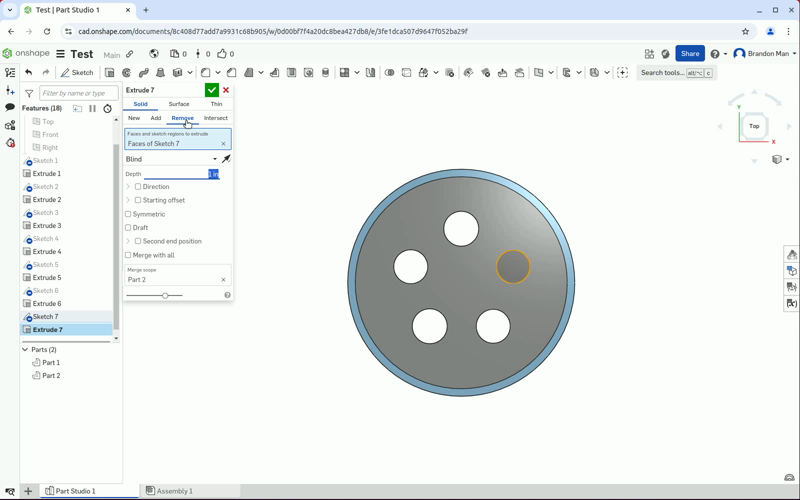
text(1.444)
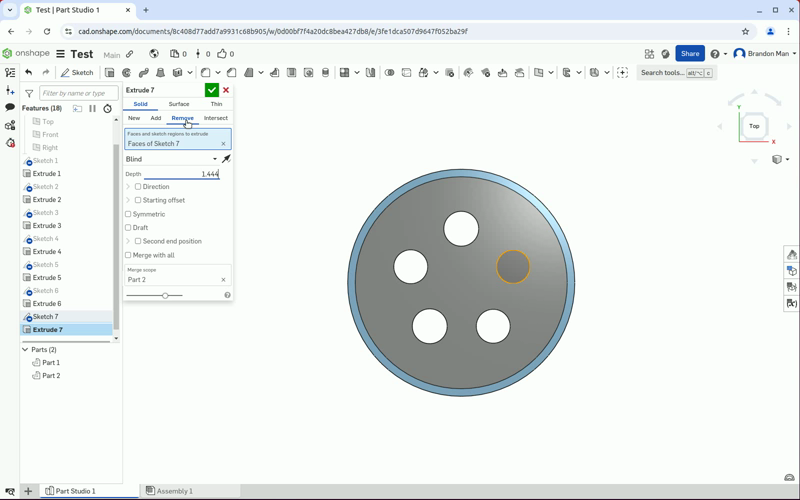
key(tab, 3)
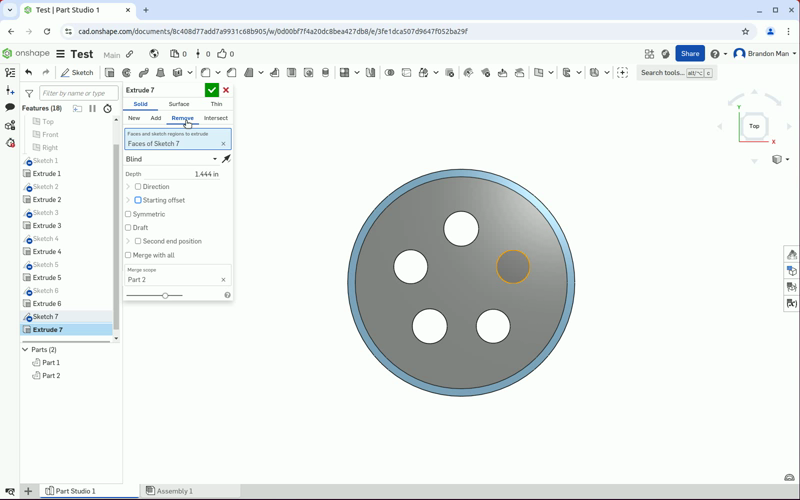
key(tab, 2)
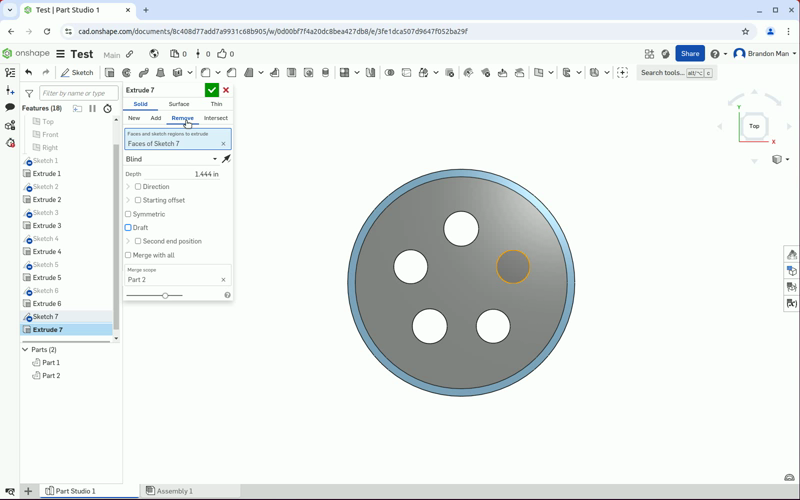
key(space)
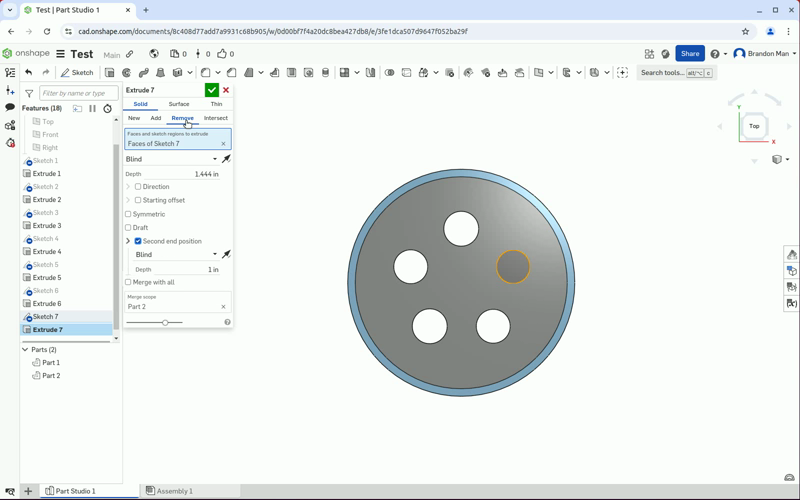
key(tab, 3)
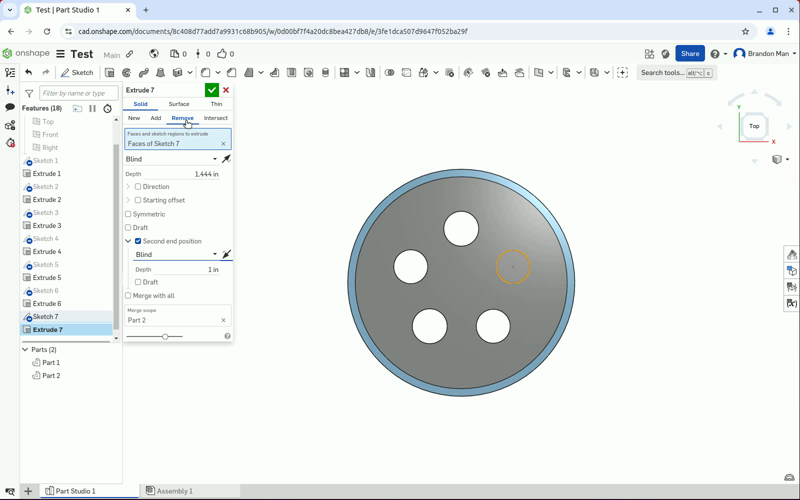
text(1.444)
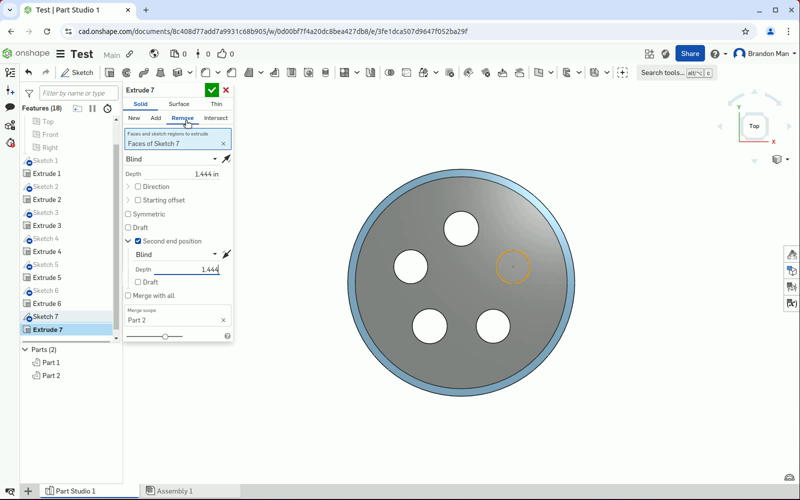
key(tab, 2)
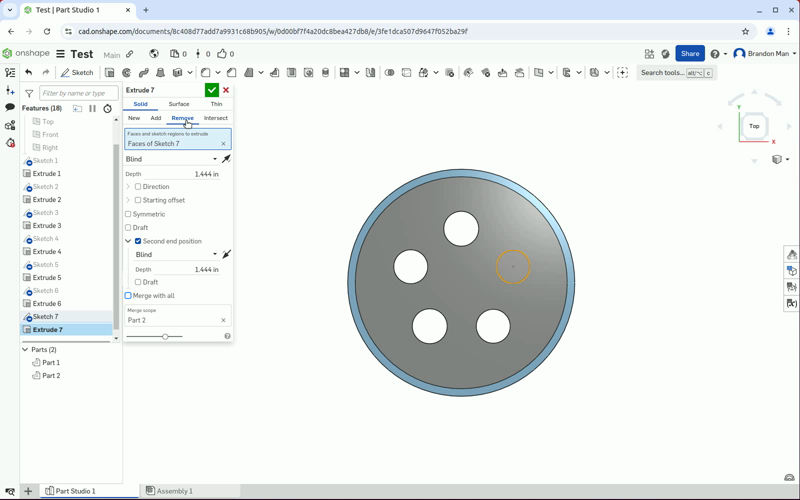
key(space)
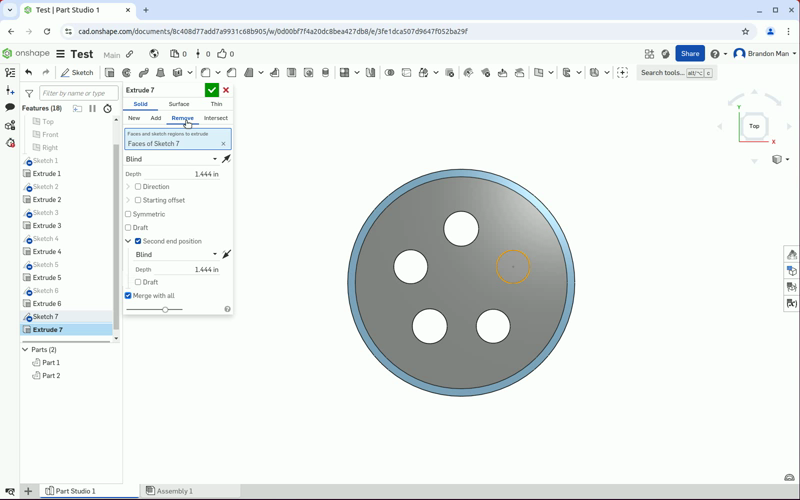
key(enter)
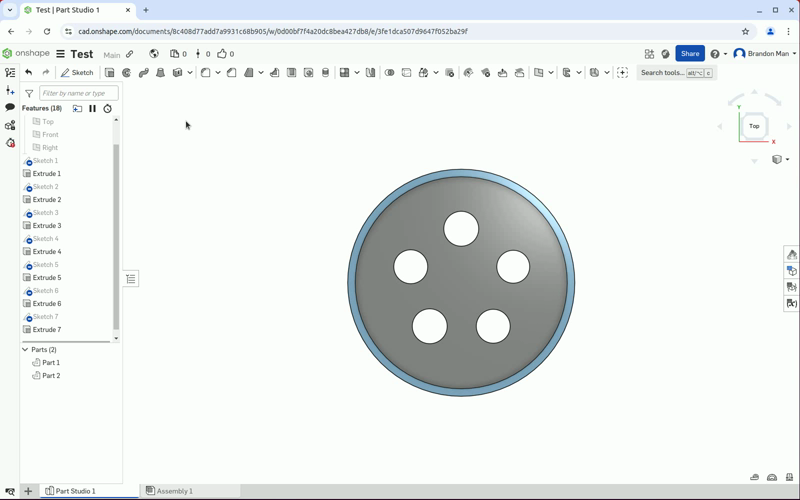
key(shift+h)
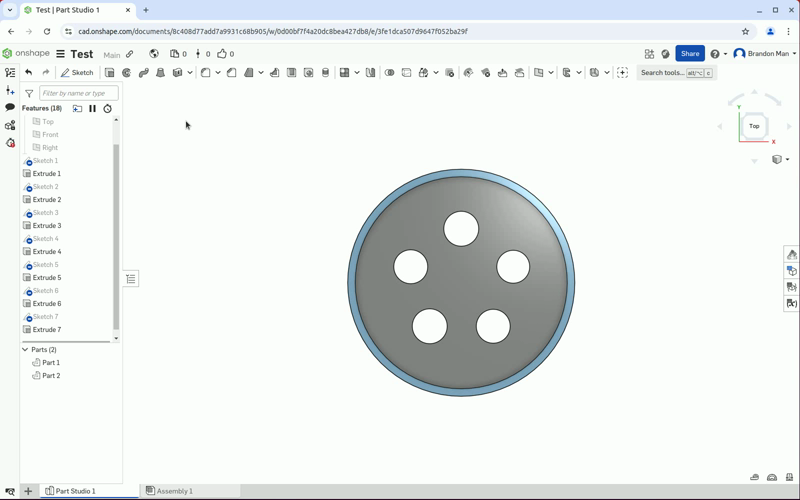
key(shift+h)
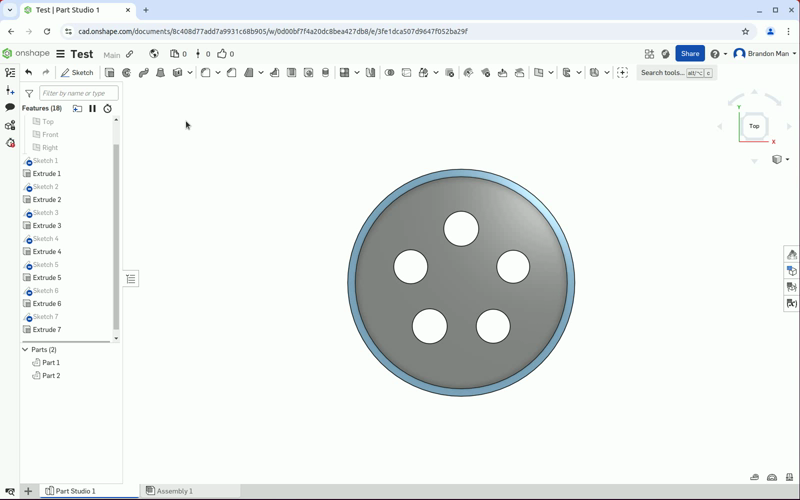
key(shift+7)
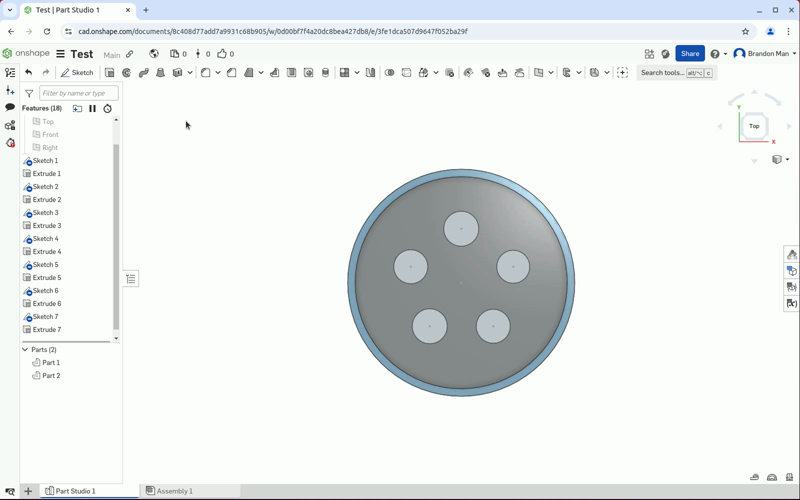
key(up, 3)
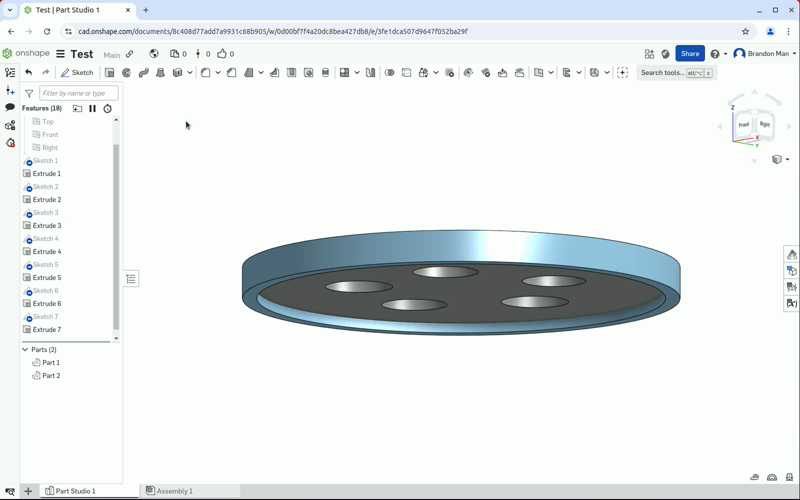
key(left, 3)
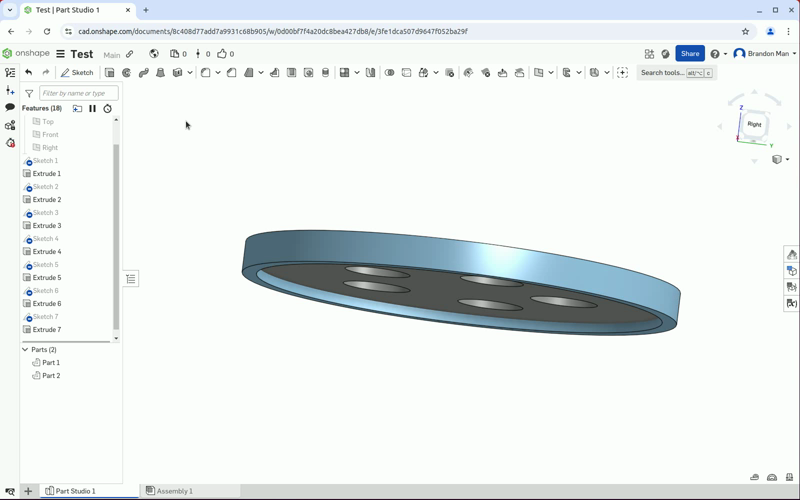
key(right, 3)
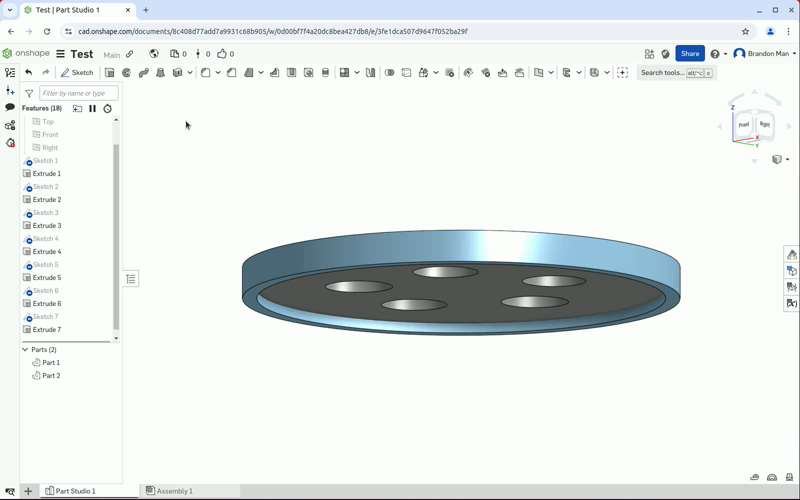
key(down, 3)
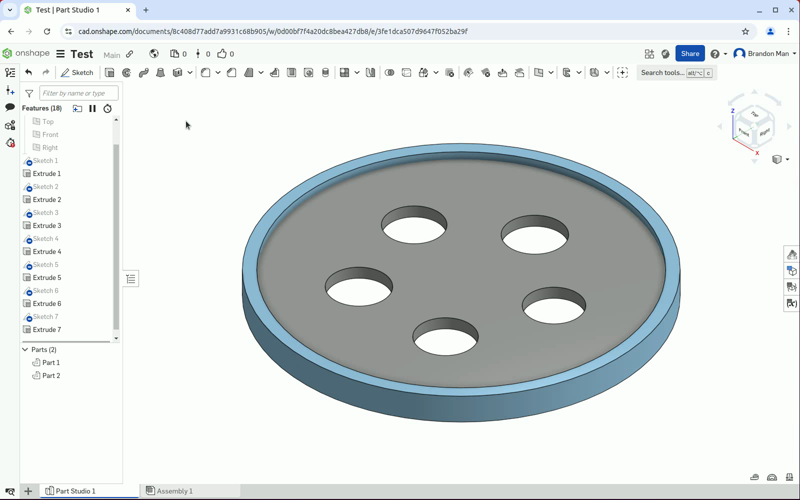
mouse_move(69, 163)
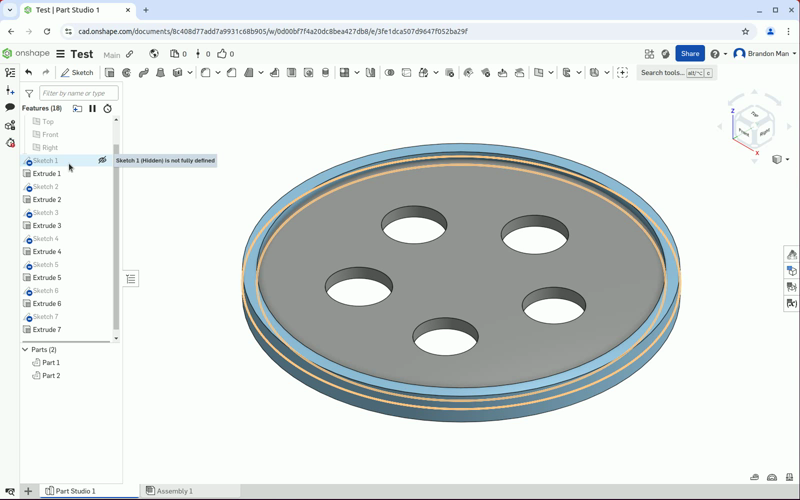
click(69, 163)